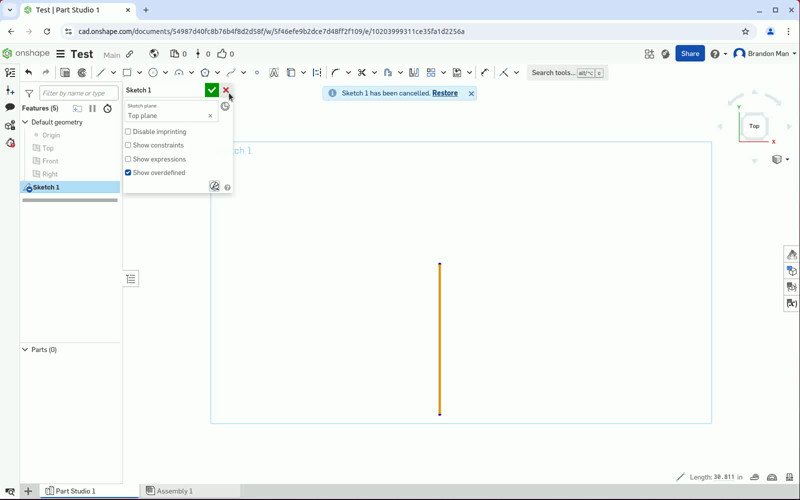
key(shift+h)
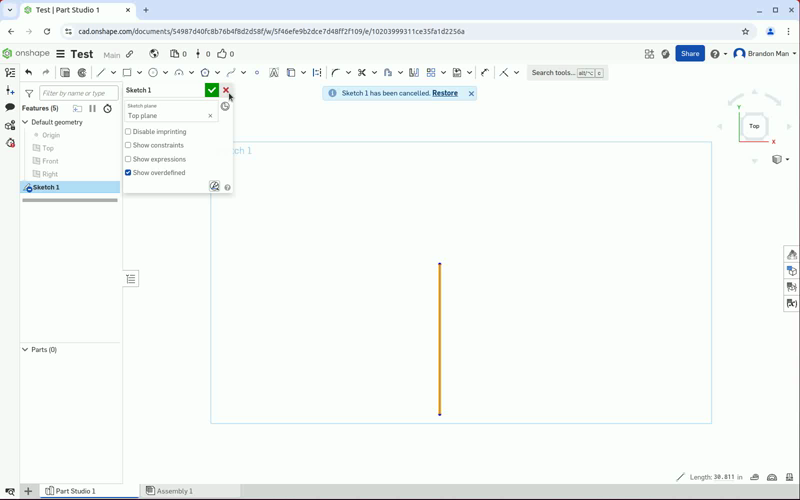
key(shift+s)
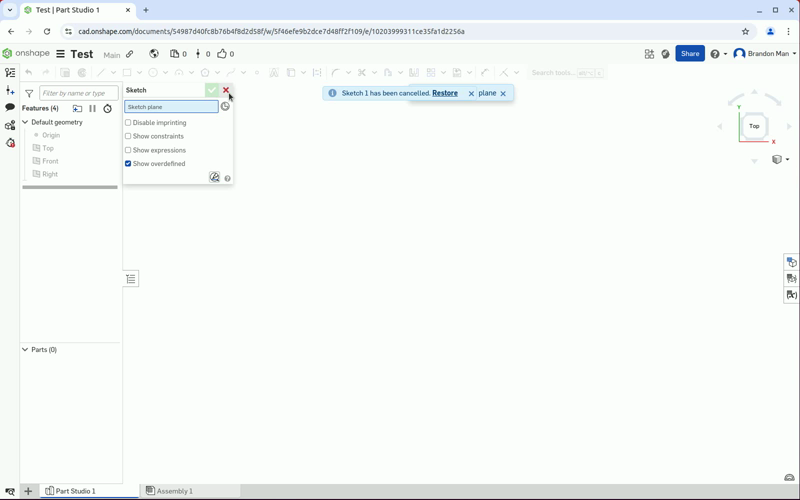
mouse_move(73, 150)
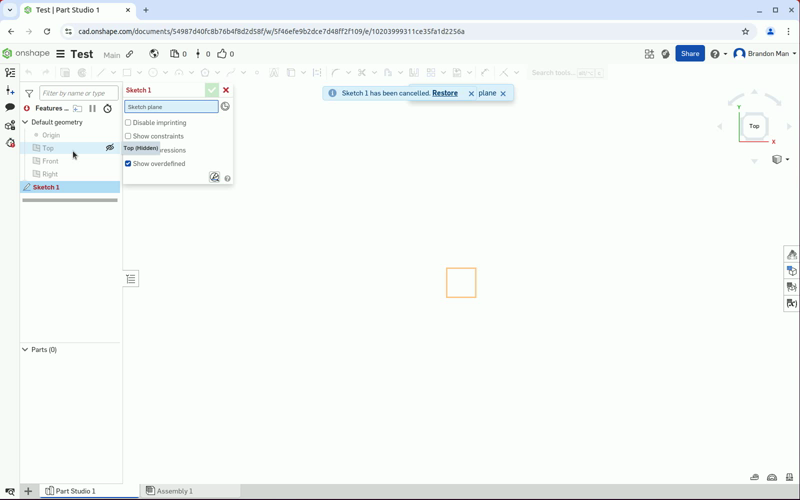
click(73, 150)
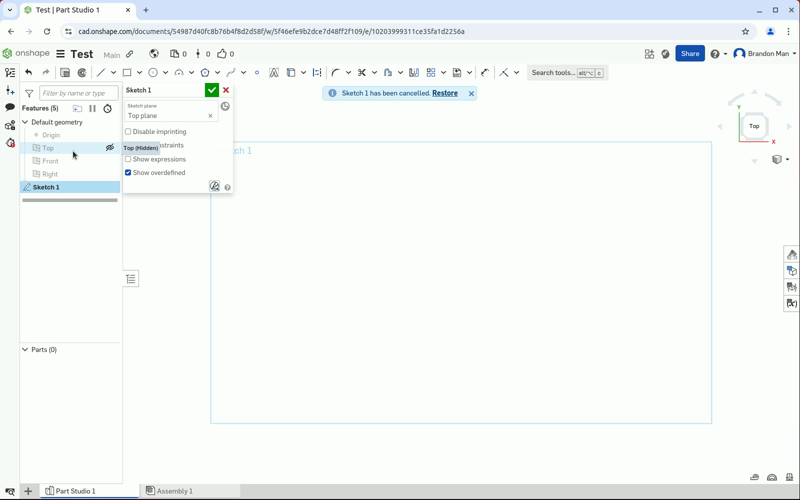
mouse_move(73, 352)
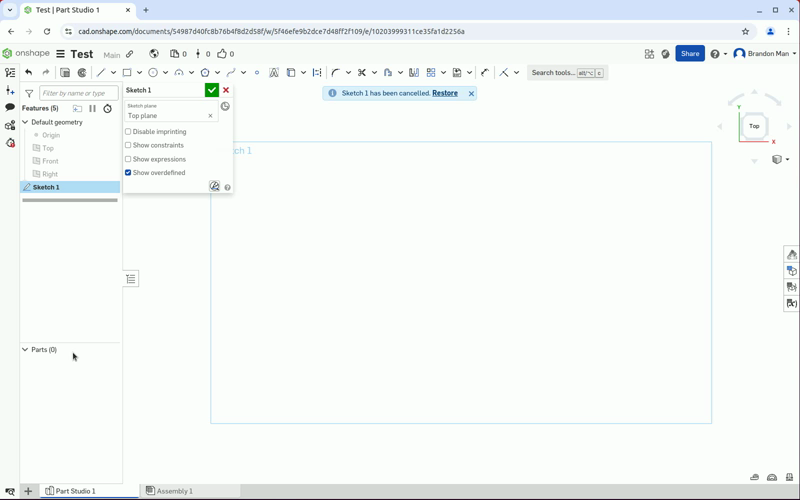
key(y)
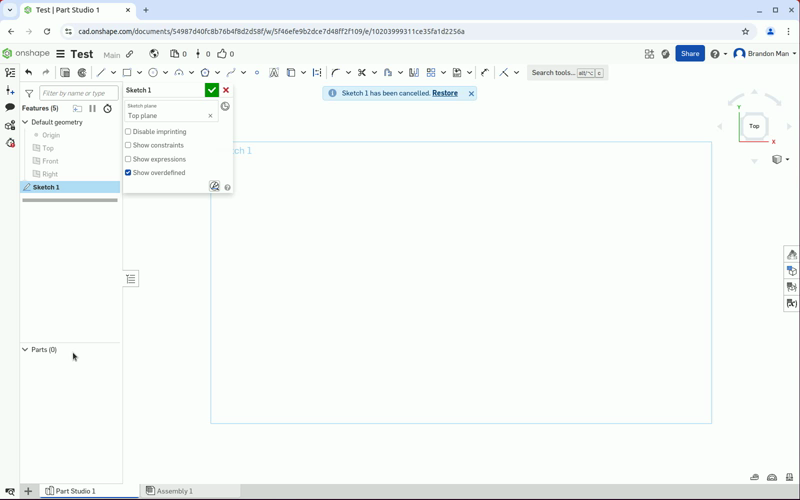
key(l)
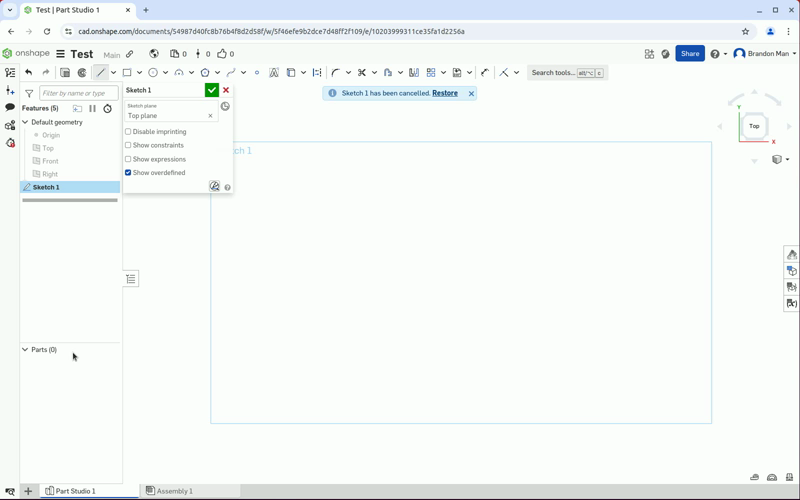
key_down(shift)
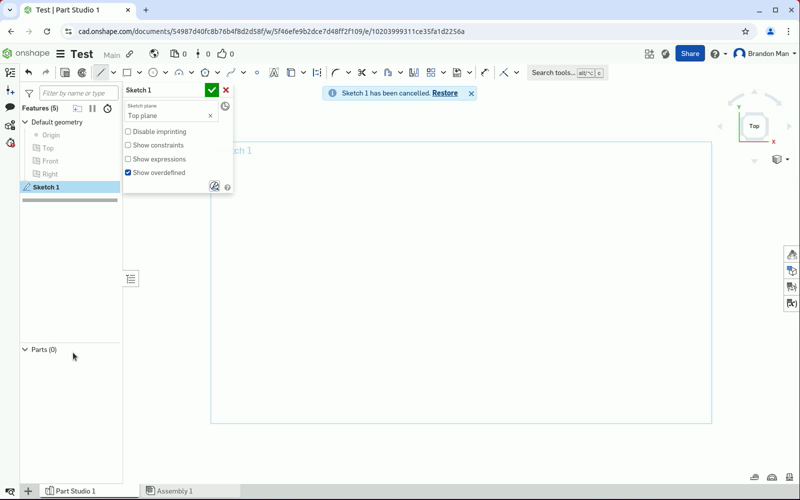
mouse_move(444, 281)
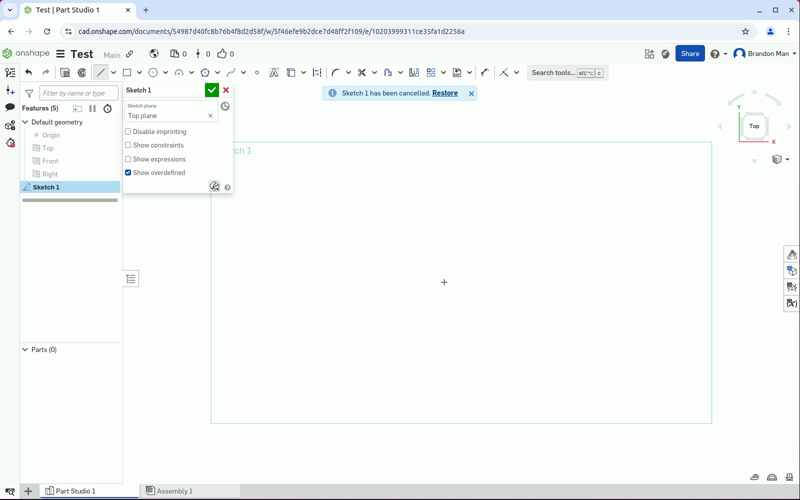
click(444, 281)
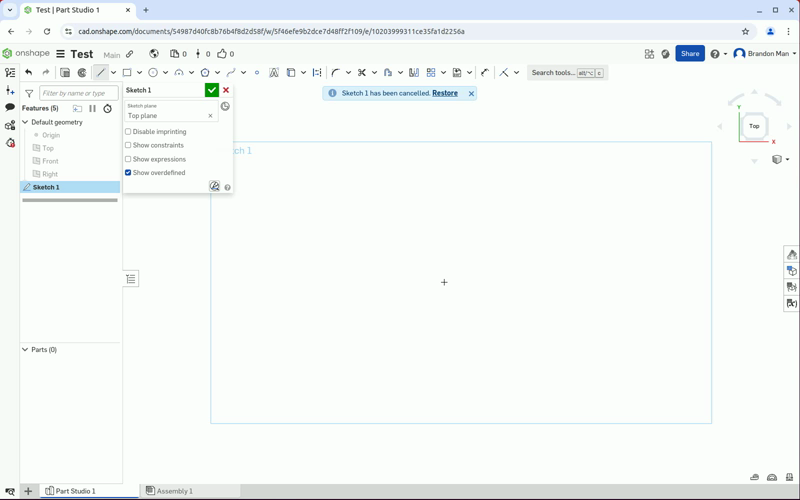
key_up(shift)
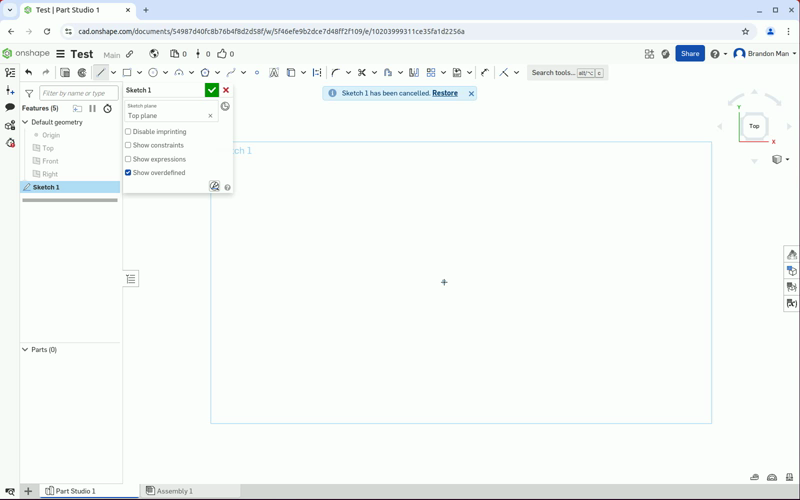
key_down(shift)
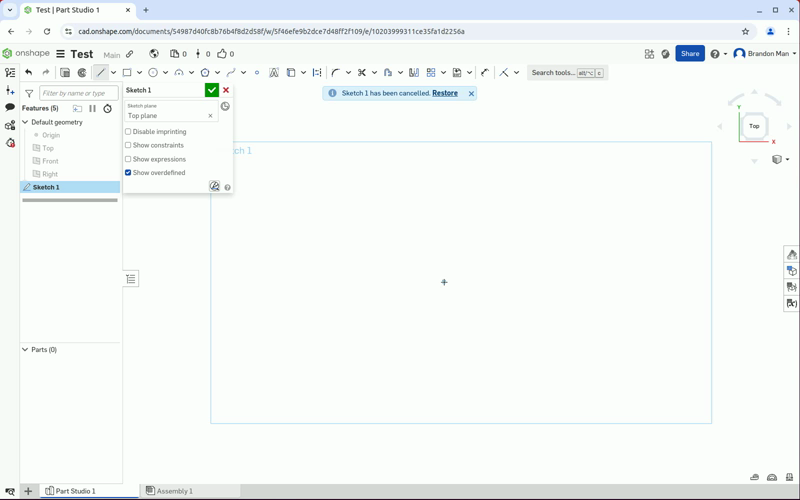
mouse_move(474, 281)
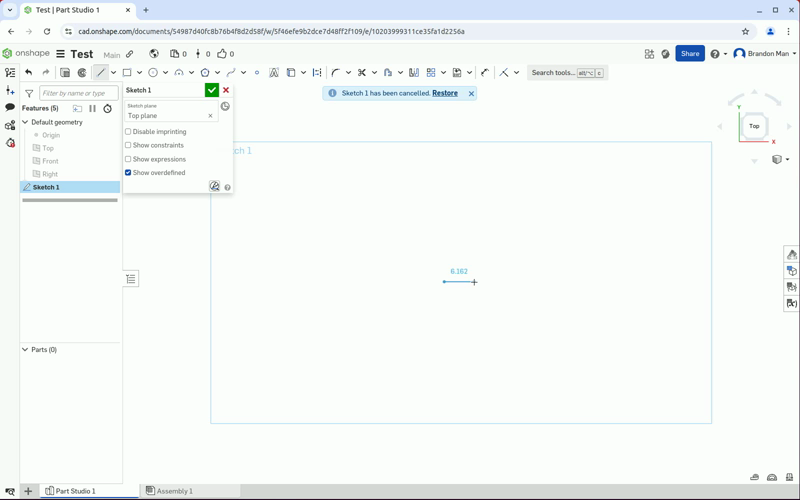
mouse_move(465, 281)
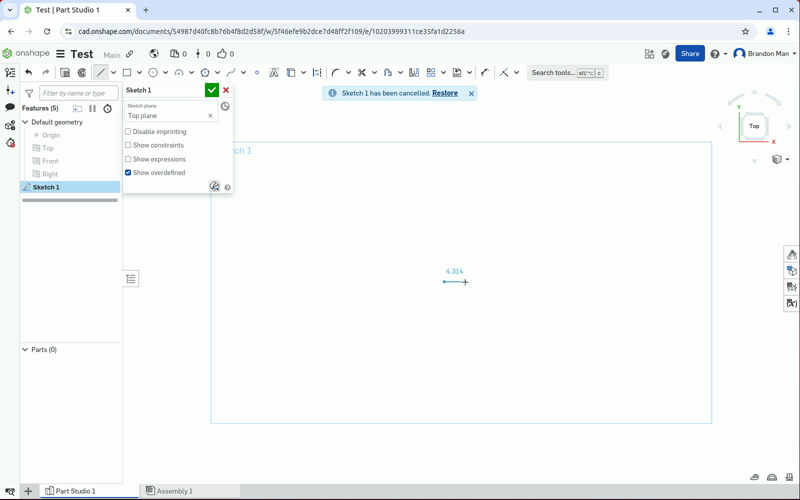
click(465, 281)
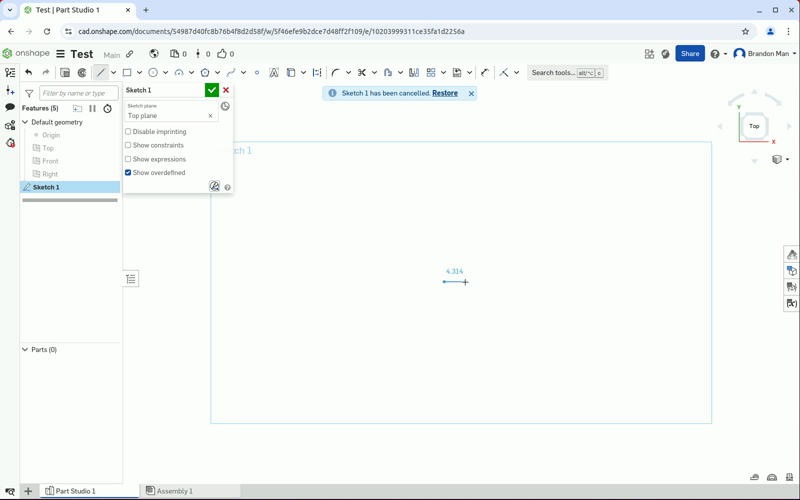
key_up(shift)
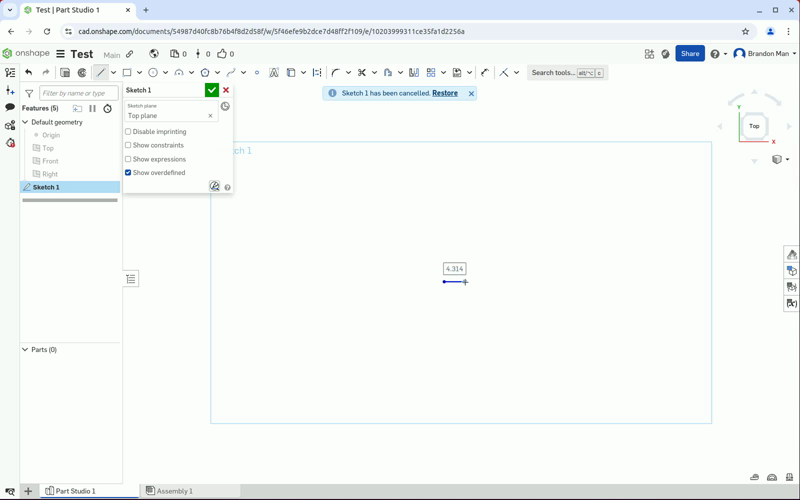
key_down(shift)
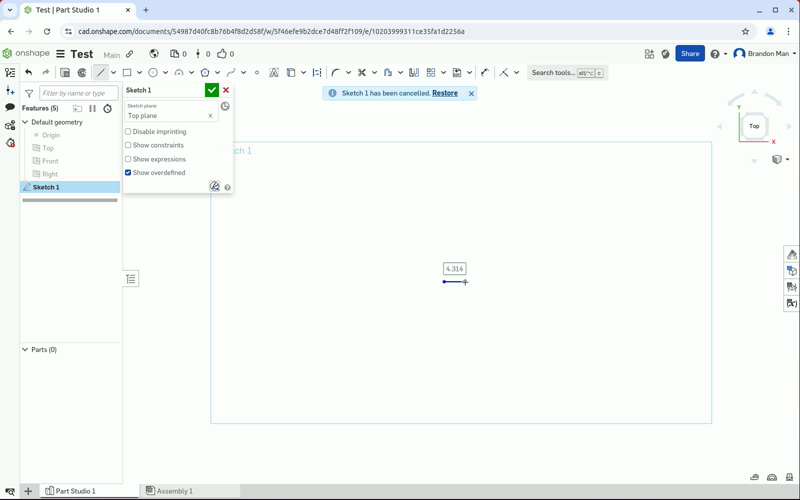
mouse_move(495, 281)
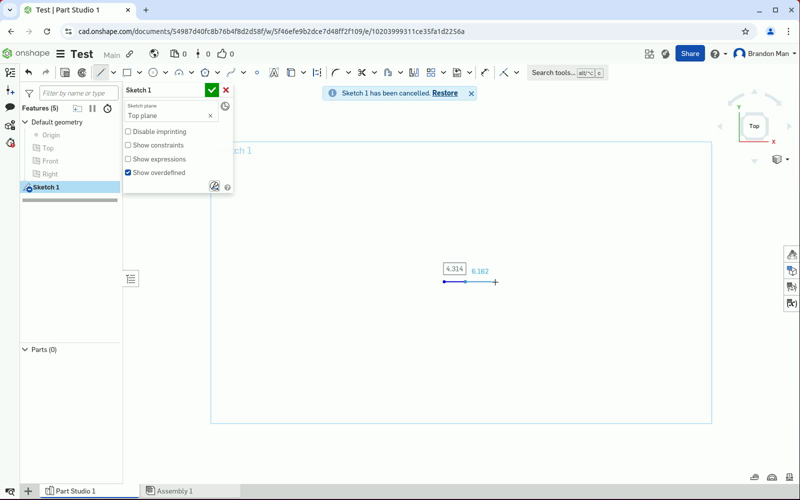
mouse_move(465, 244)
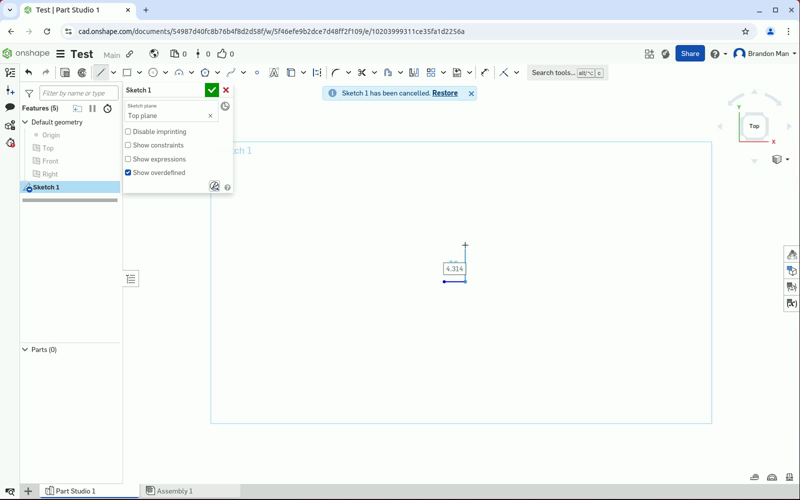
click(465, 244)
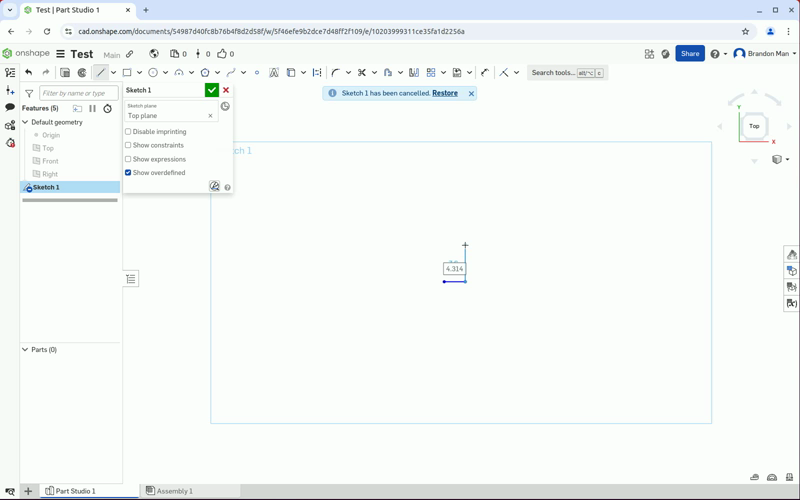
key_up(shift)
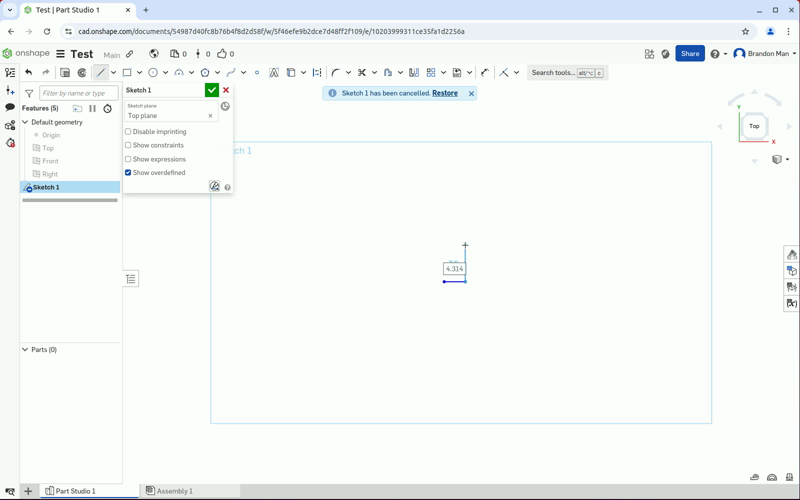
key_down(shift)
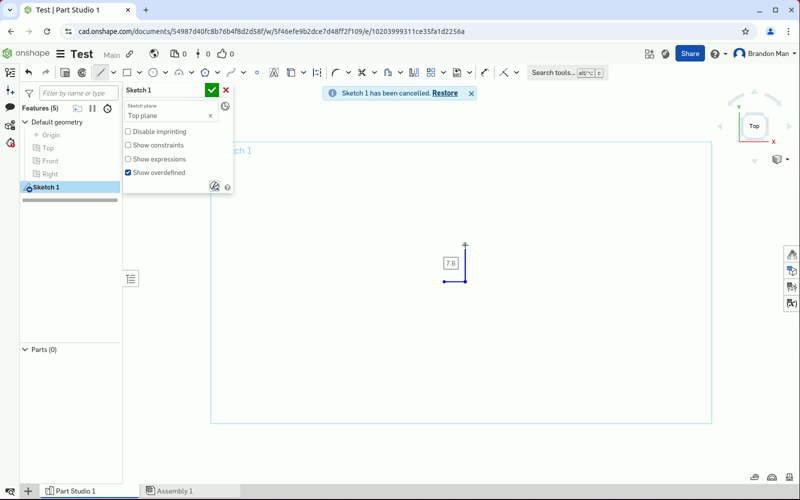
mouse_move(495, 244)
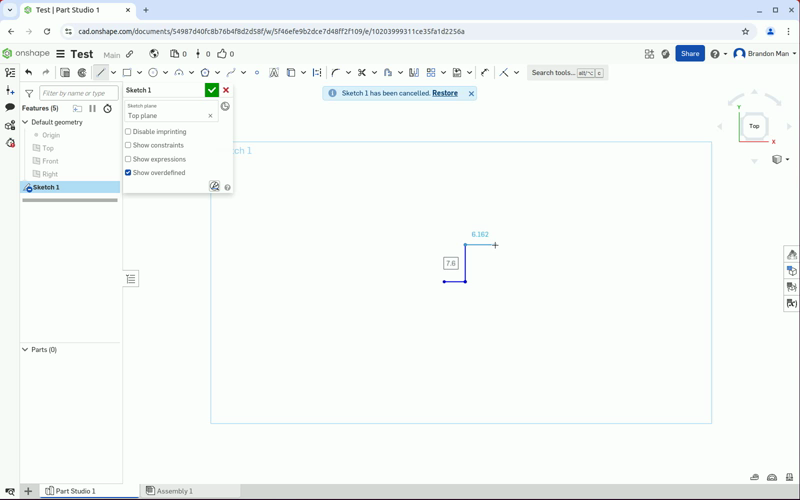
mouse_move(444, 244)
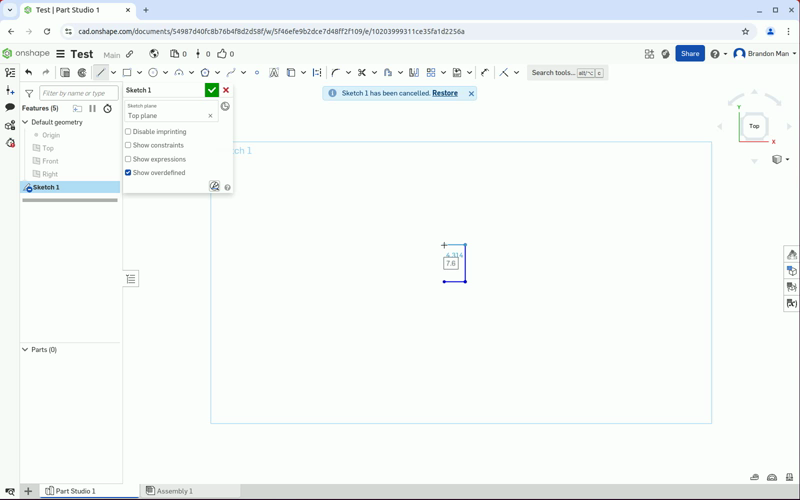
click(444, 244)
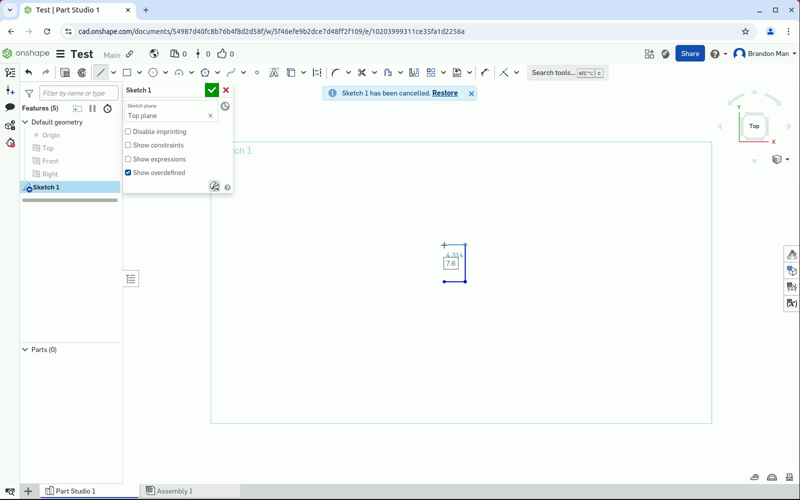
key_up(shift)
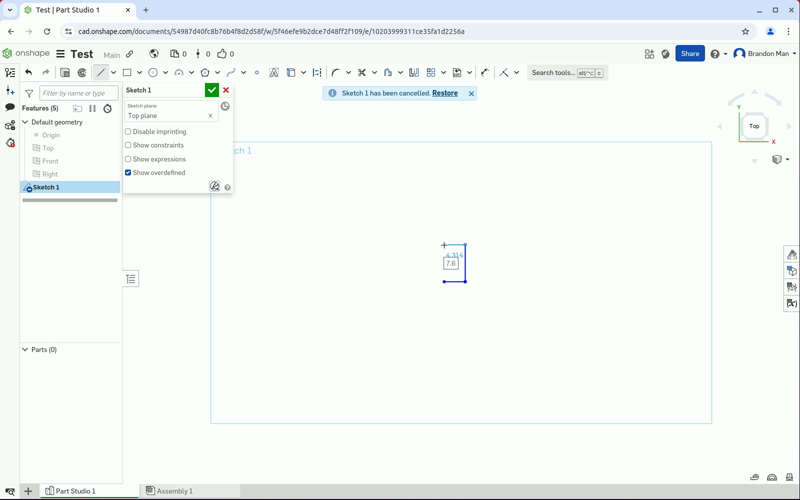
mouse_move(474, 244)
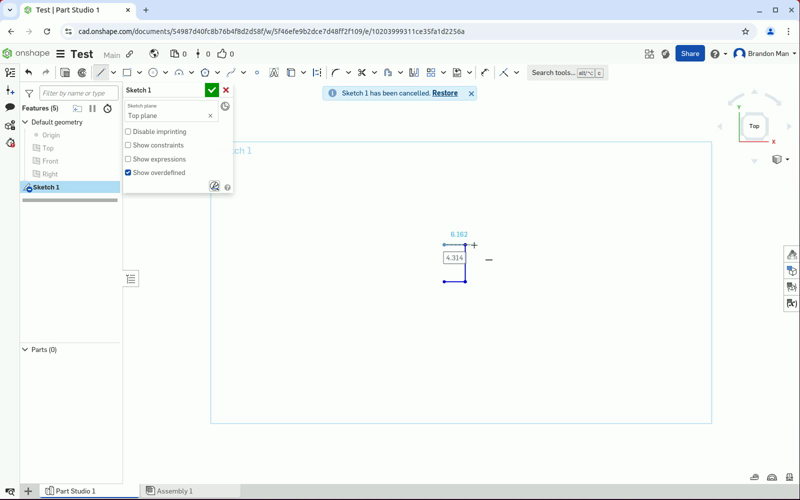
key_down(shift)
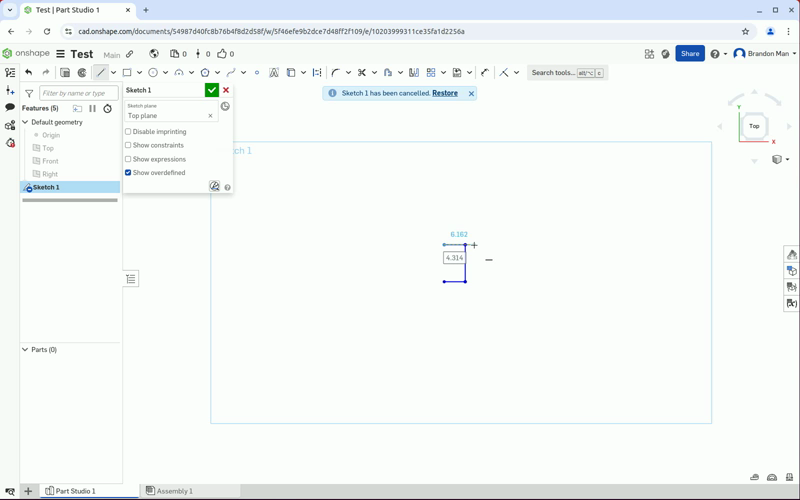
mouse_move(444, 281)
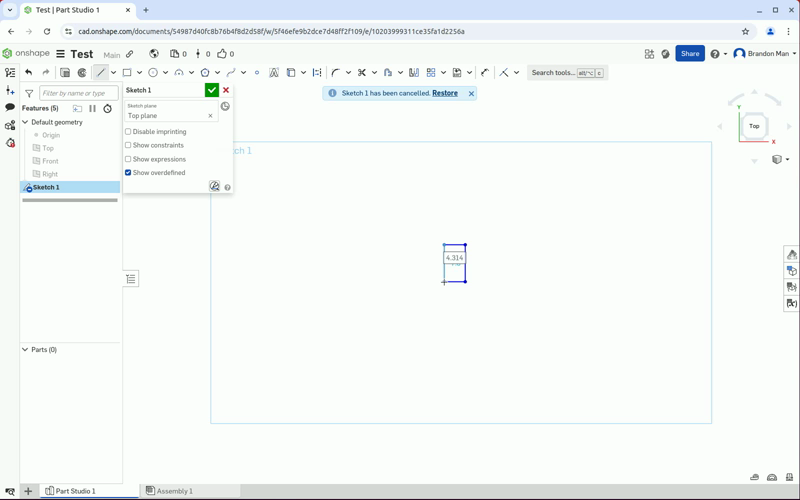
key_up(shift)
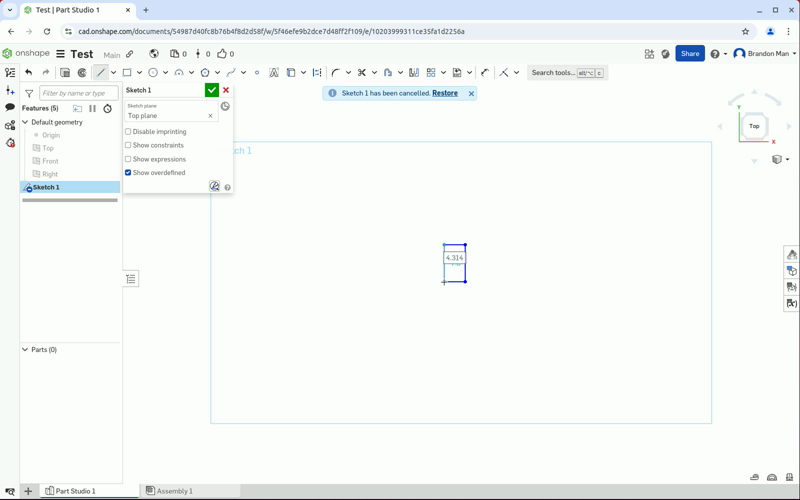
click(444, 281)
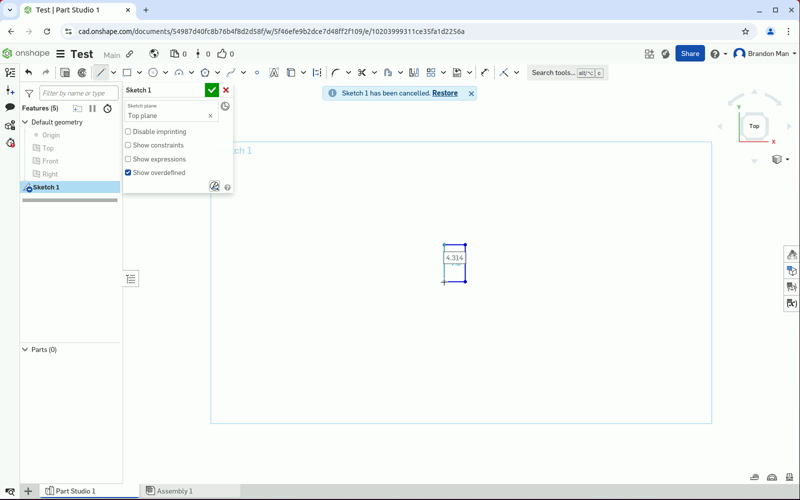
key(esc)
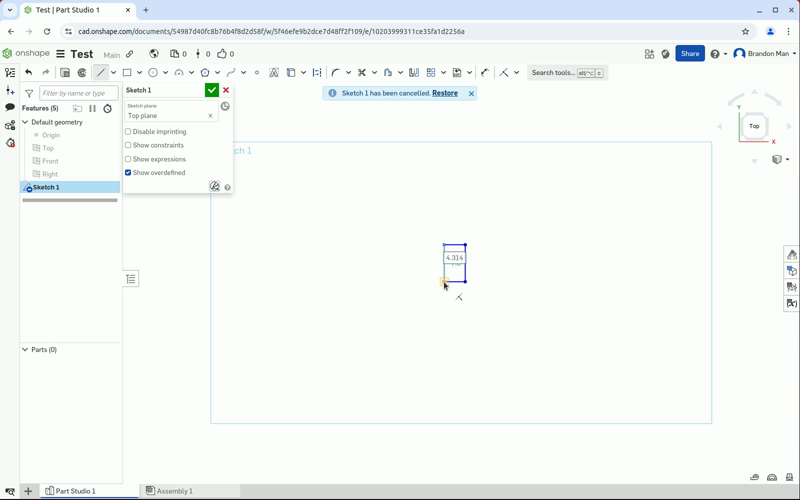
mouse_move(458, 268)
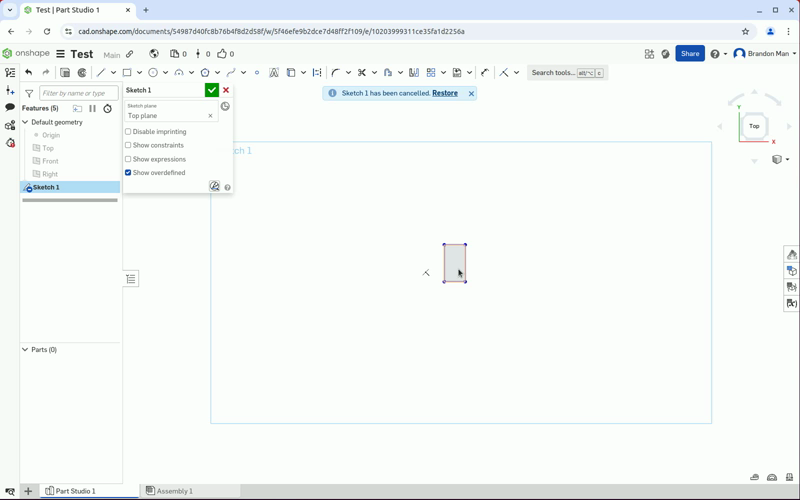
scroll(6)
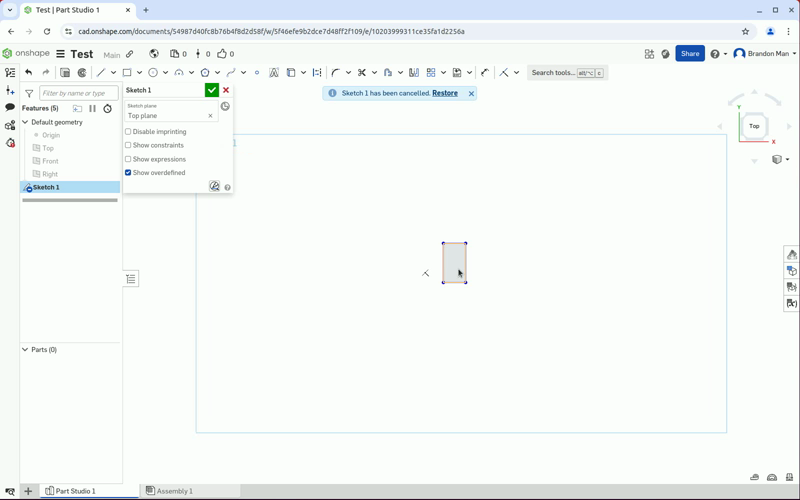
scroll(6)
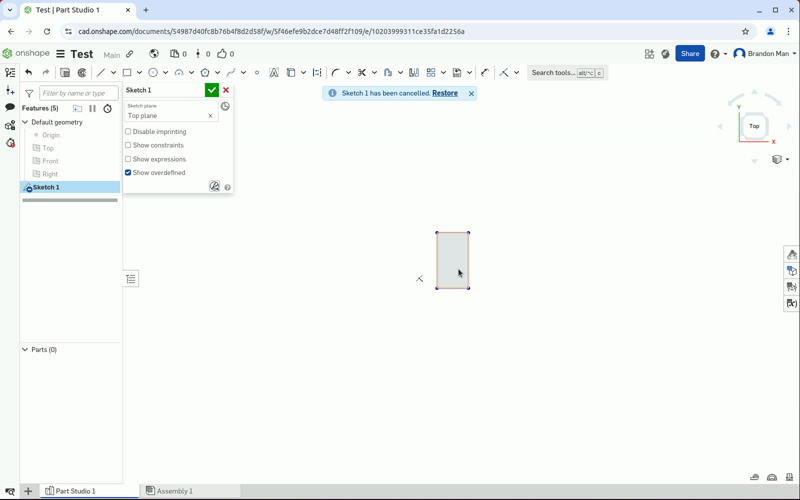
scroll(6)
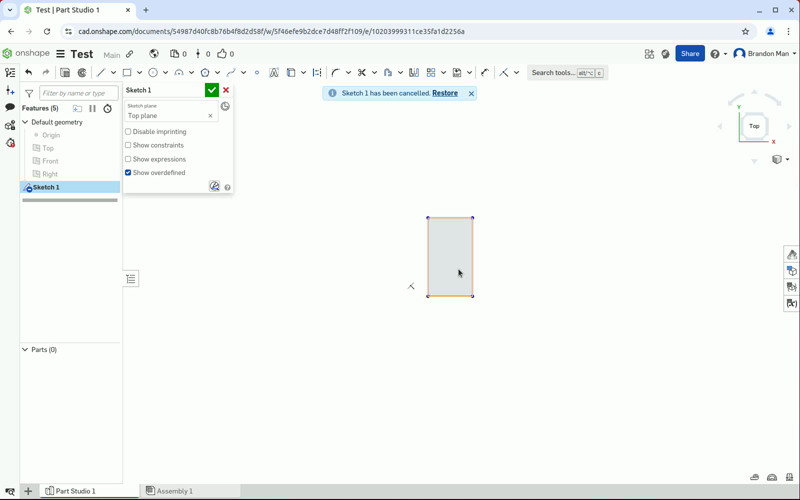
scroll(6)
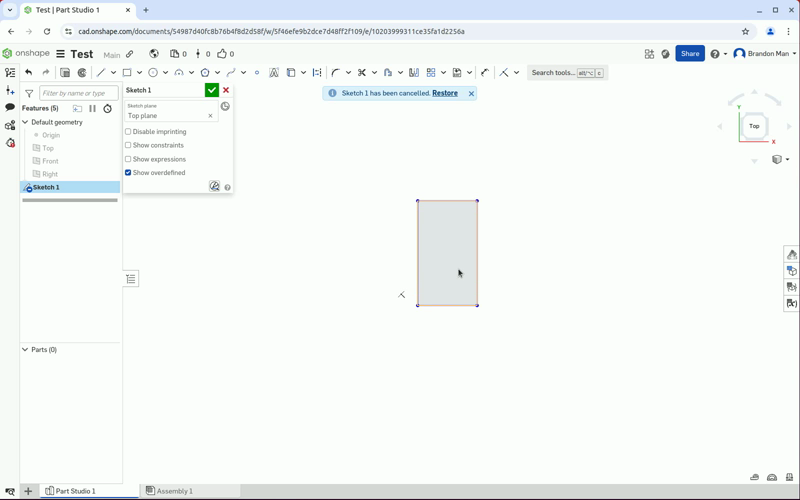
scroll(6)
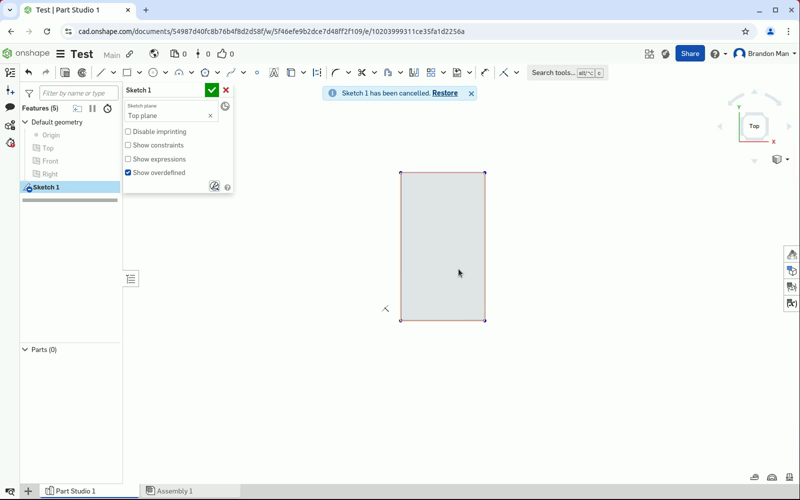
scroll(6)
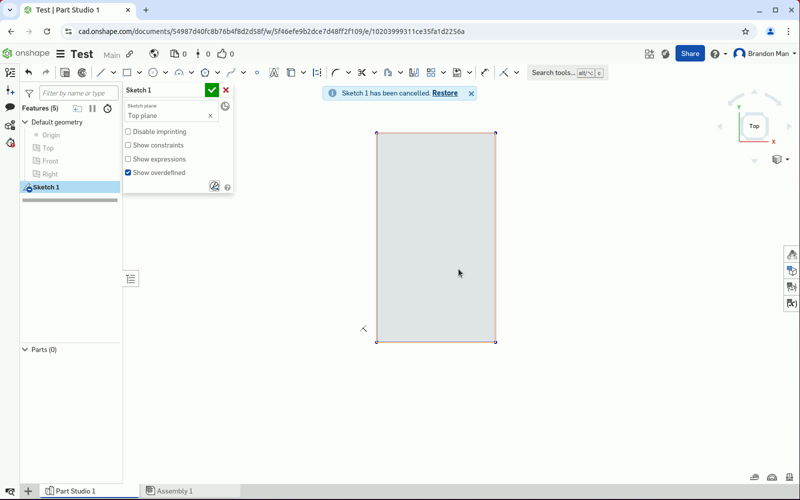
scroll(6)
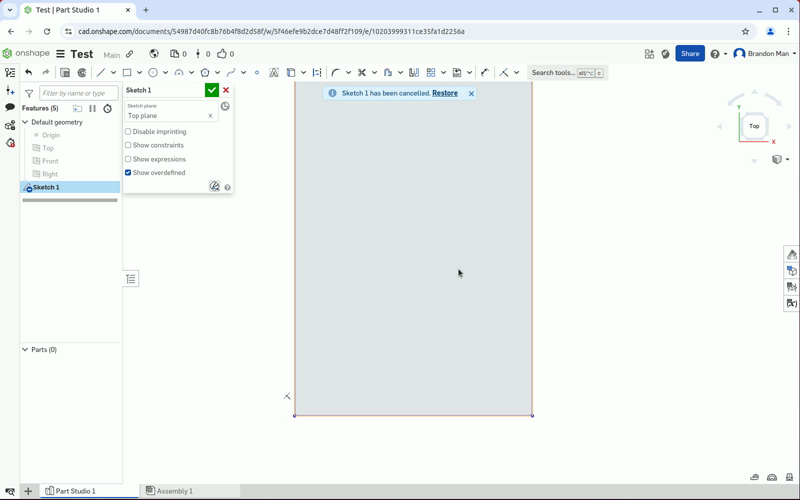
click(458, 268)
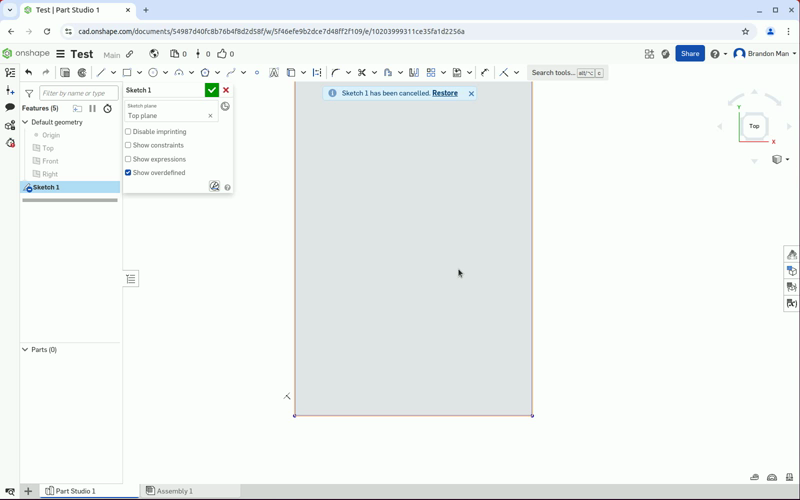
scroll(-6)
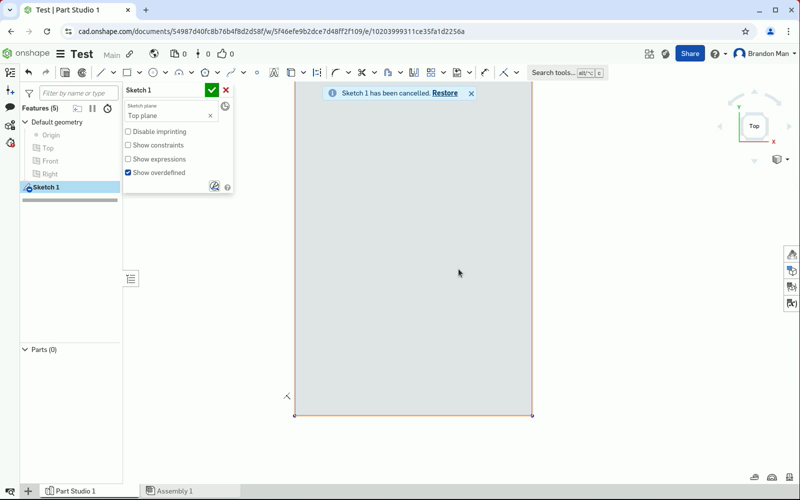
scroll(-6)
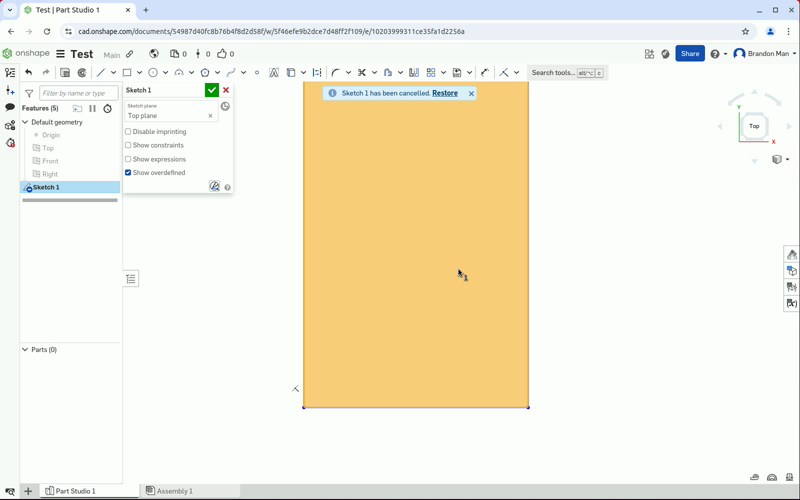
scroll(-6)
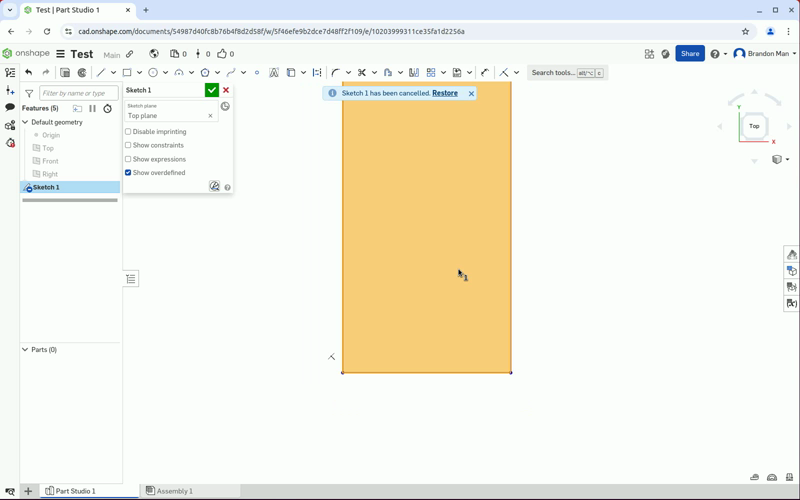
scroll(-6)
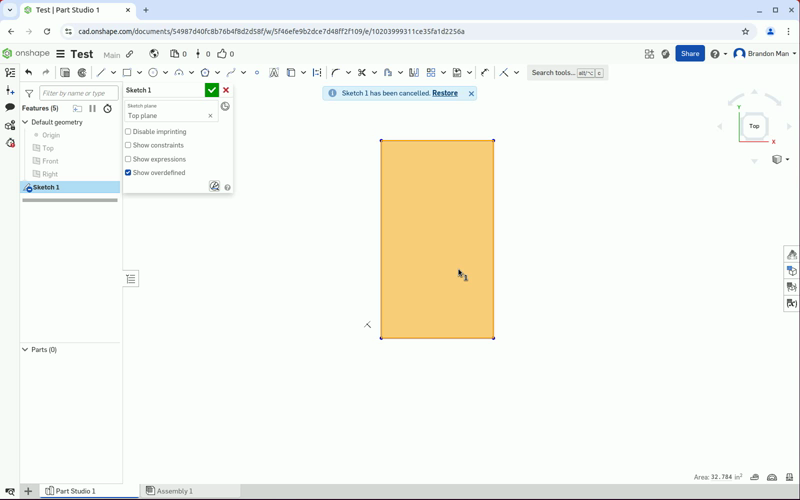
scroll(-6)
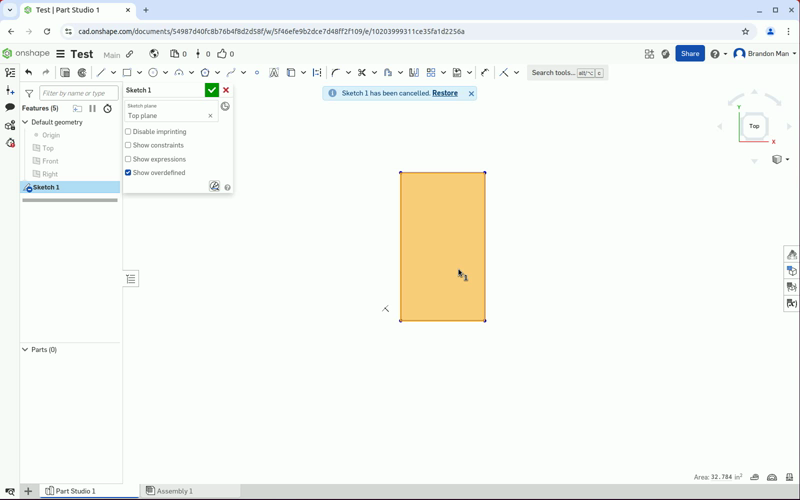
scroll(-6)
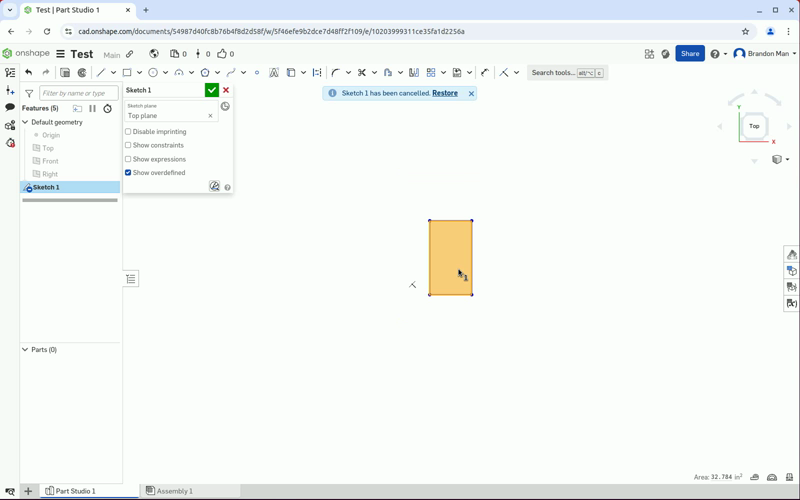
scroll(-6)
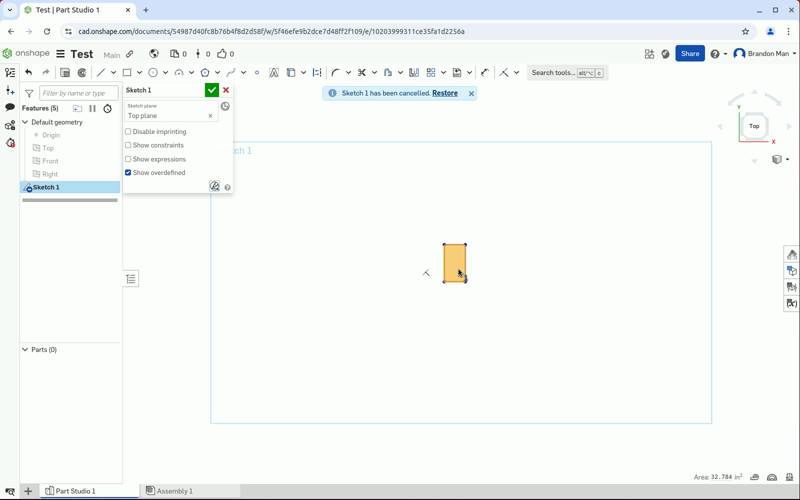
mouse_move(73, 352)
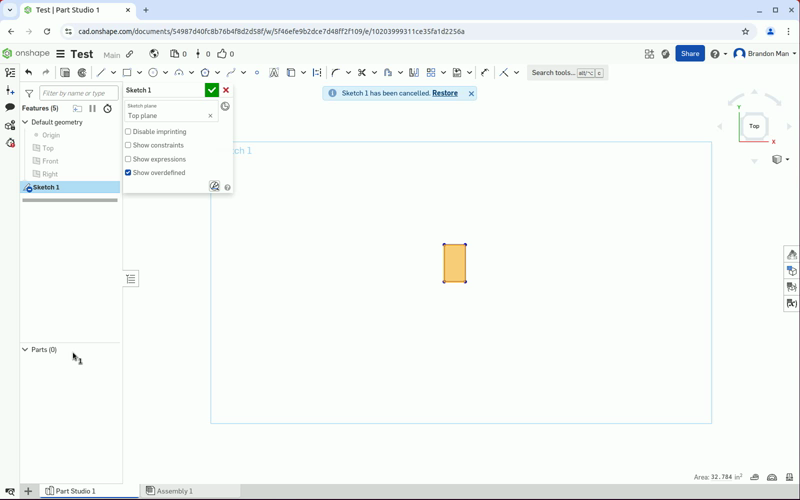
key(shift+y)
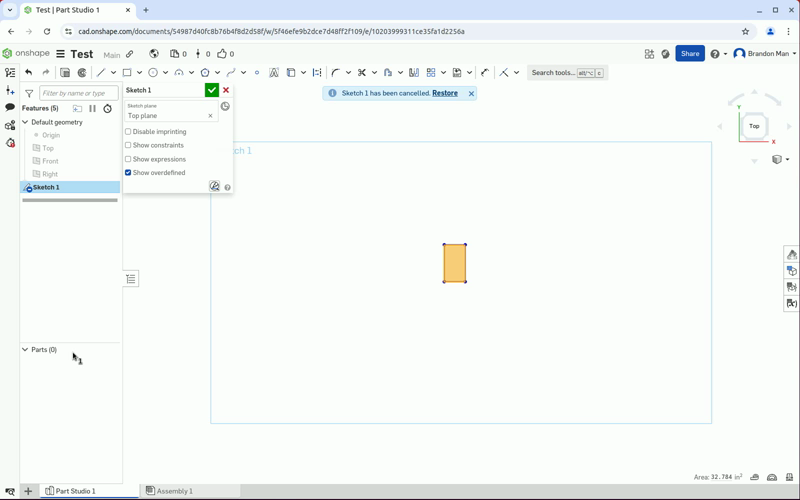
key(shift+e)
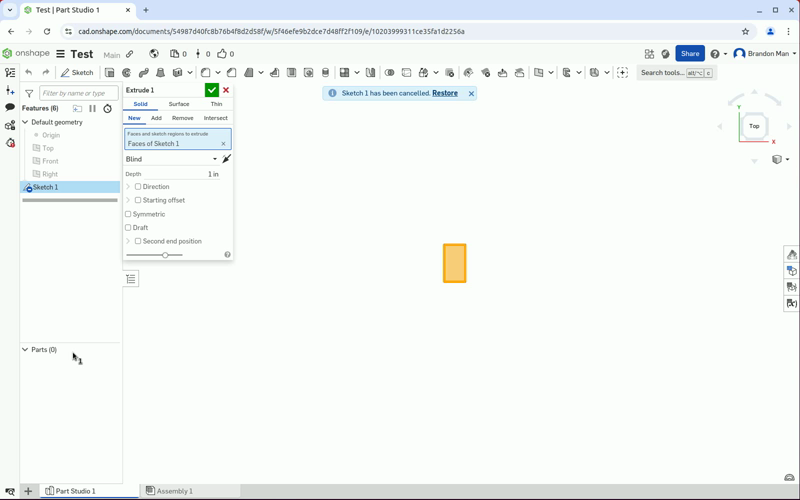
mouse_move(143, 106)
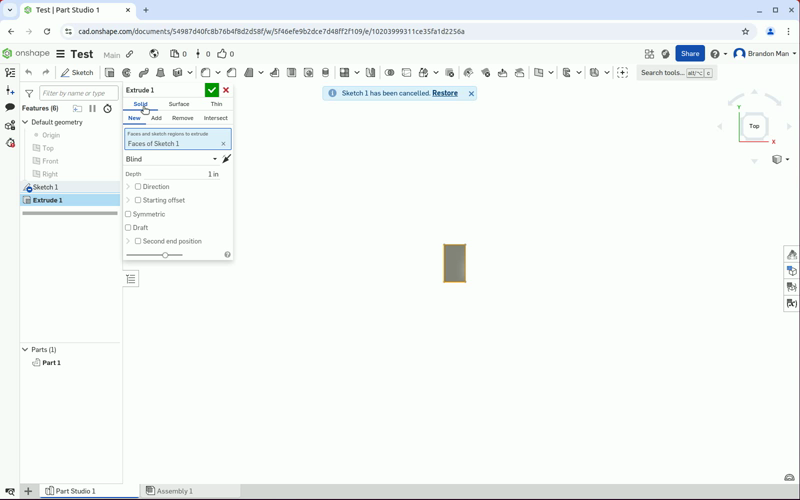
click(143, 106)
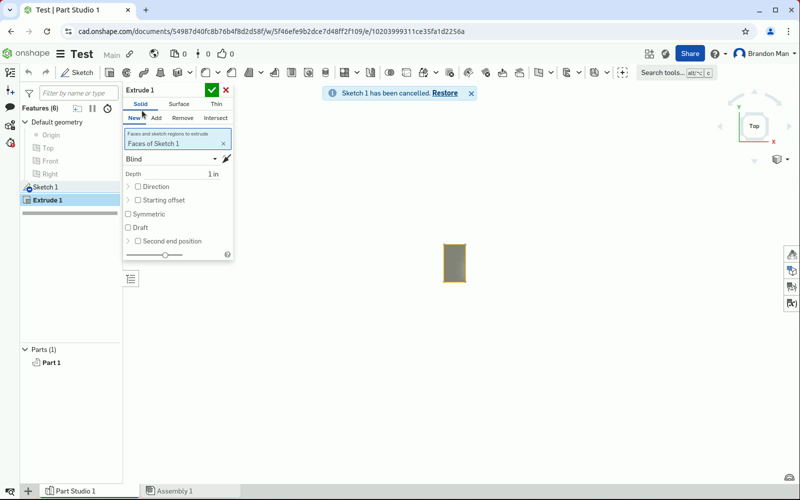
mouse_move(137, 120)
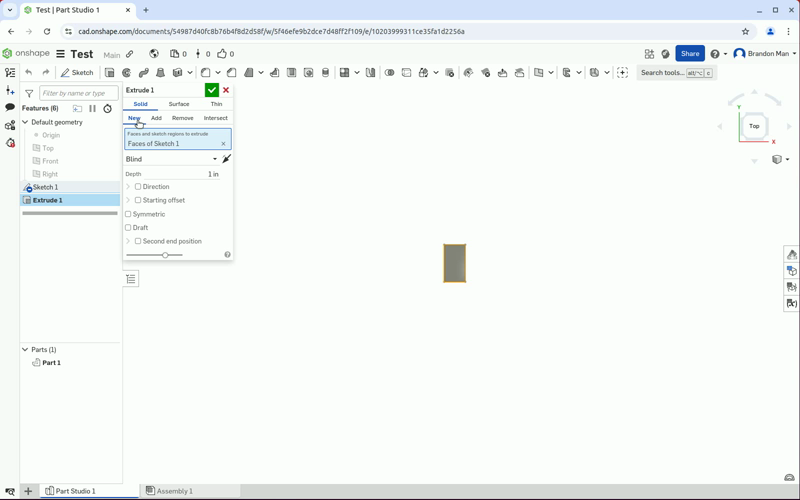
click(137, 120)
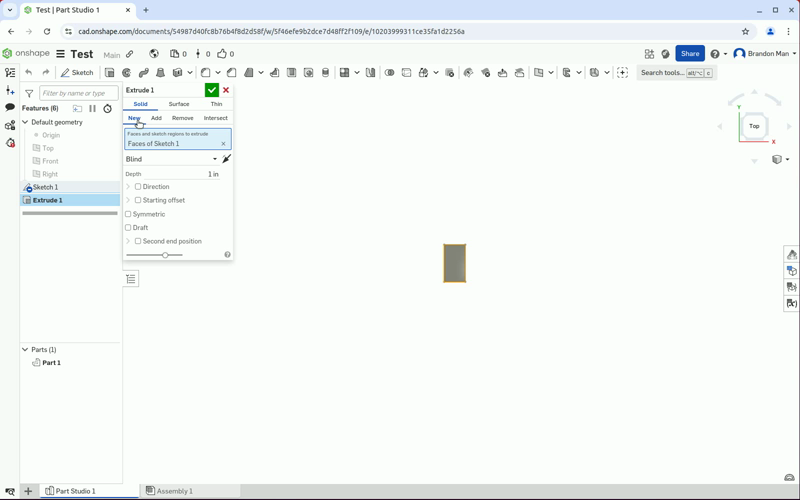
key(tab, 4)
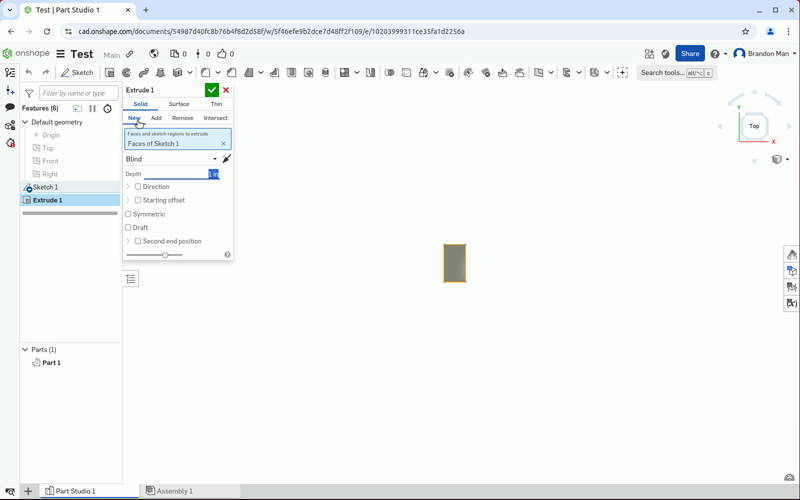
text(23.108)
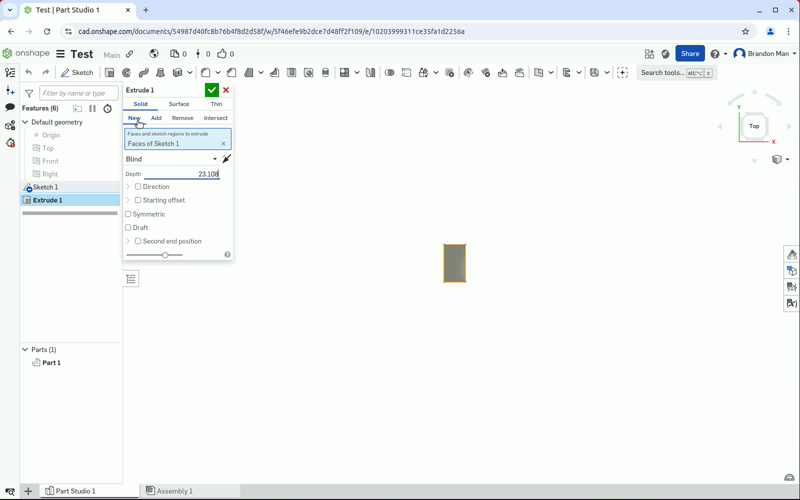
key(enter)
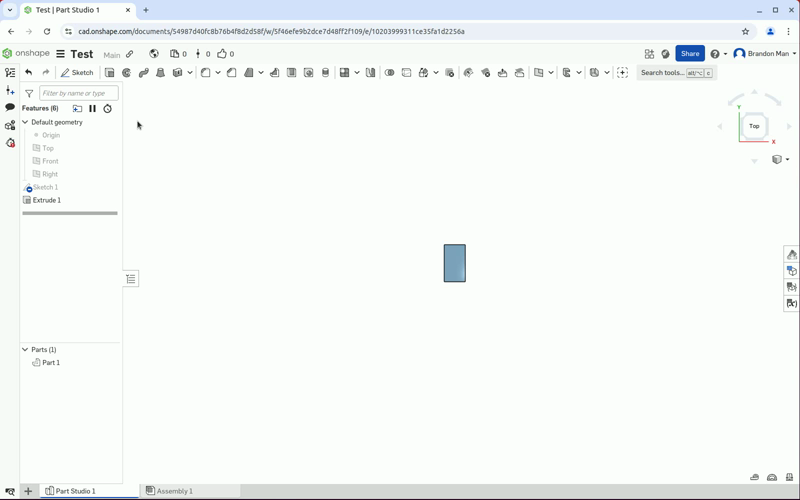
key(shift+h)
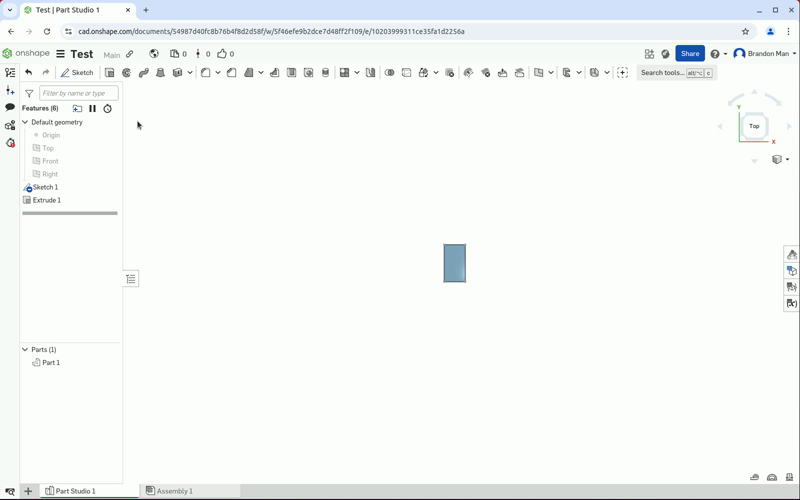
key(shift+h)
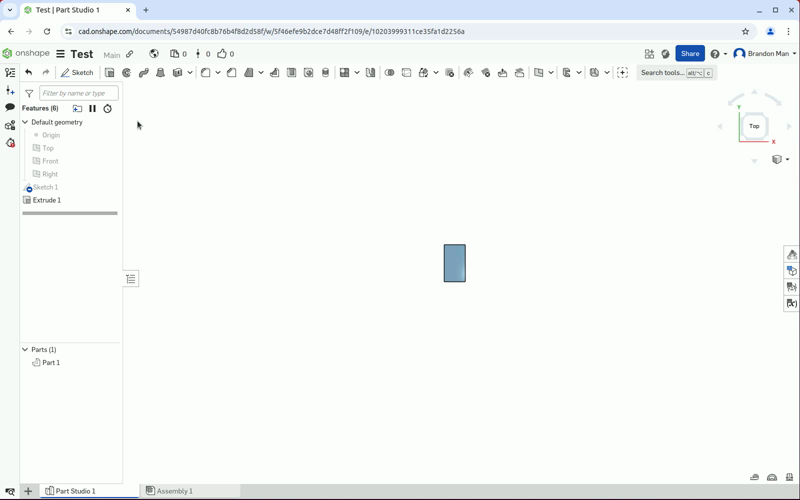
mouse_move(73, 189)
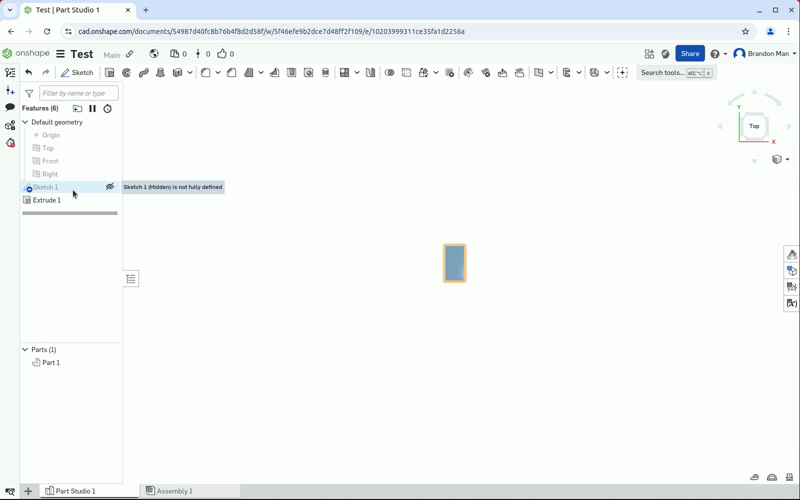
click(73, 189)
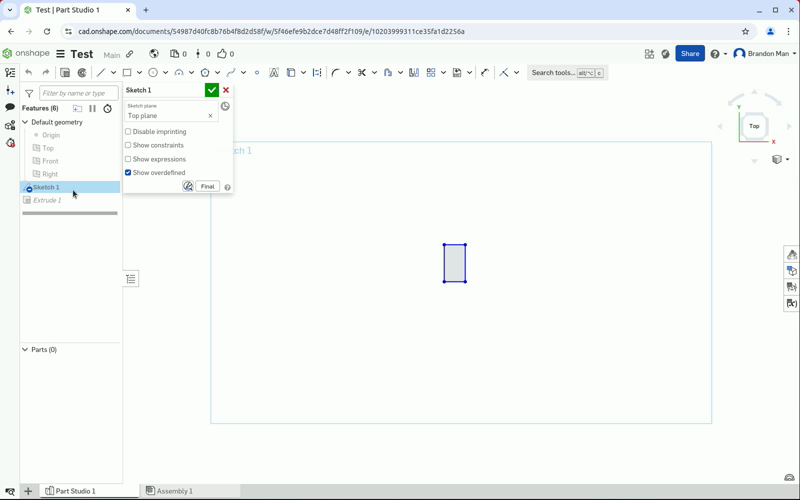
mouse_move(229, 92)
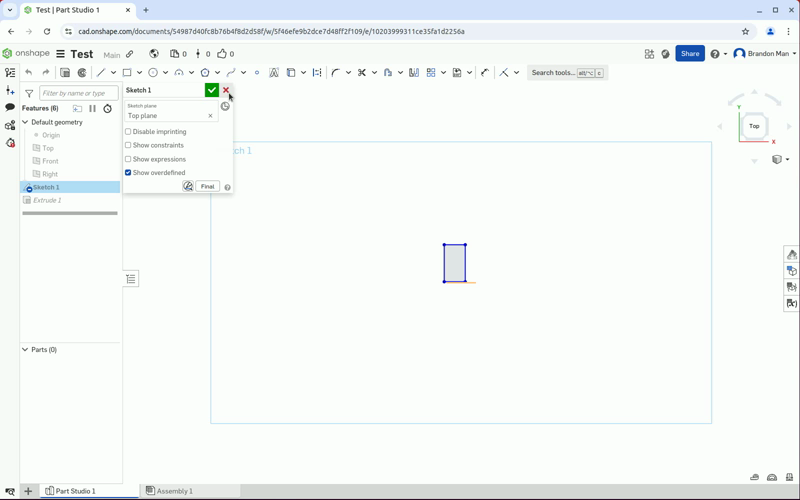
click(229, 92)
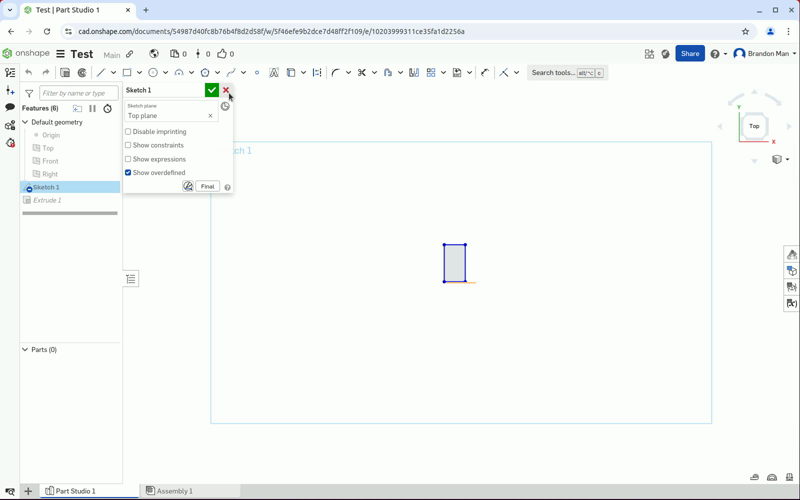
key(shift+s)
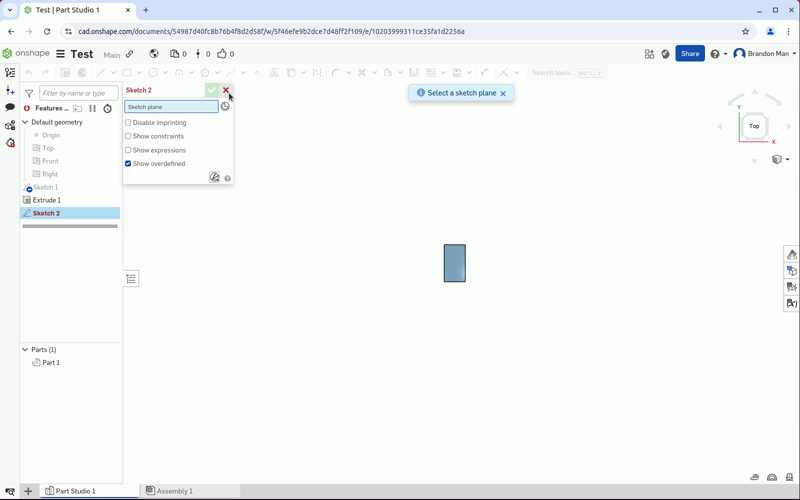
mouse_move(73, 150)
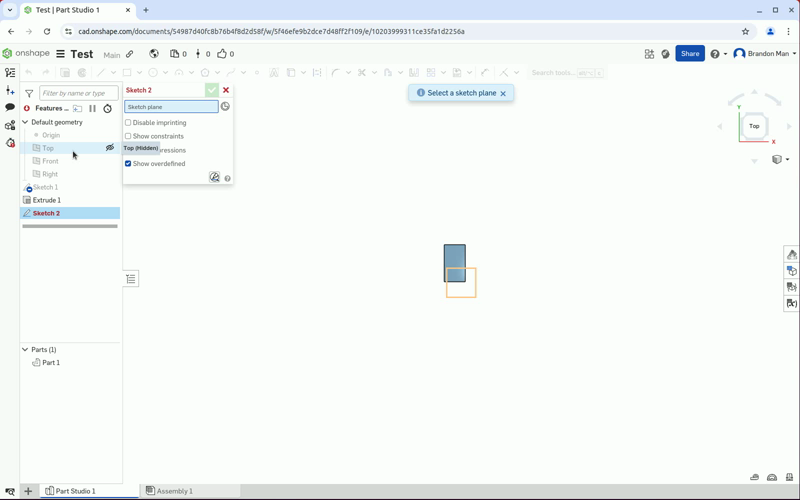
click(73, 150)
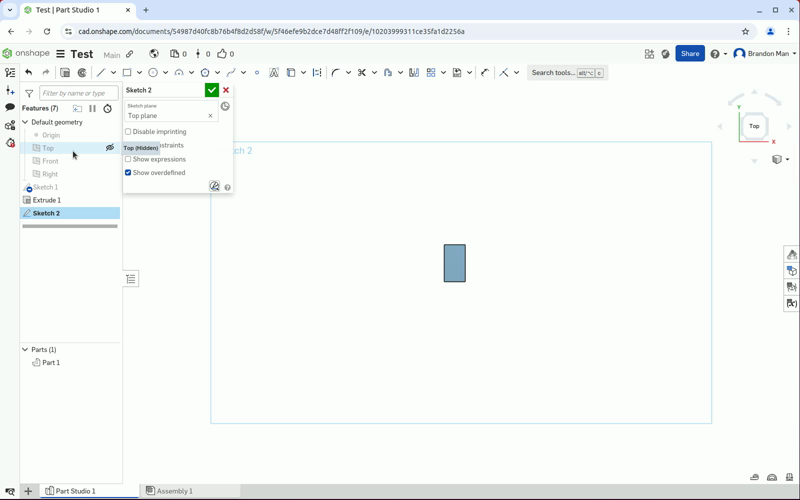
mouse_move(73, 352)
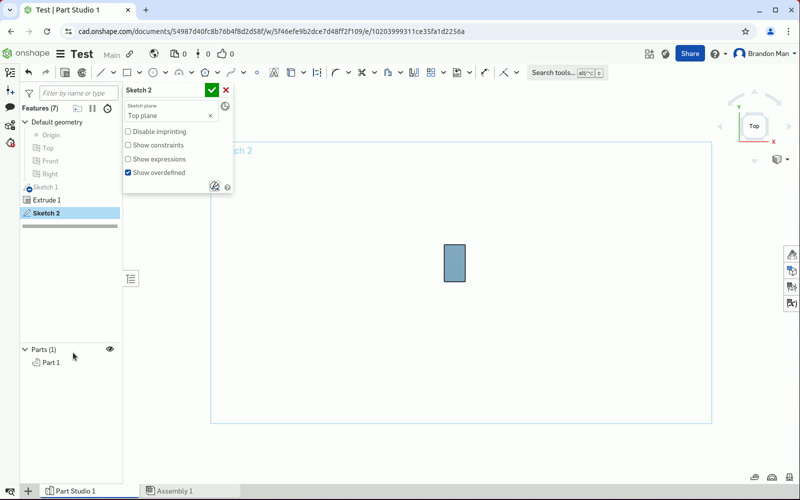
key(y)
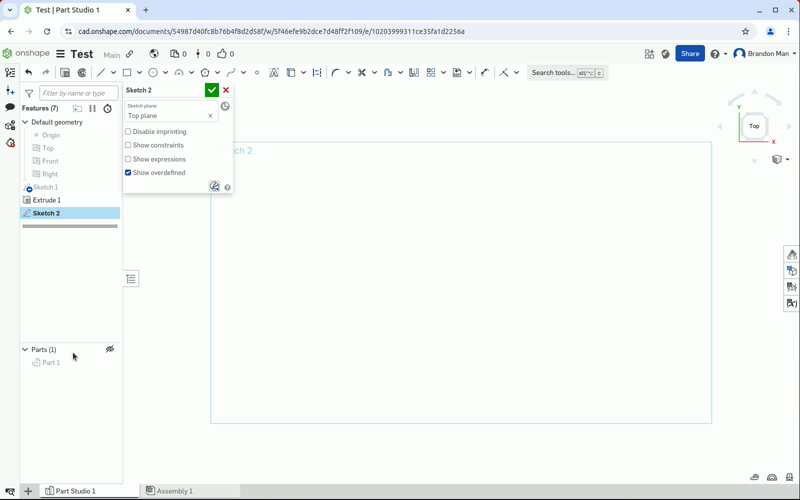
key(l)
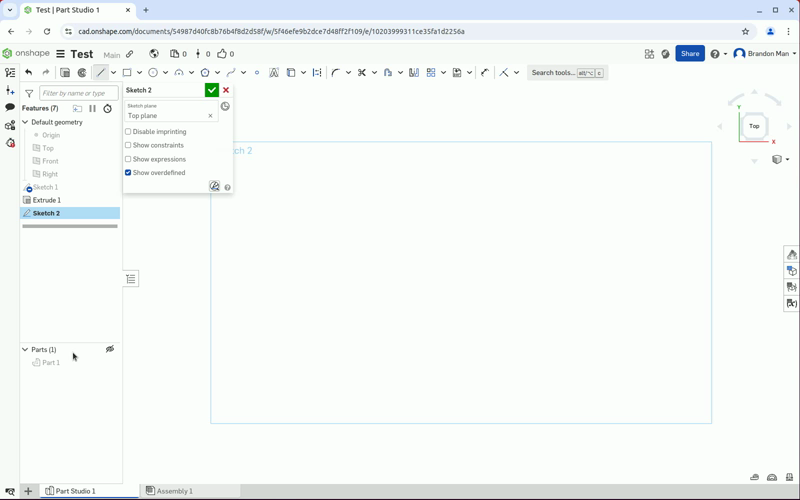
key_down(shift)
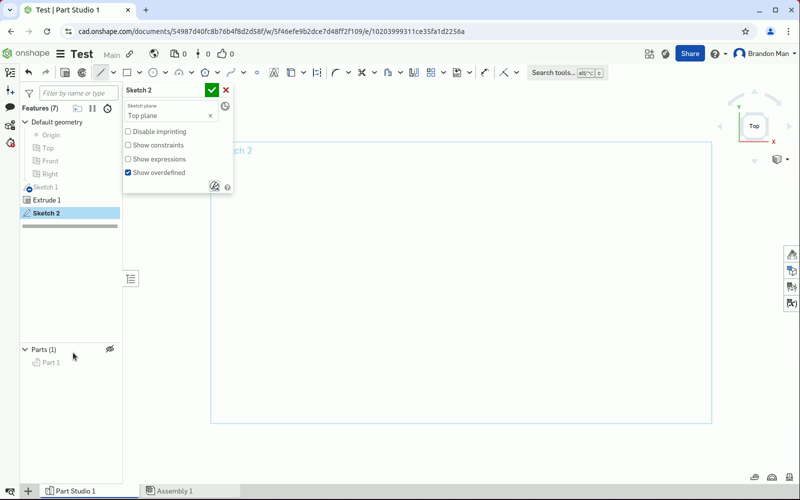
mouse_move(444, 322)
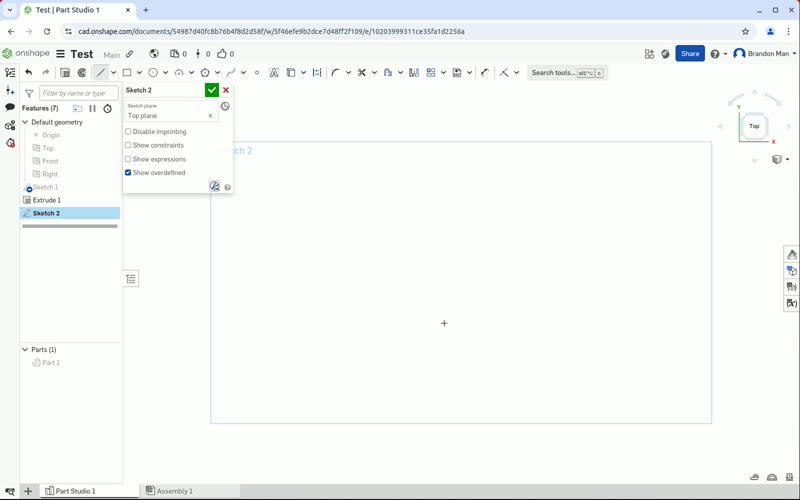
click(444, 322)
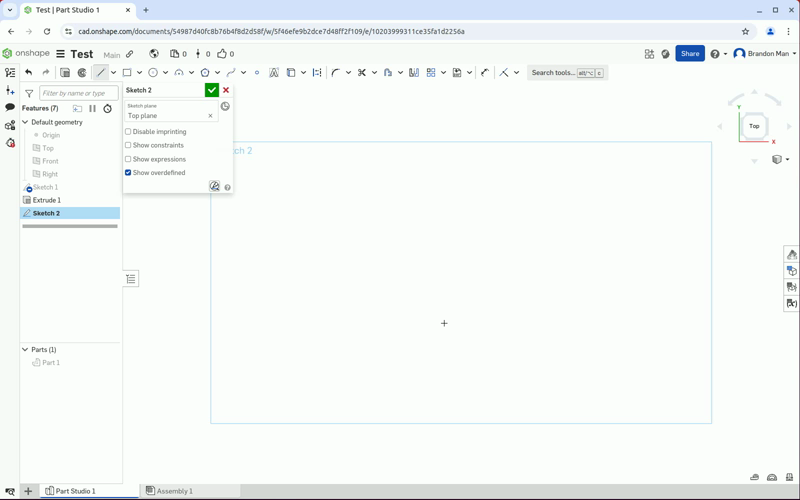
key_up(shift)
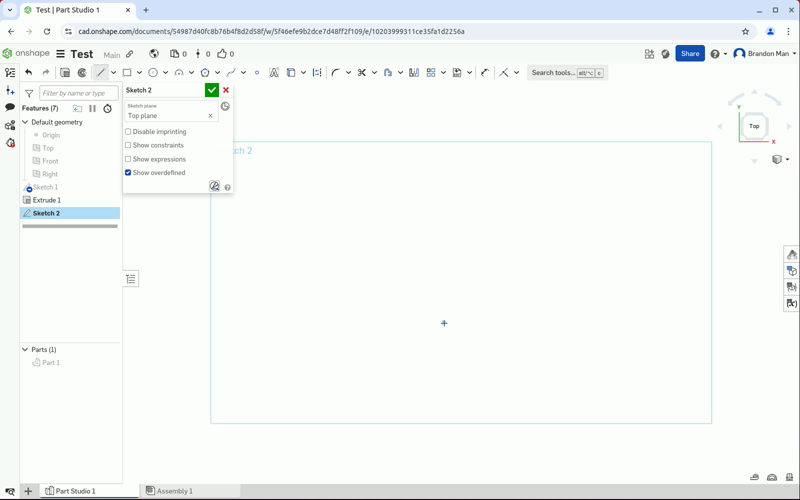
key_down(shift)
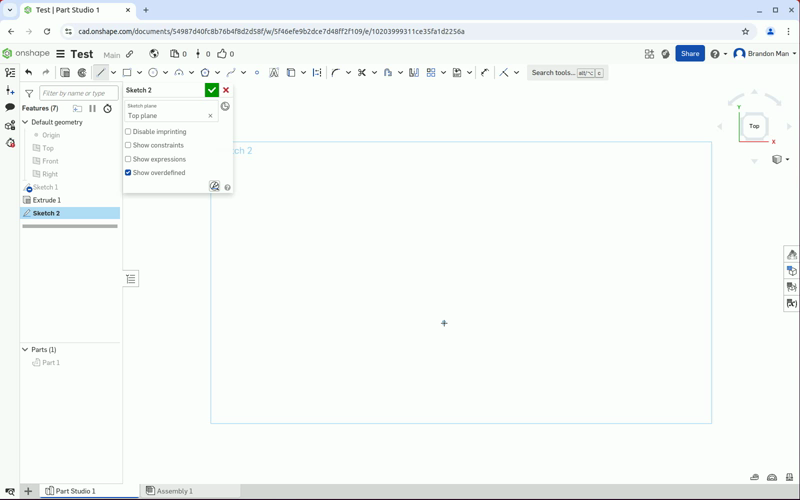
mouse_move(474, 322)
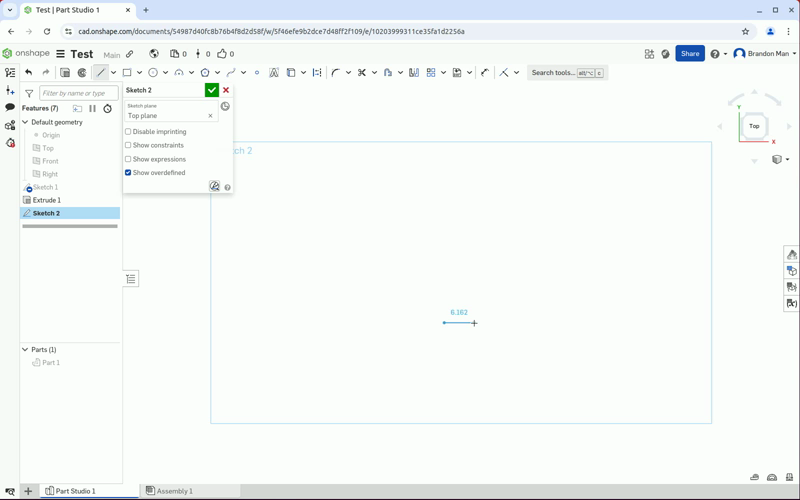
mouse_move(465, 322)
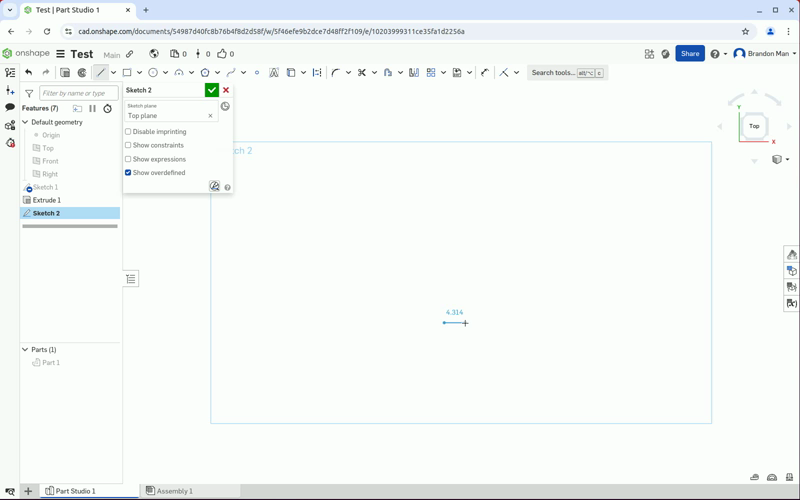
click(465, 322)
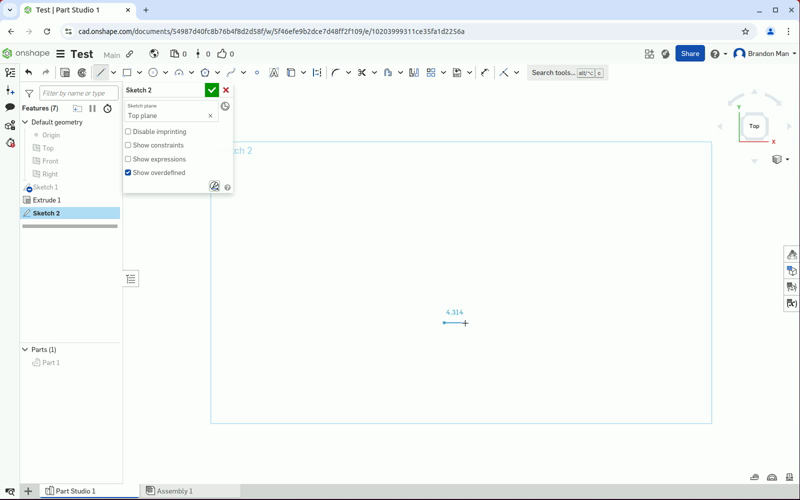
key_up(shift)
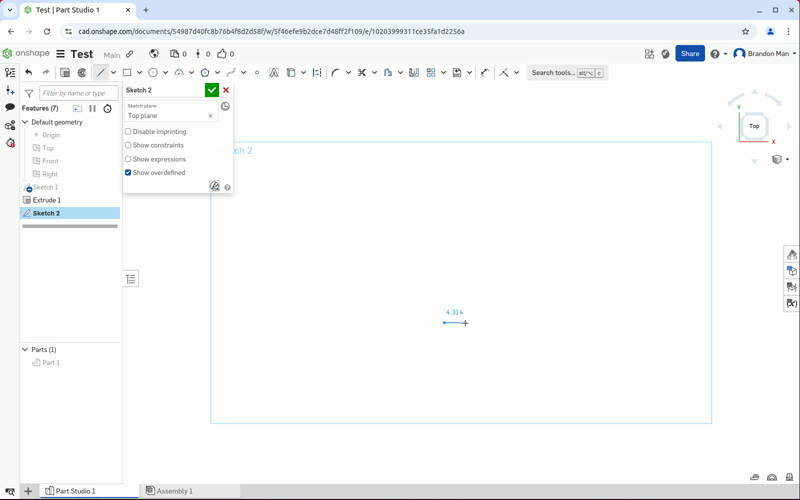
key_down(shift)
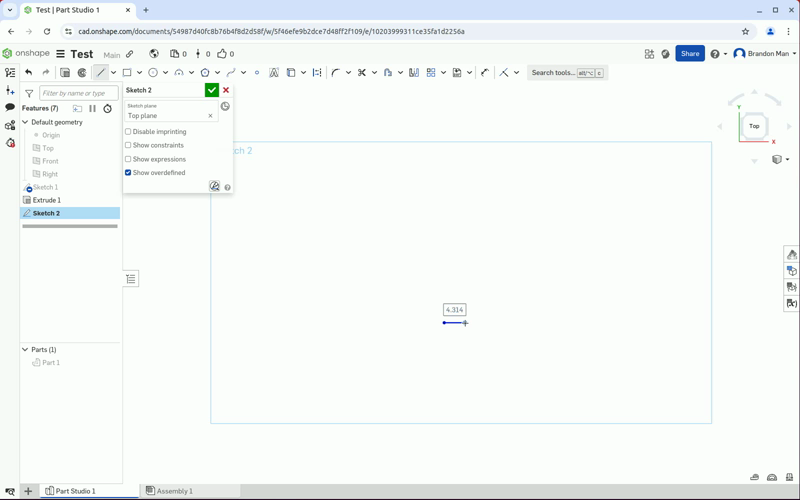
mouse_move(495, 322)
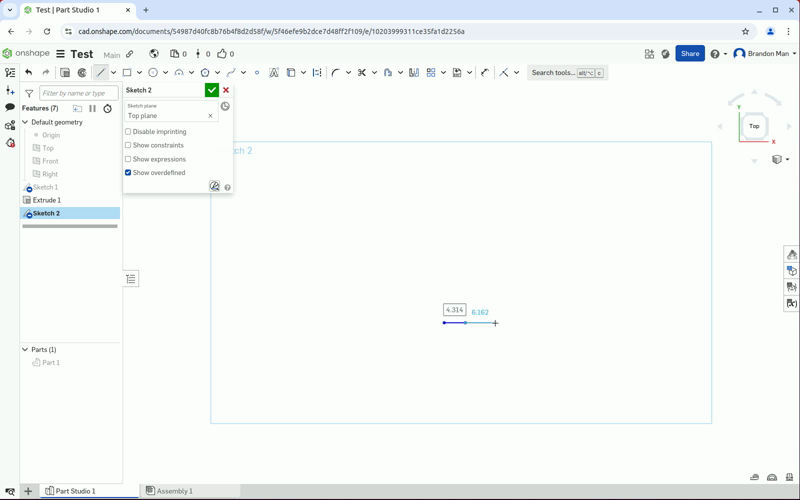
mouse_move(465, 285)
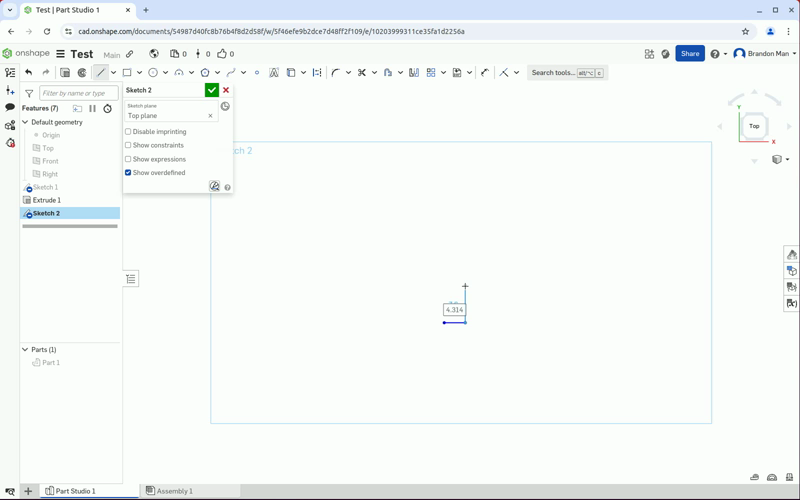
click(465, 285)
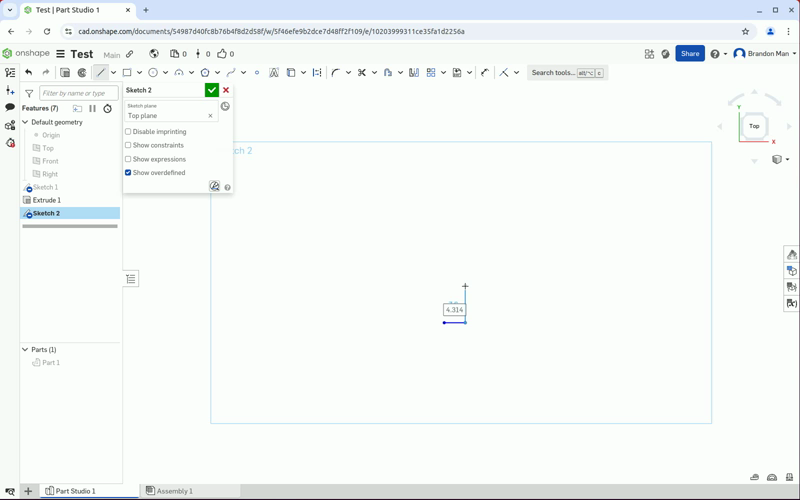
key_up(shift)
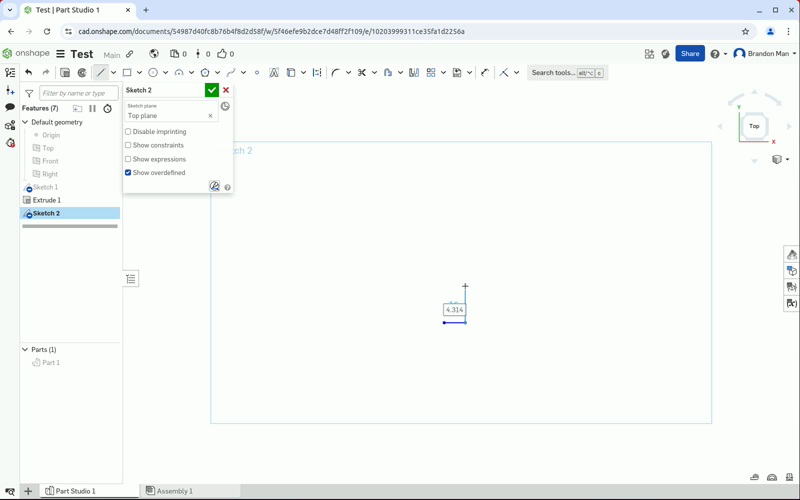
key_down(shift)
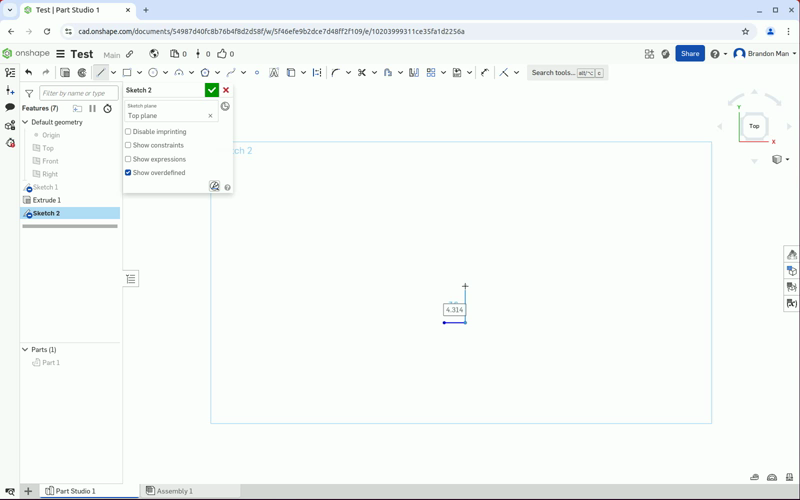
mouse_move(495, 285)
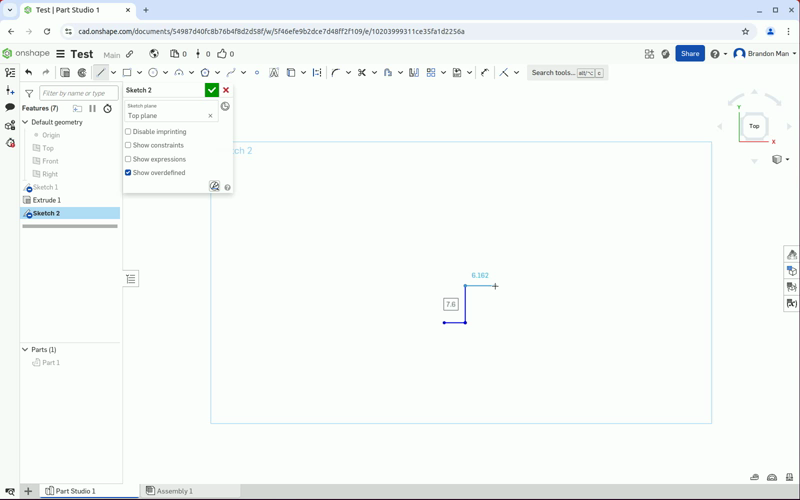
mouse_move(444, 285)
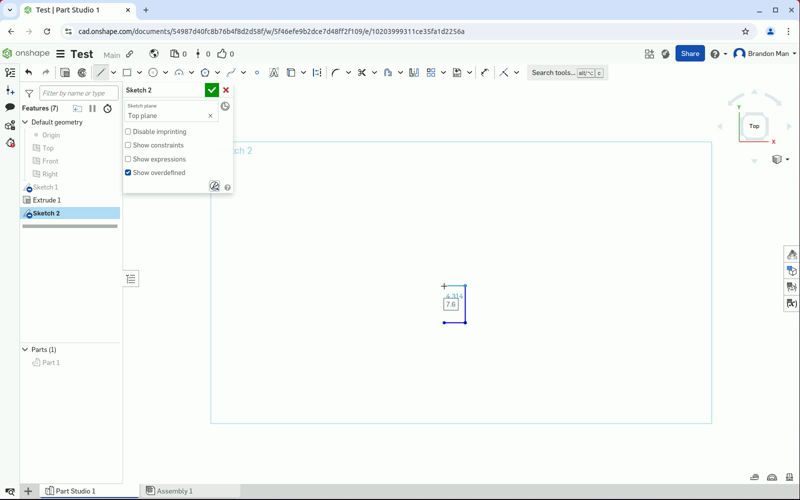
click(444, 285)
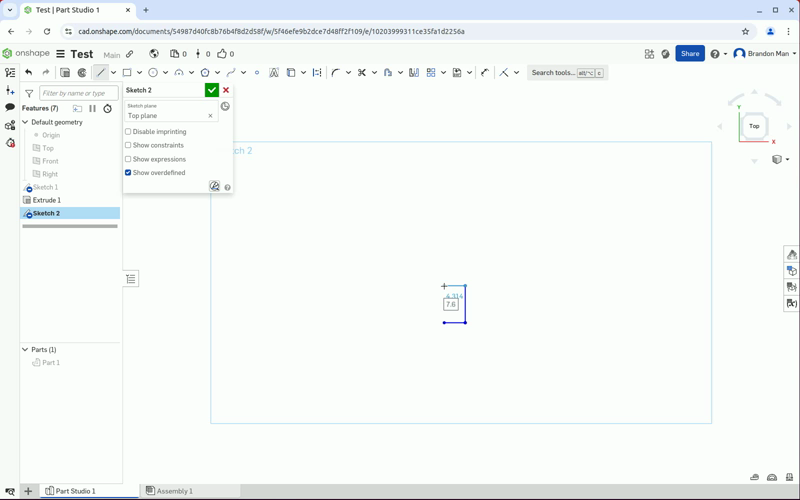
key_up(shift)
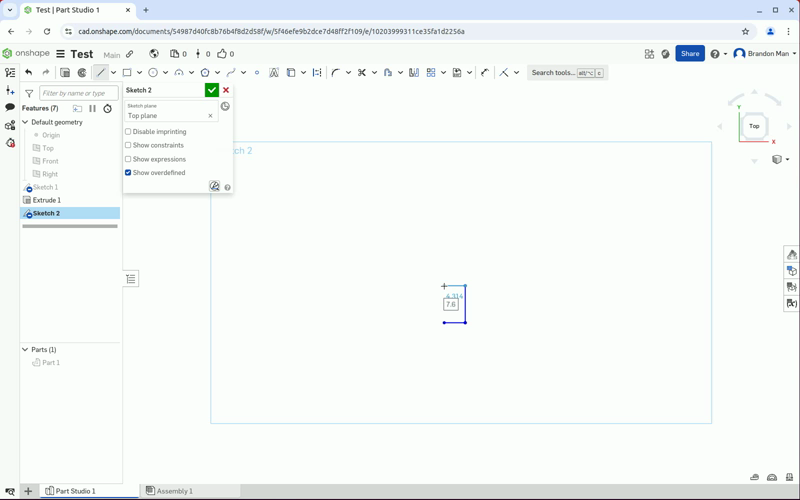
mouse_move(474, 285)
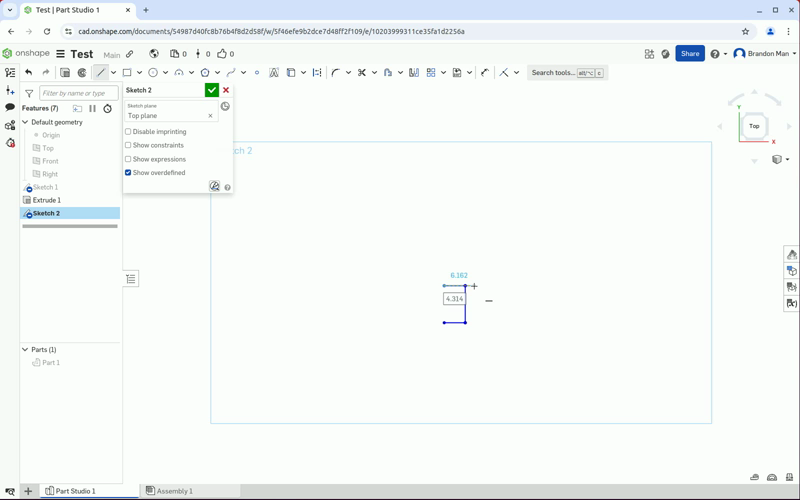
key_down(shift)
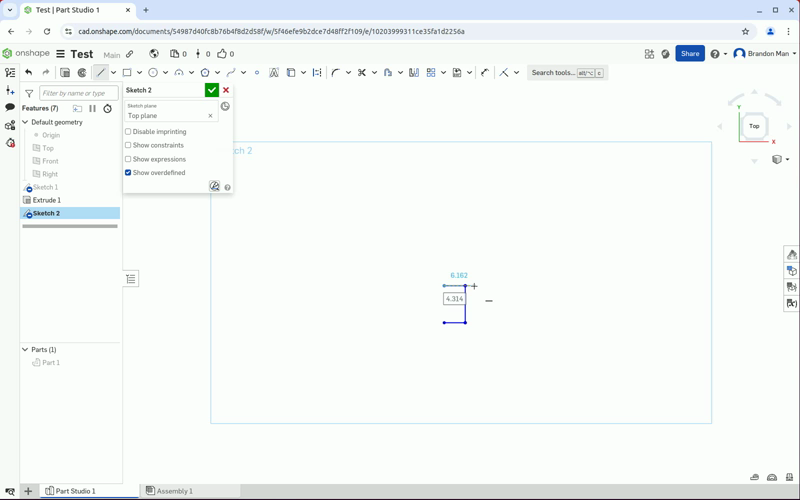
mouse_move(444, 322)
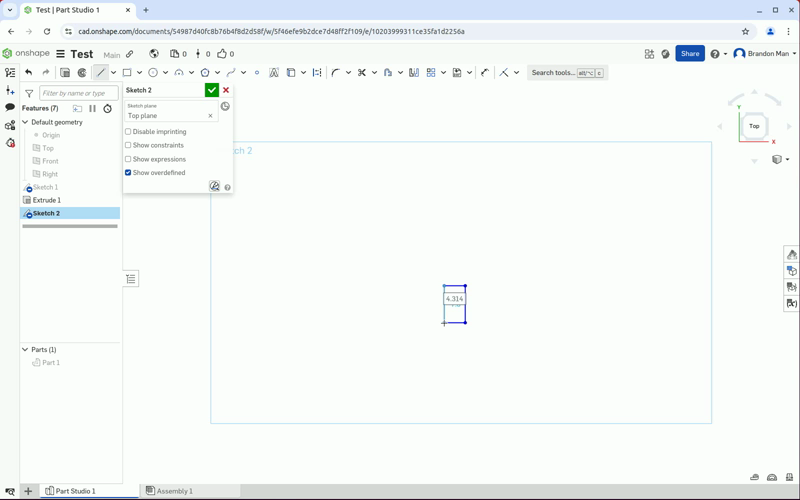
key_up(shift)
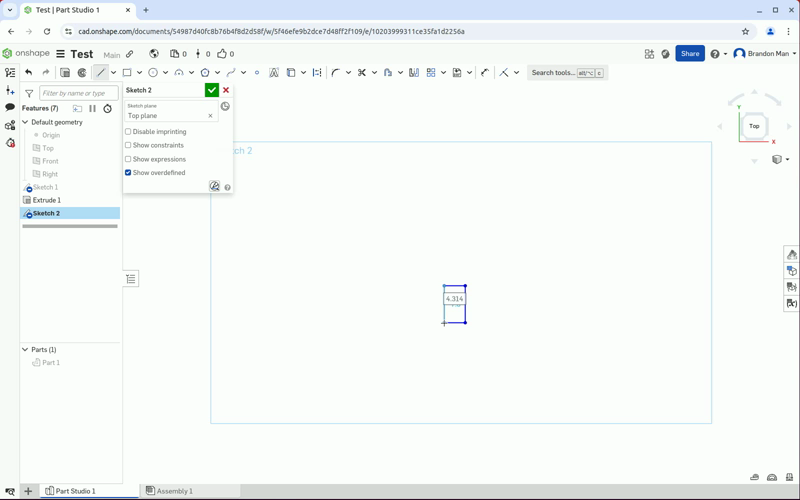
click(444, 322)
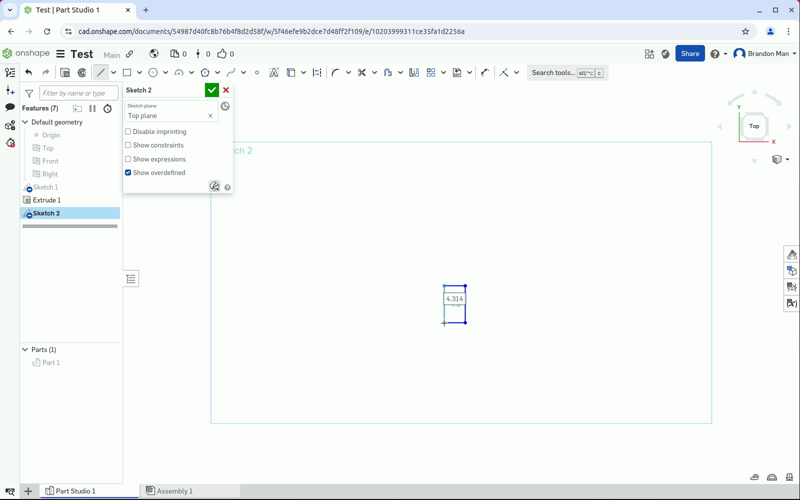
key(esc)
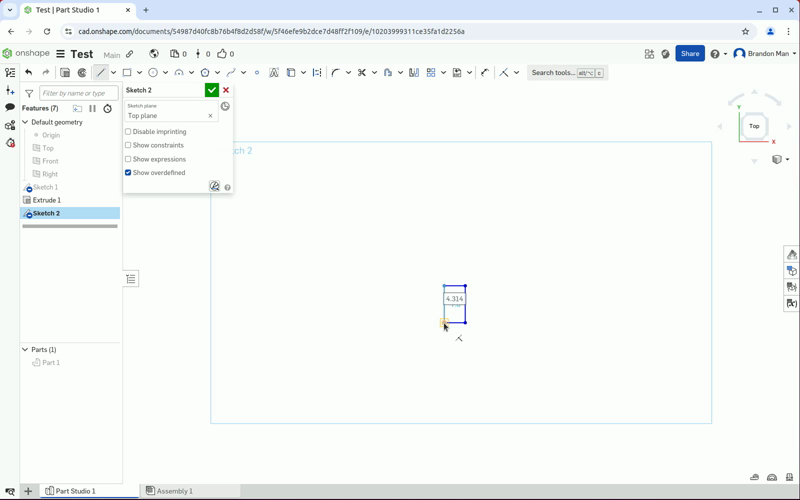
mouse_move(449, 322)
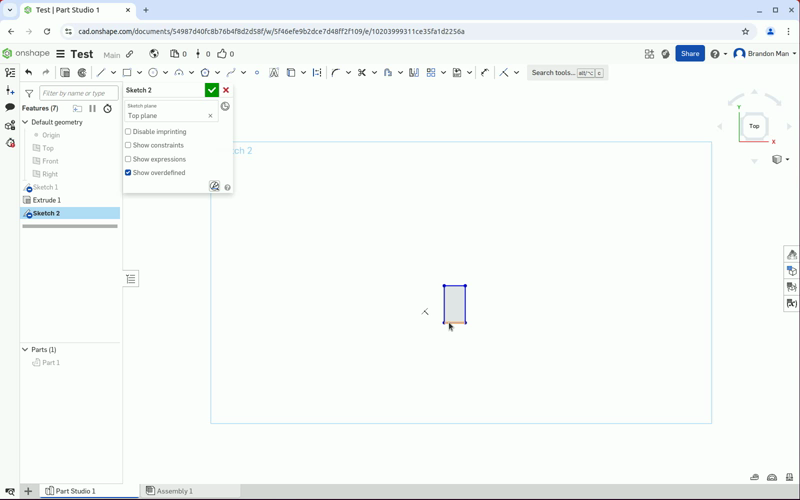
scroll(6)
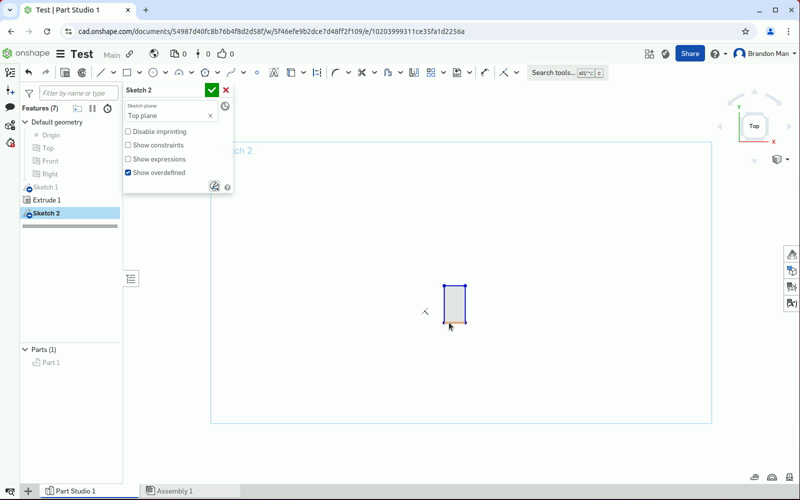
scroll(6)
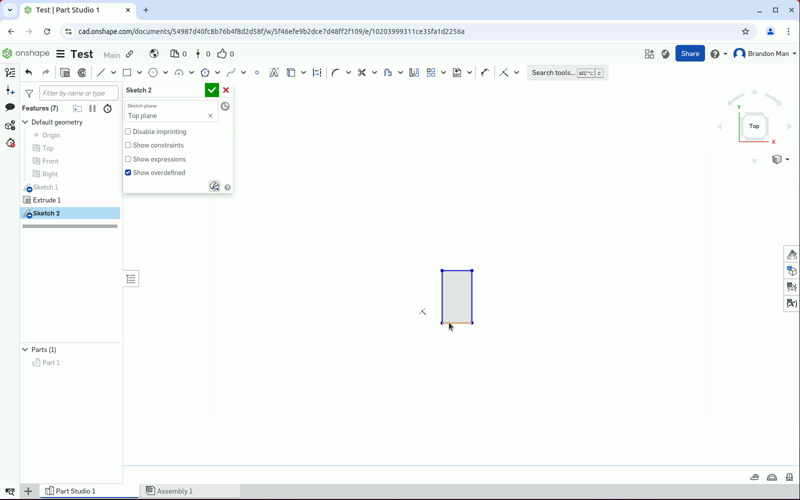
scroll(6)
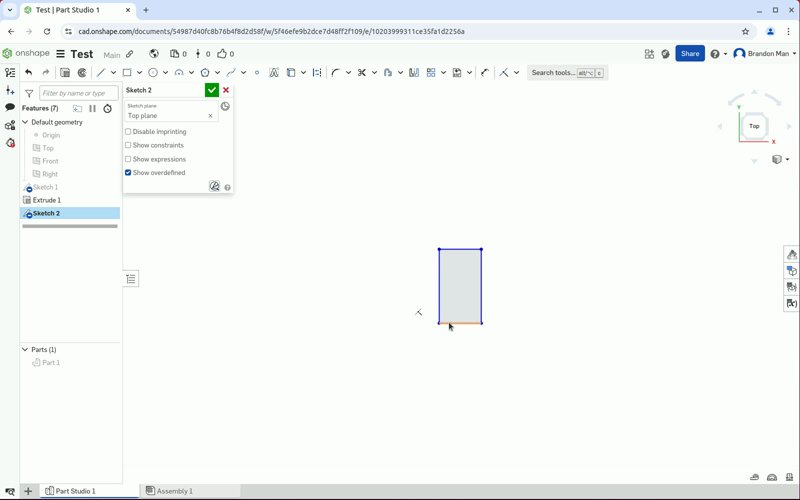
scroll(6)
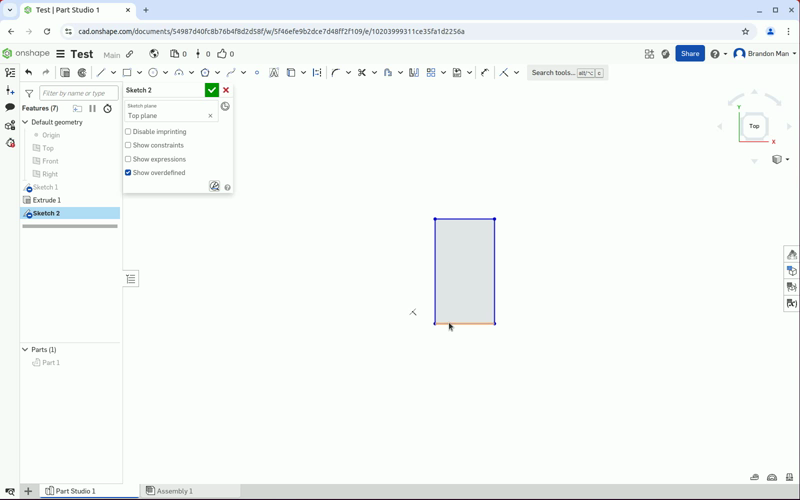
scroll(6)
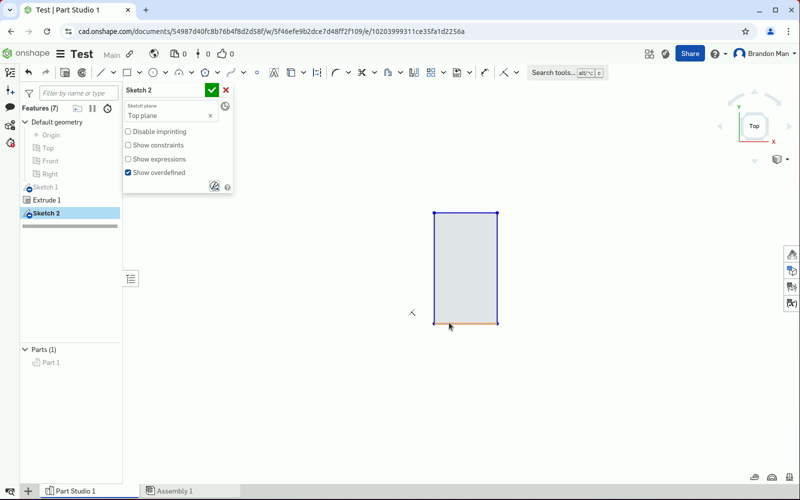
scroll(6)
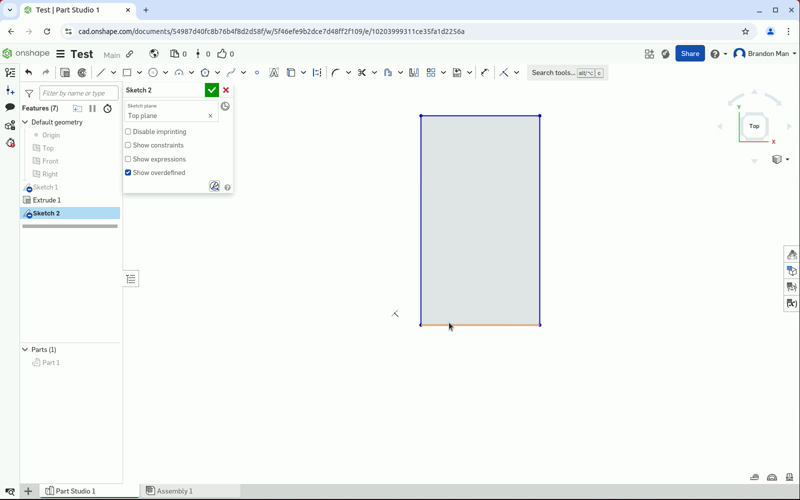
scroll(6)
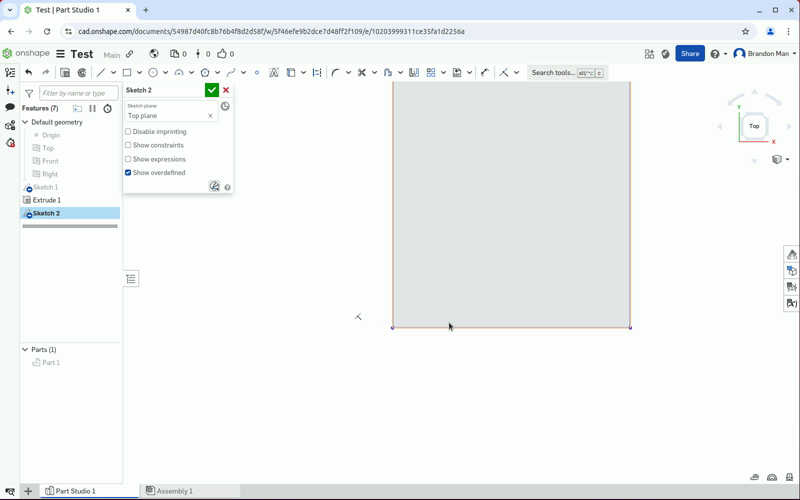
click(449, 322)
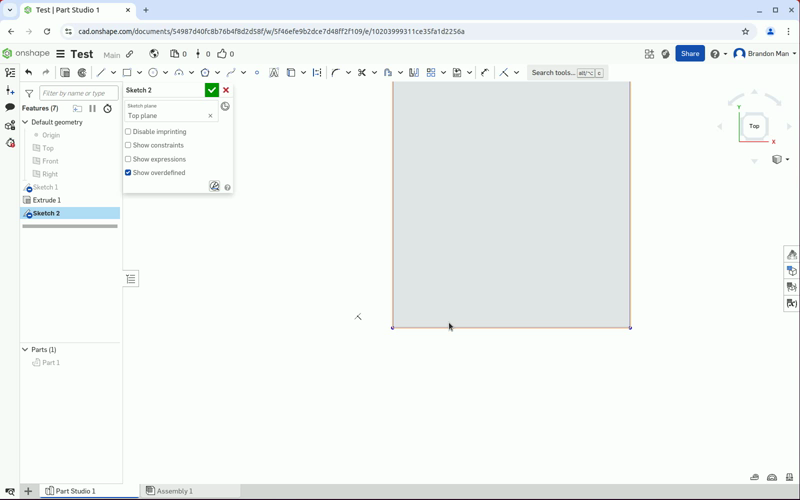
scroll(-6)
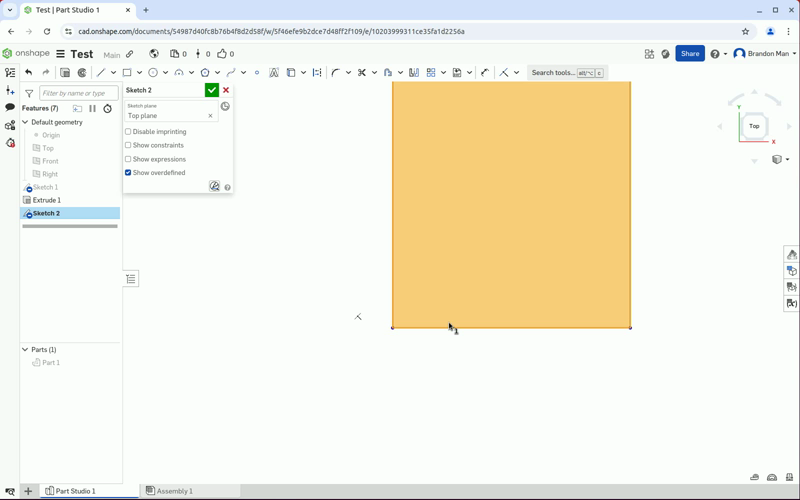
scroll(-6)
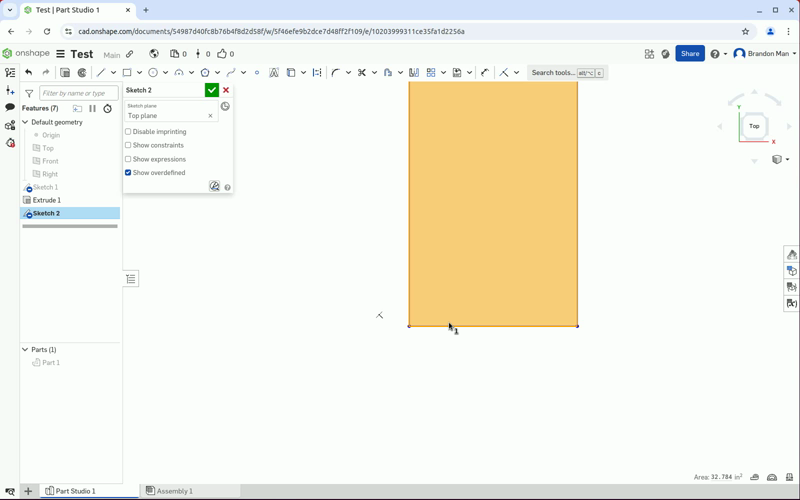
scroll(-6)
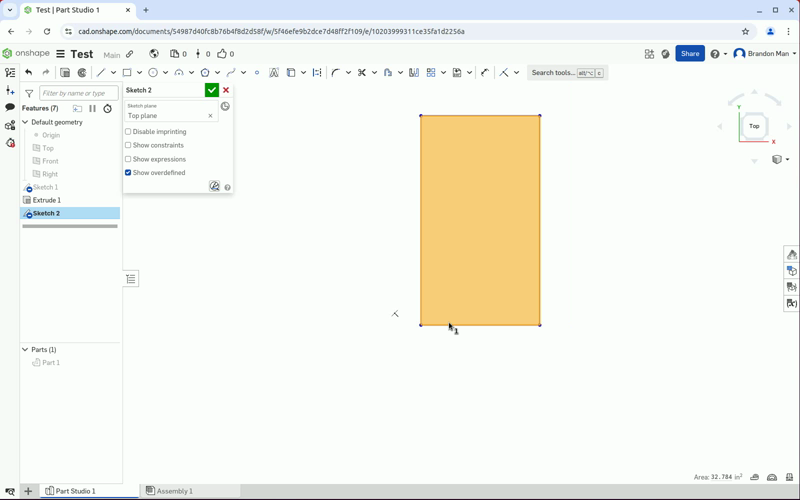
scroll(-6)
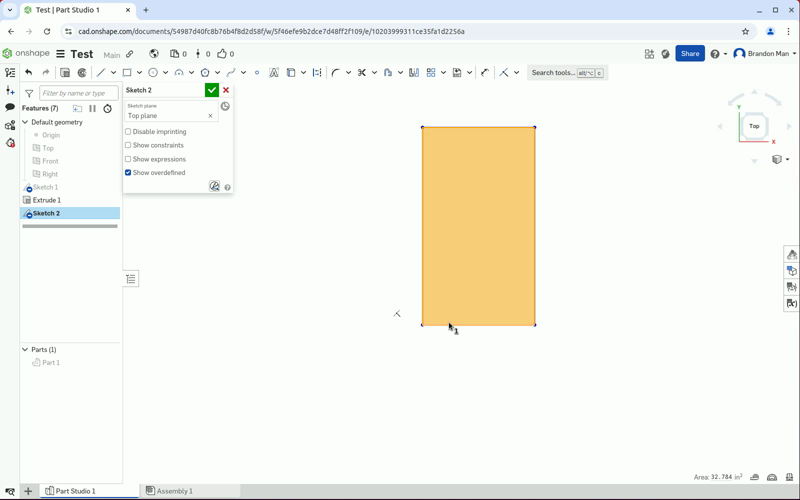
scroll(-6)
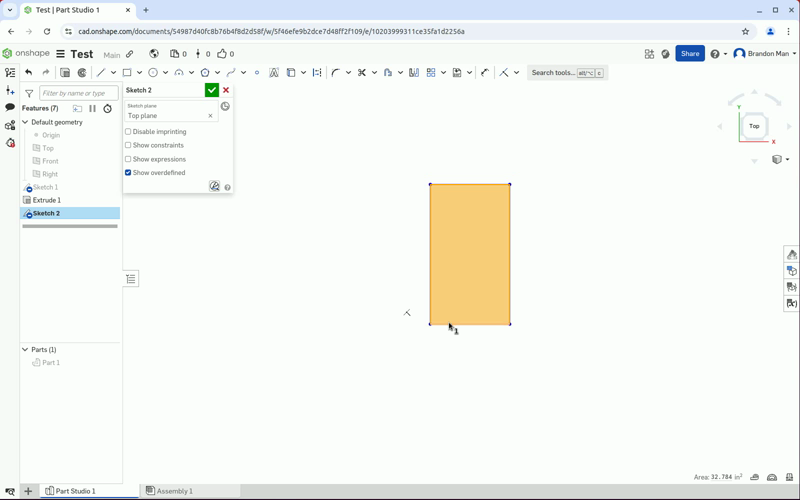
scroll(-6)
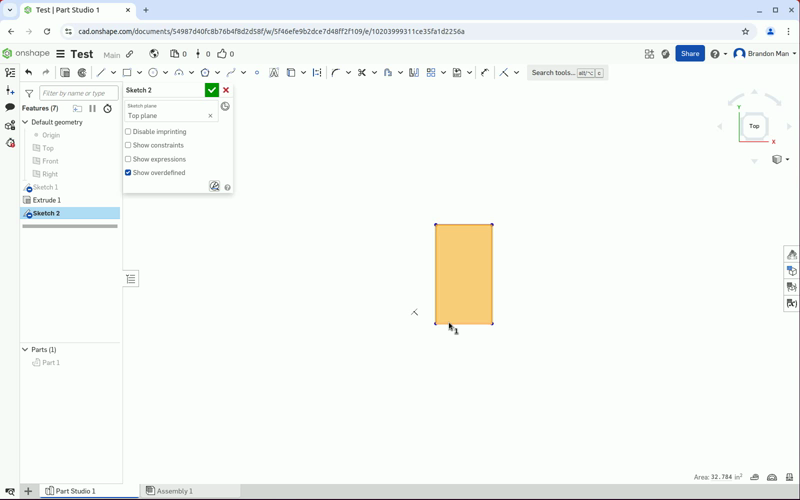
scroll(-6)
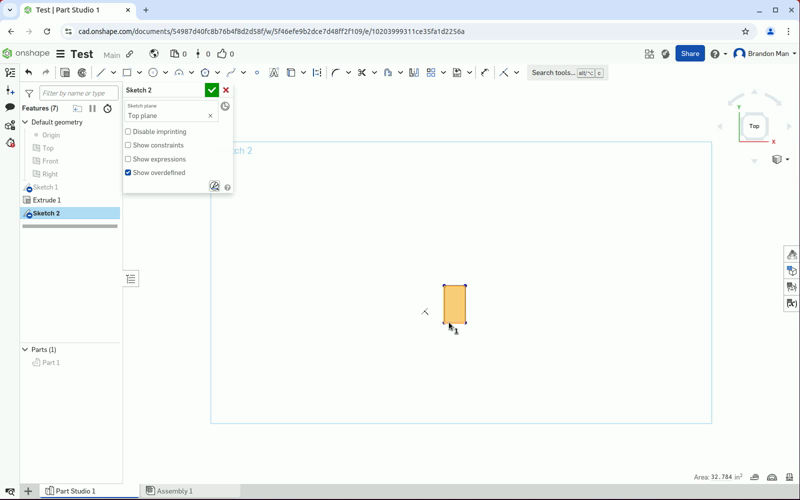
mouse_move(73, 352)
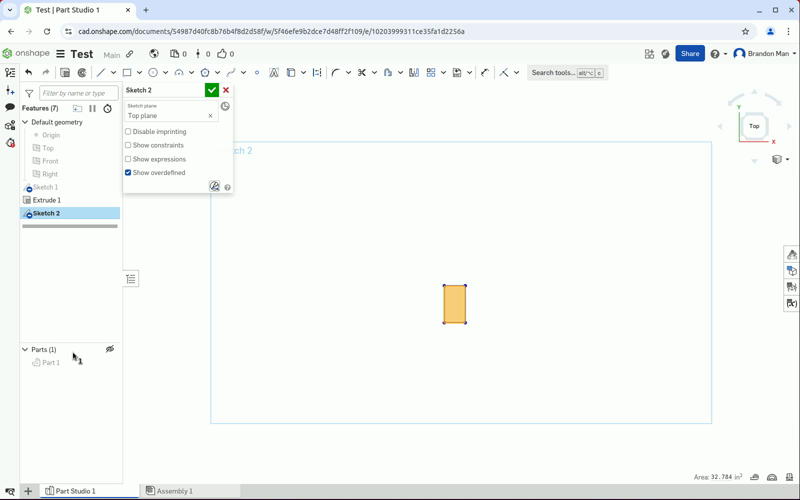
key(shift+y)
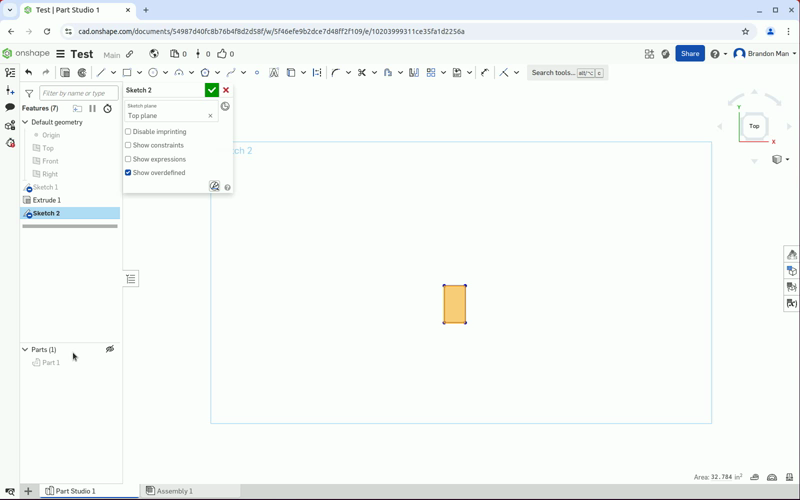
key(shift+e)
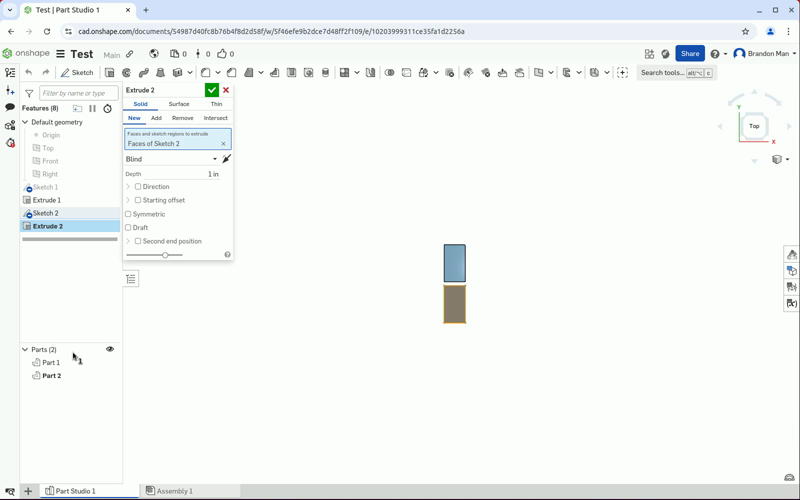
mouse_move(143, 106)
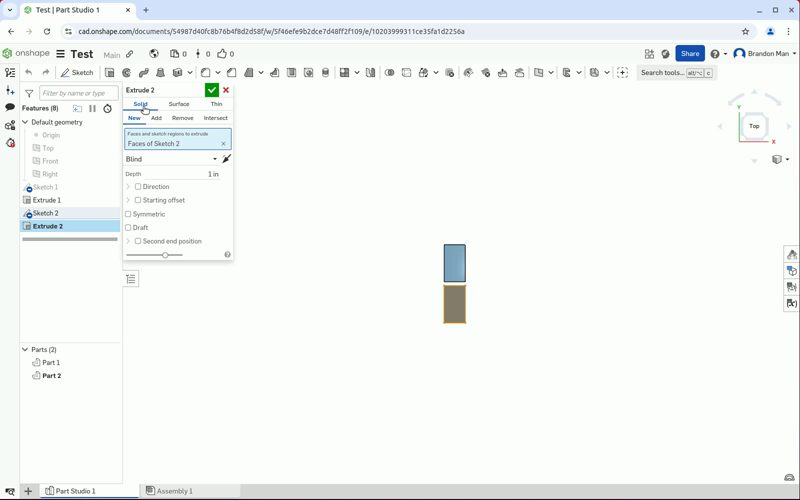
click(143, 106)
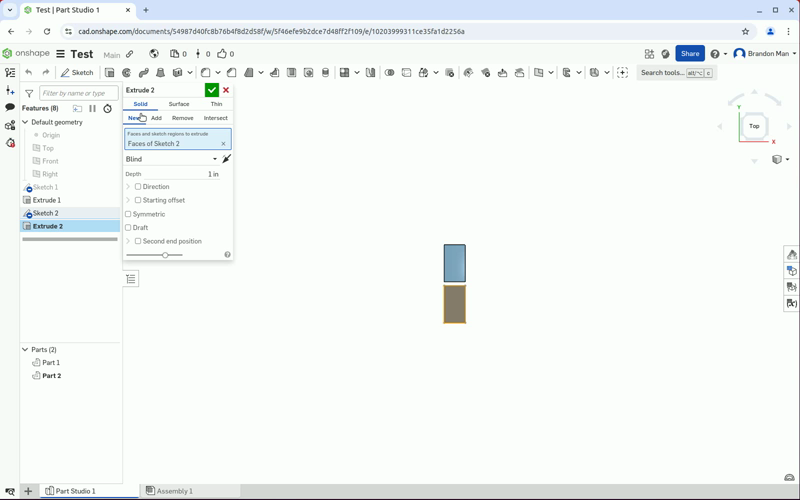
mouse_move(137, 120)
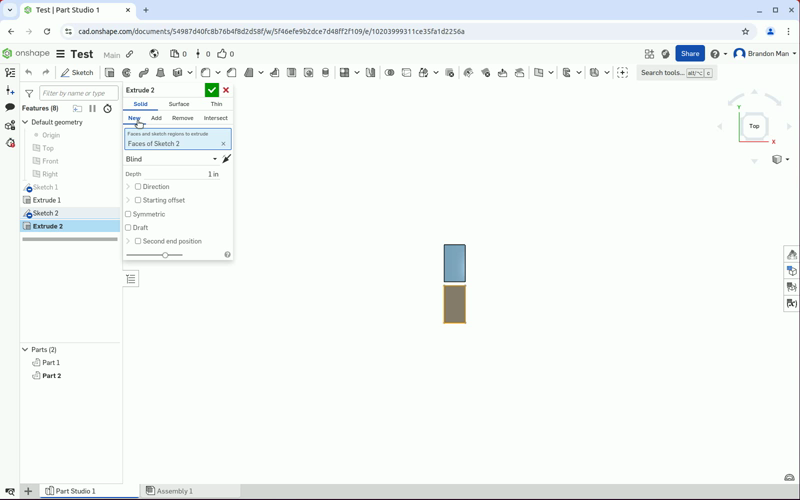
click(137, 120)
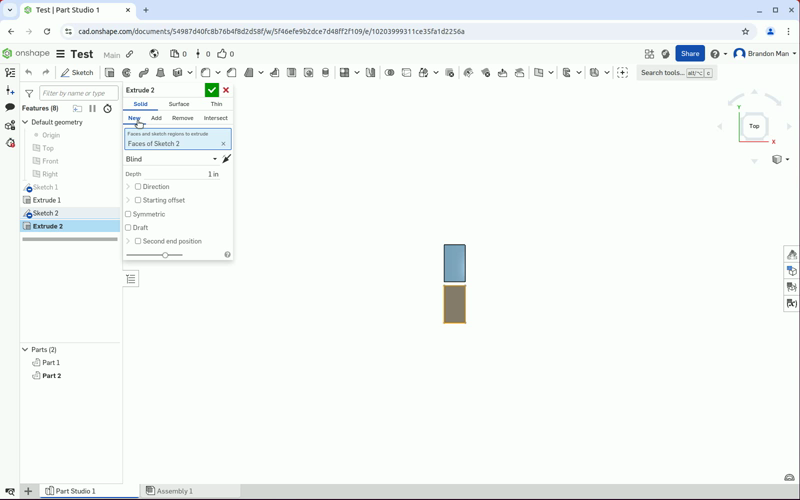
key(tab, 4)
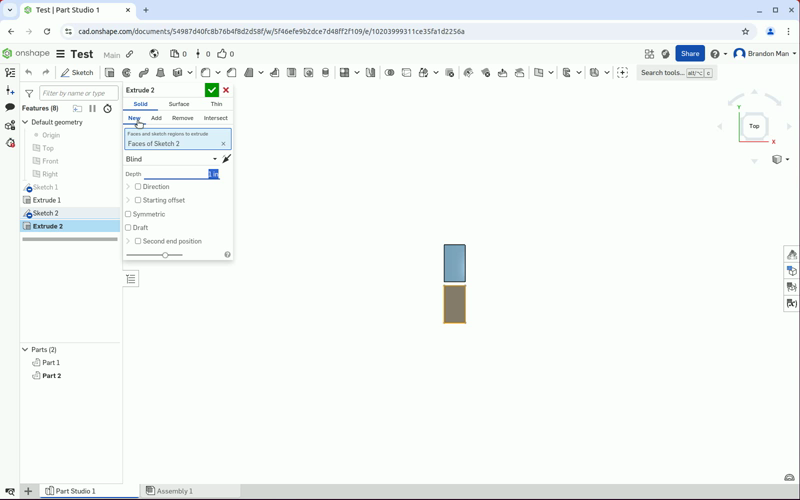
text(23.108)
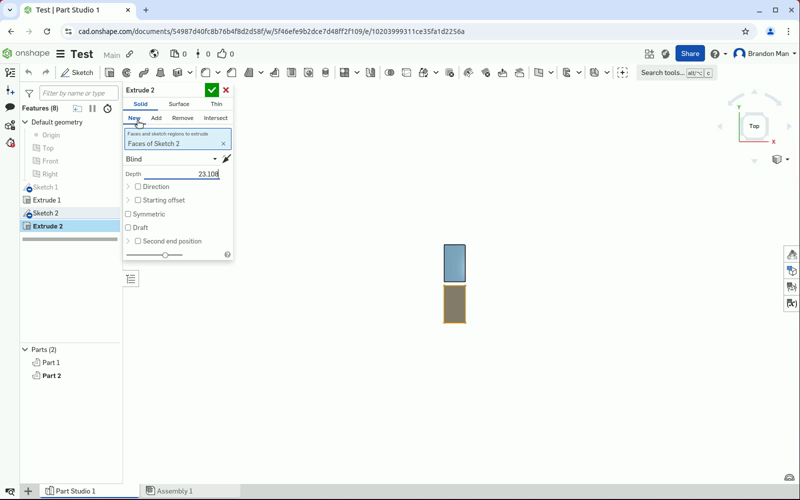
key(enter)
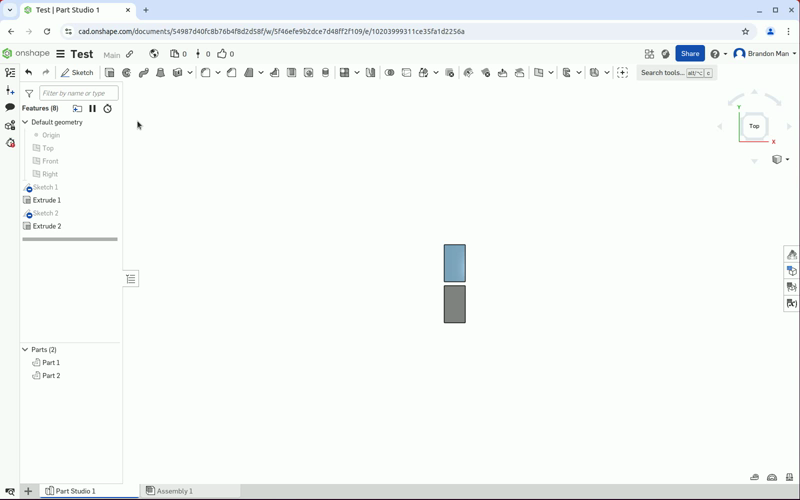
key(shift+h)
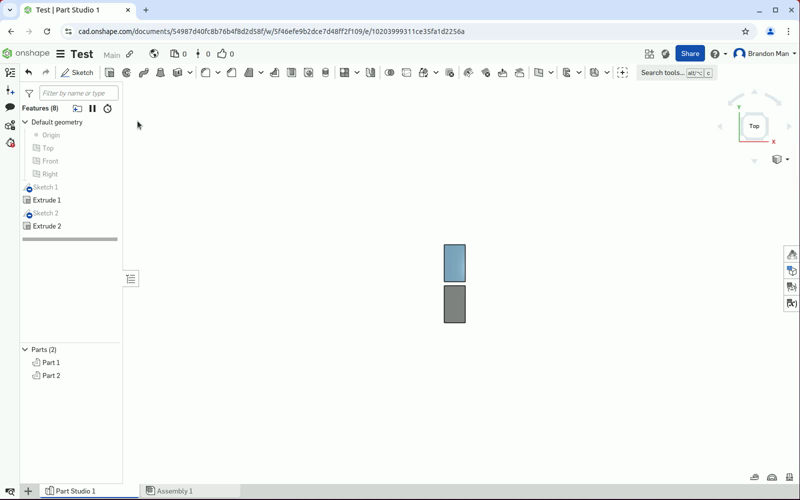
key(shift+h)
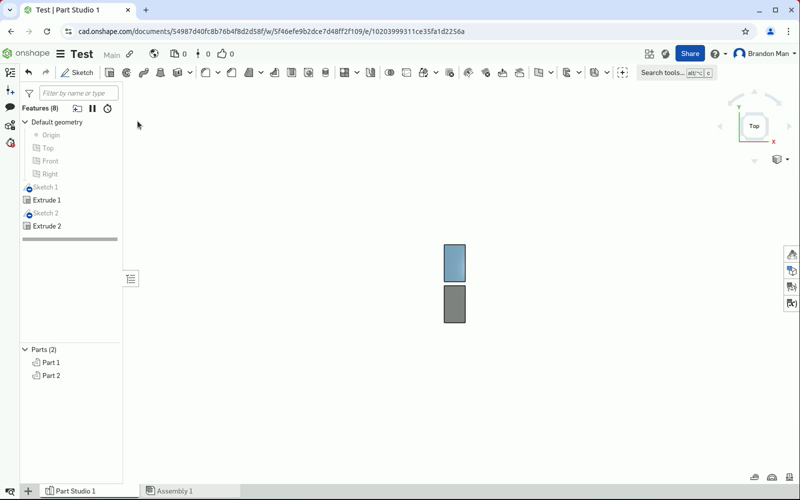
mouse_move(73, 189)
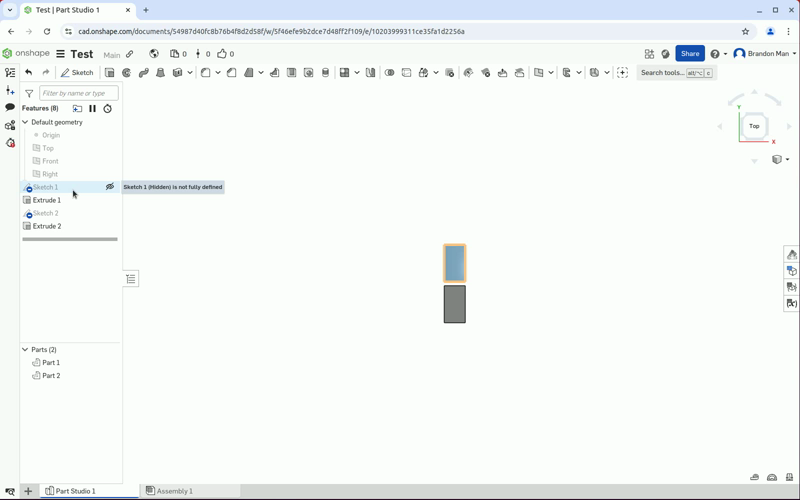
click(73, 189)
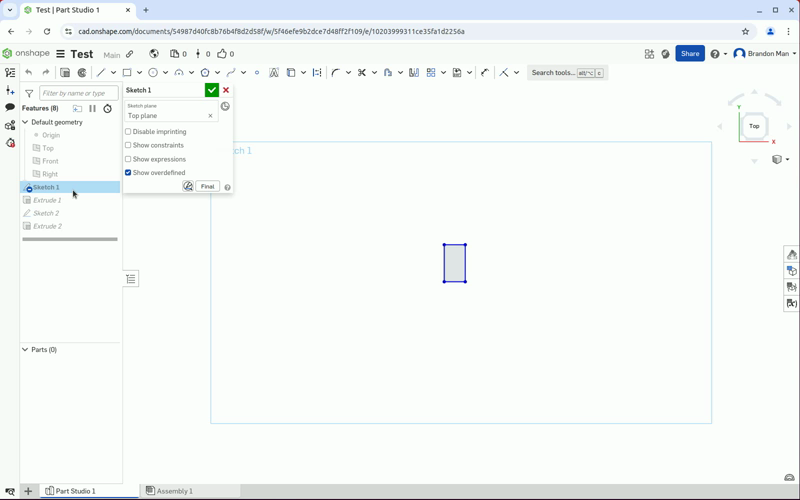
mouse_move(229, 92)
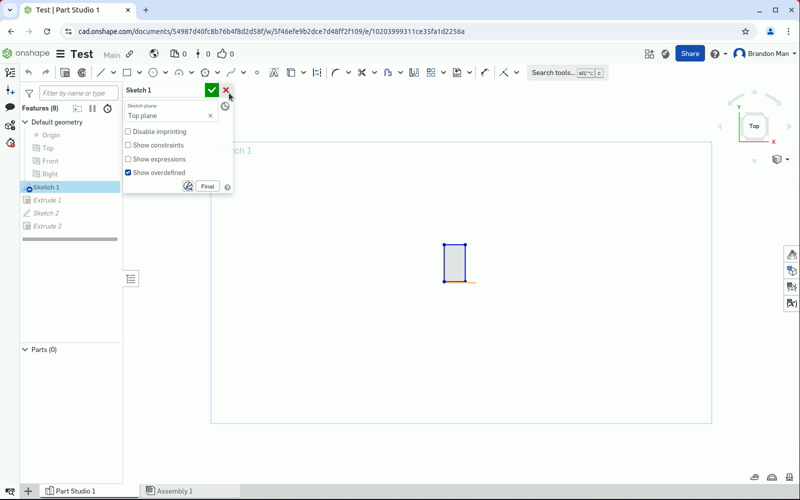
click(229, 92)
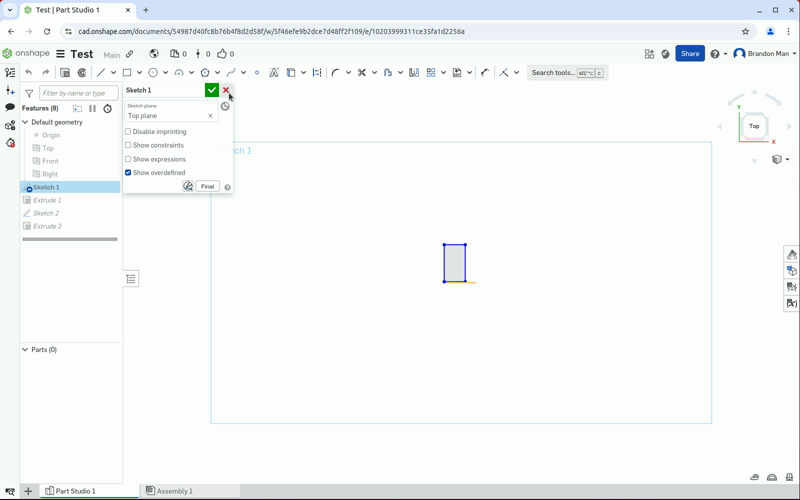
key(shift+s)
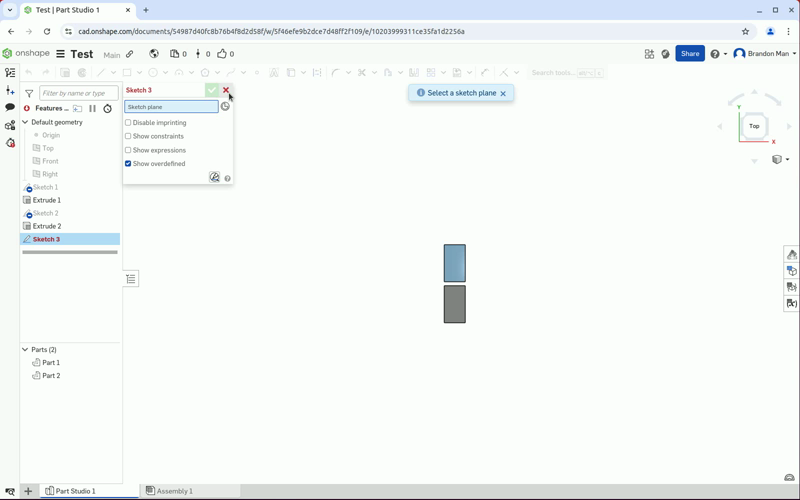
mouse_move(73, 150)
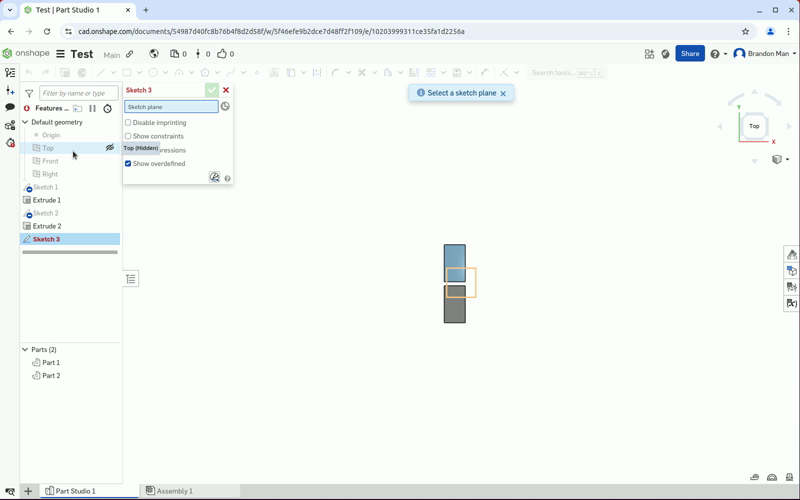
click(73, 150)
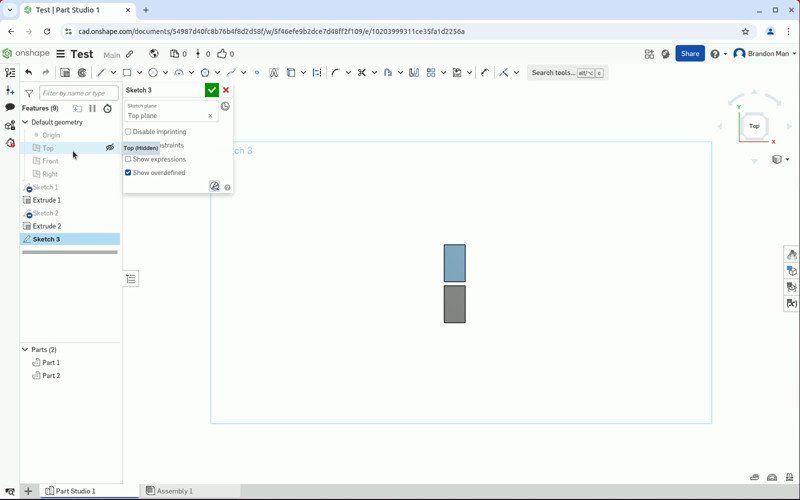
mouse_move(73, 352)
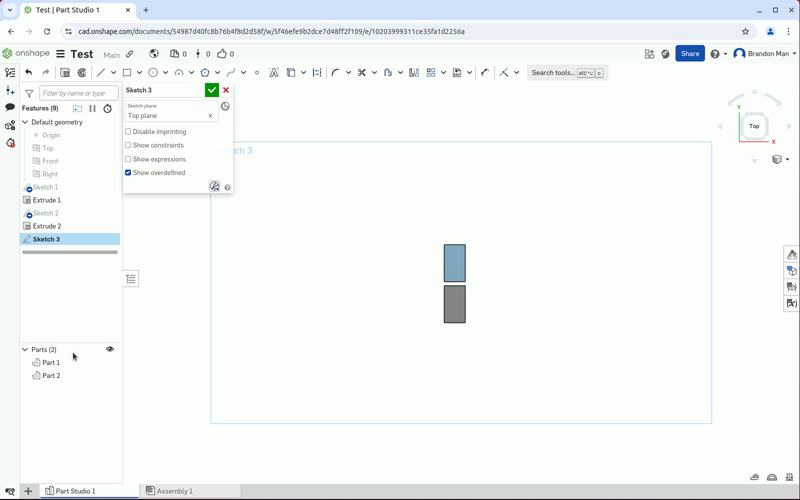
key(y)
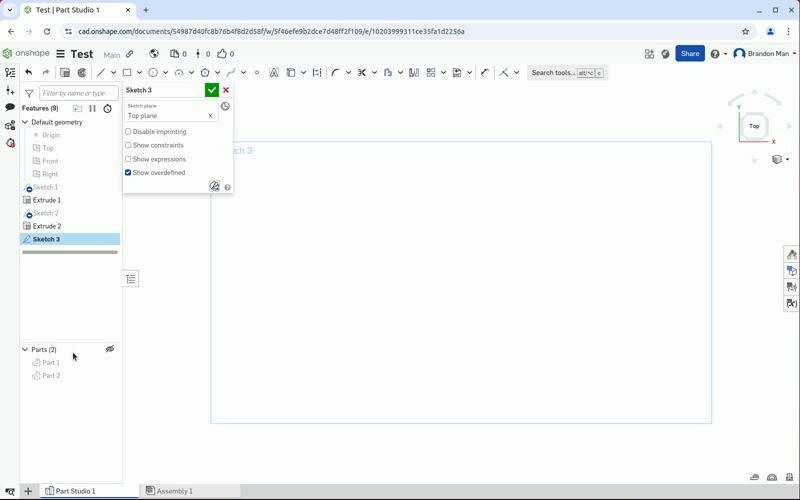
key(l)
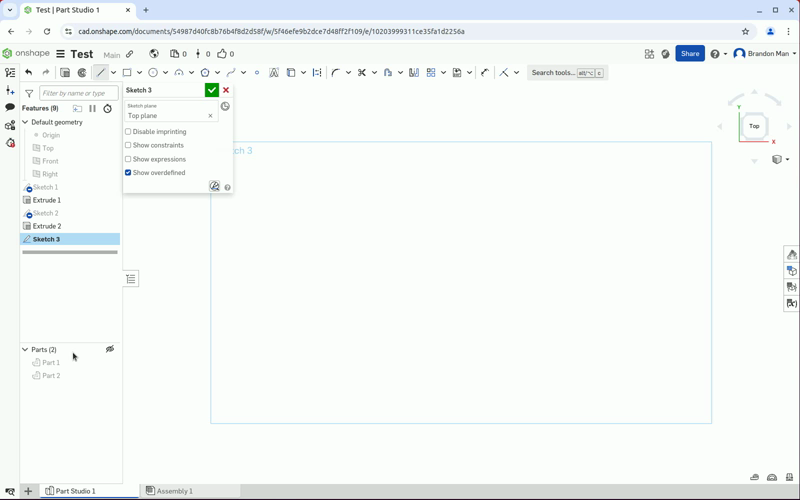
key_down(shift)
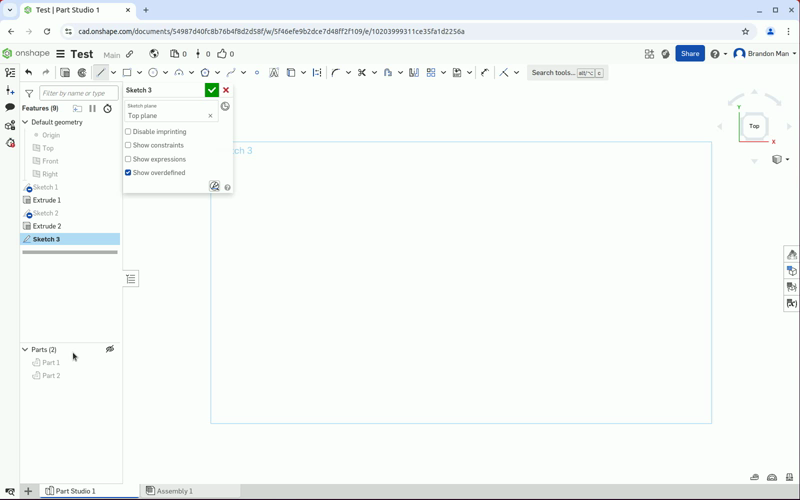
mouse_move(444, 362)
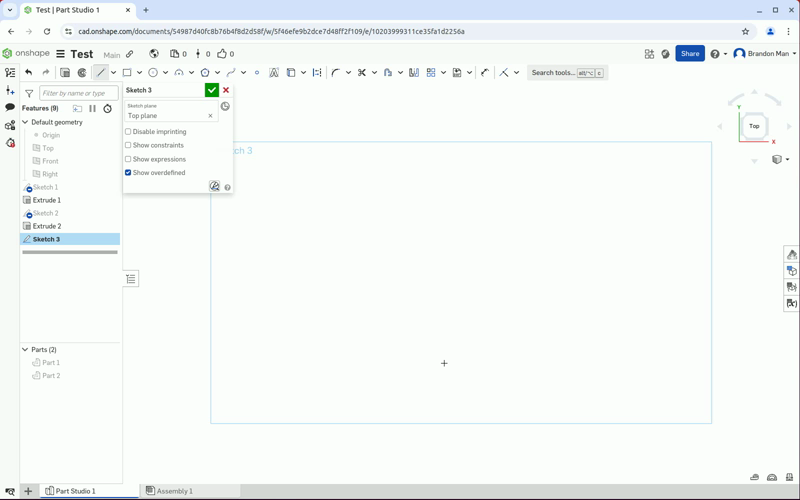
click(444, 362)
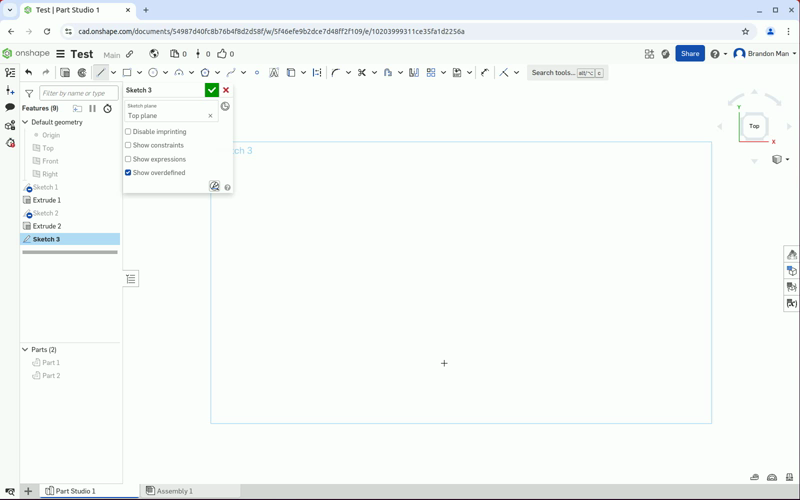
key_up(shift)
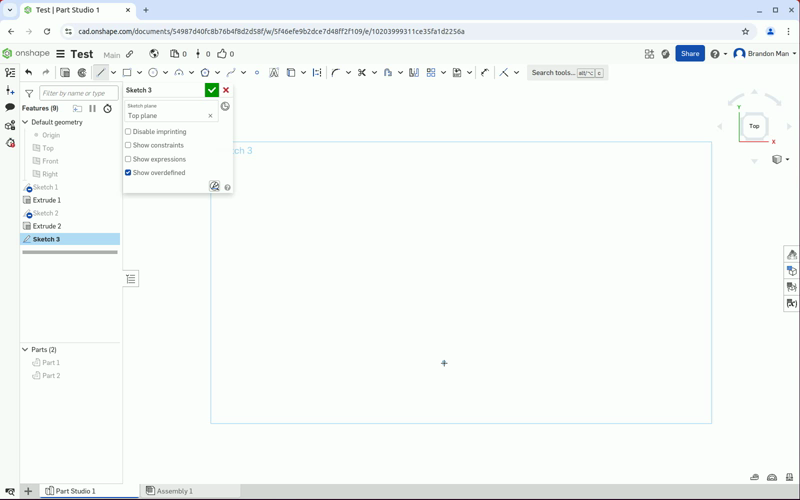
key_down(shift)
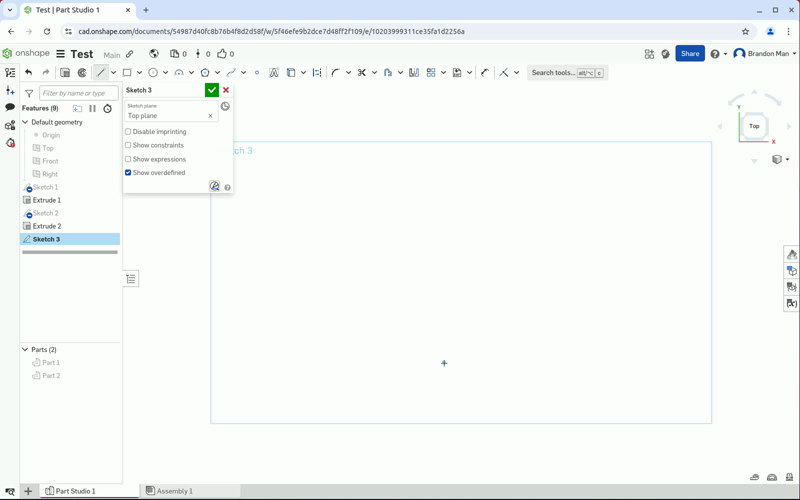
mouse_move(474, 362)
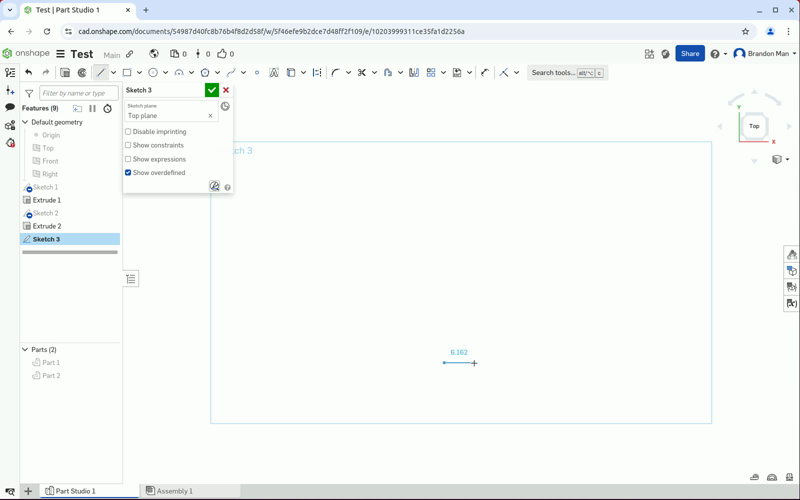
mouse_move(465, 362)
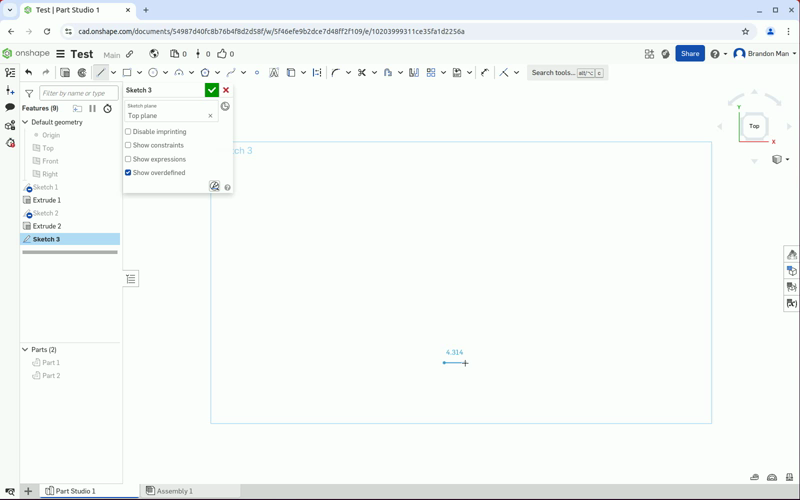
click(465, 362)
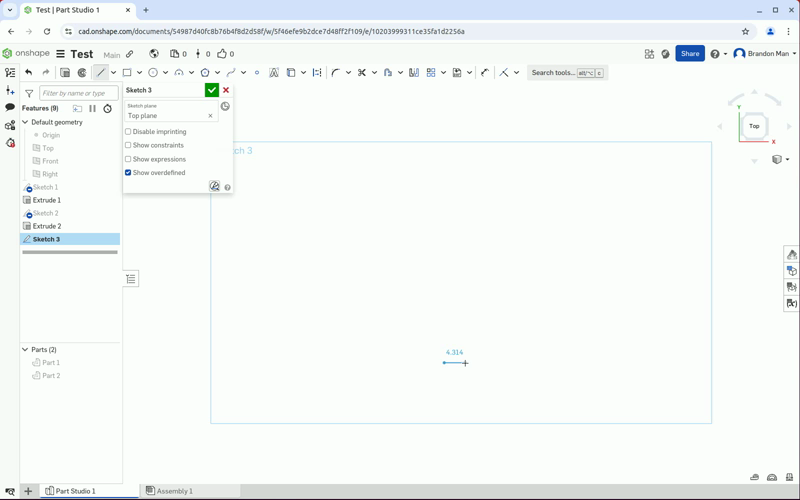
key_up(shift)
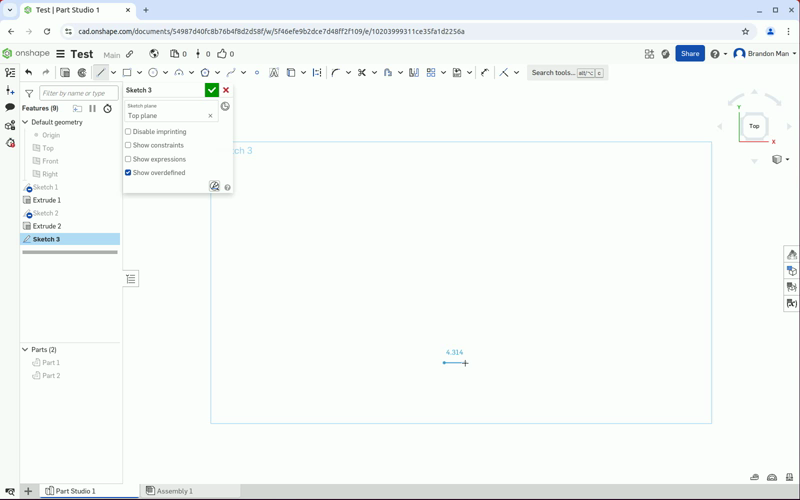
key_down(shift)
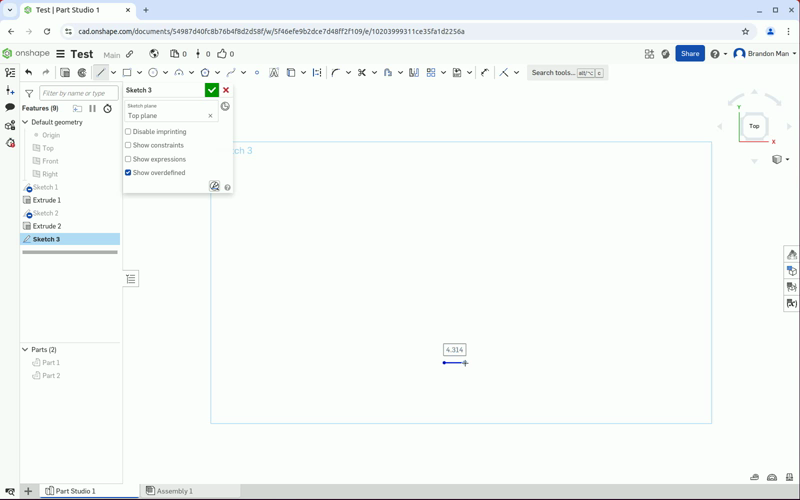
mouse_move(495, 362)
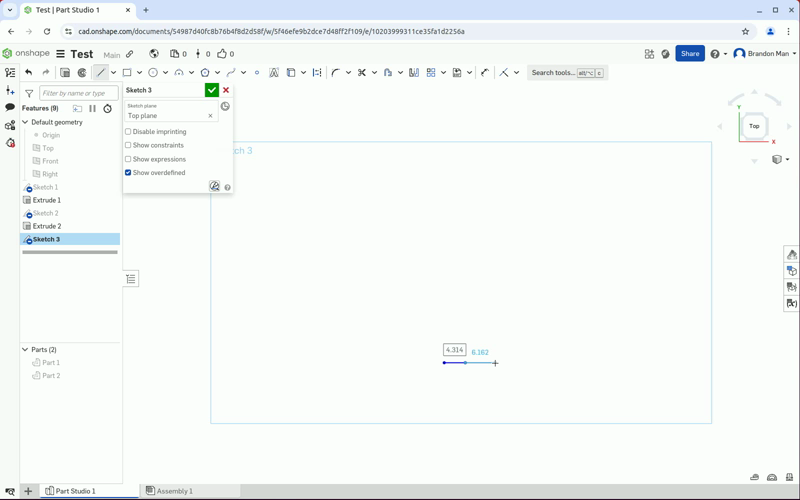
mouse_move(465, 325)
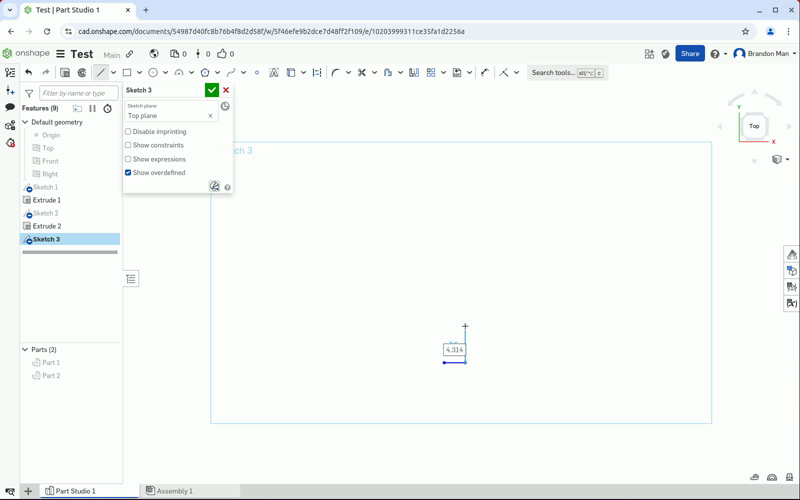
click(465, 325)
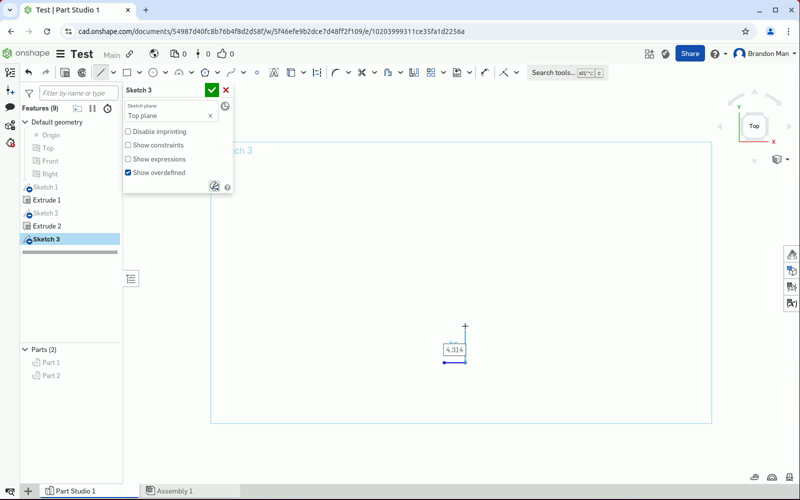
key_up(shift)
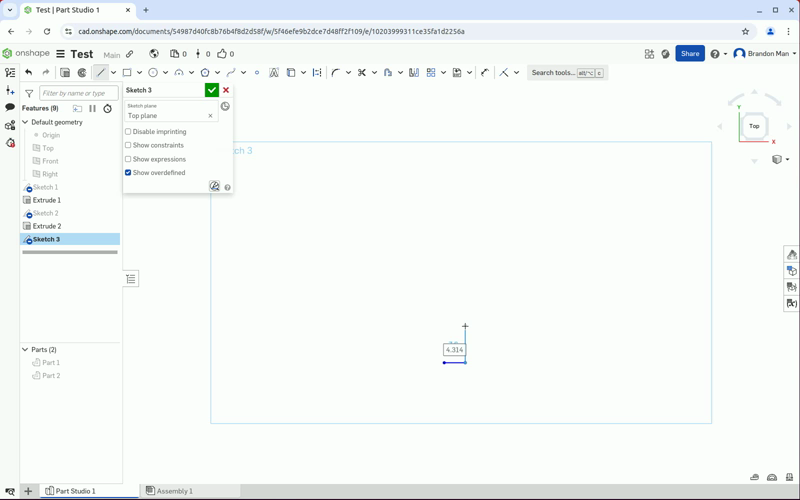
key_down(shift)
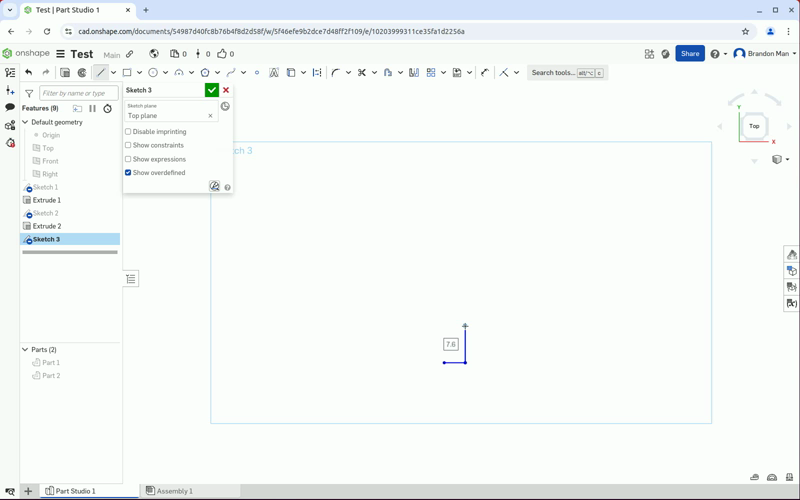
mouse_move(495, 325)
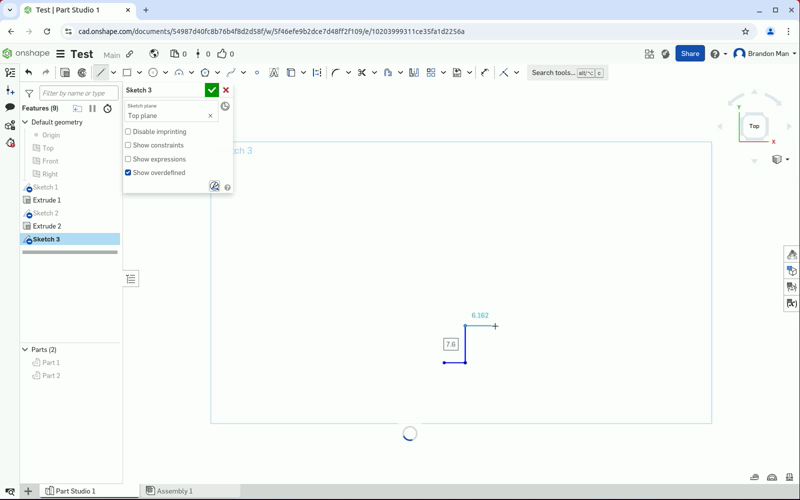
mouse_move(444, 325)
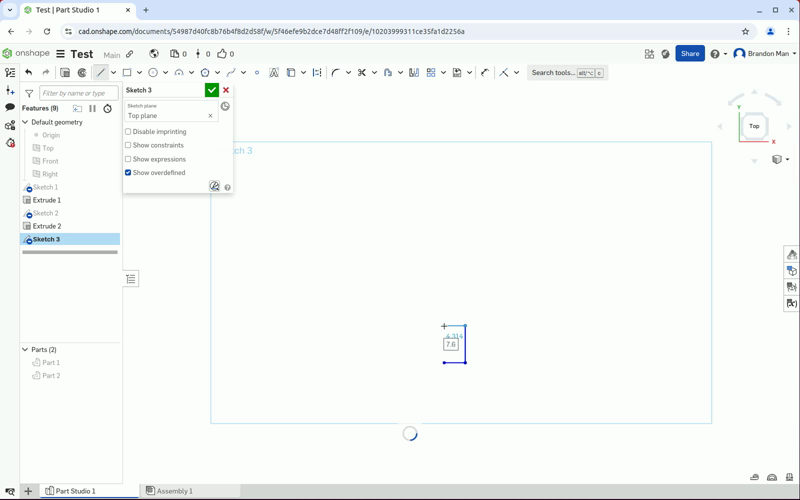
click(444, 325)
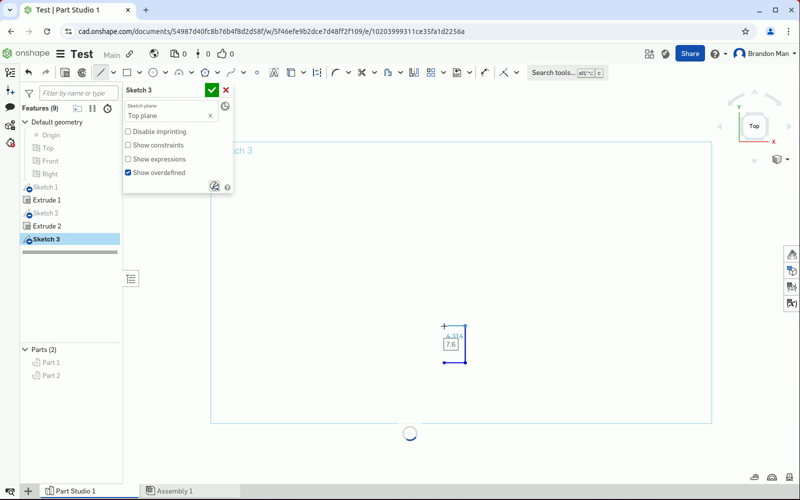
key_up(shift)
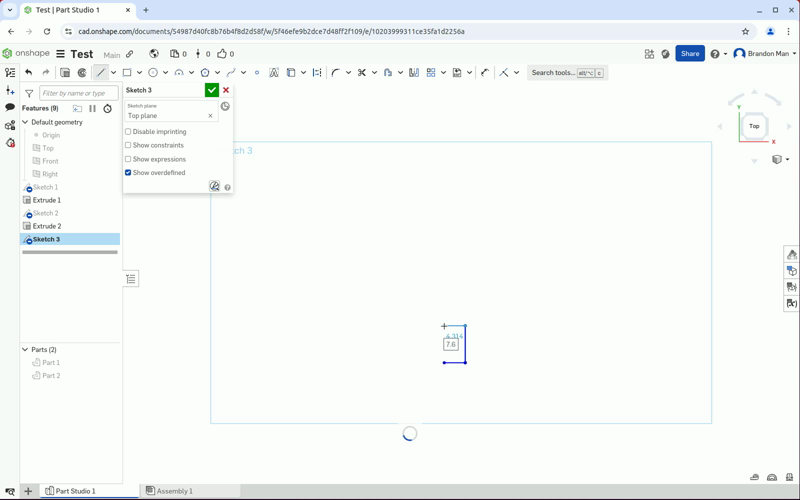
mouse_move(474, 325)
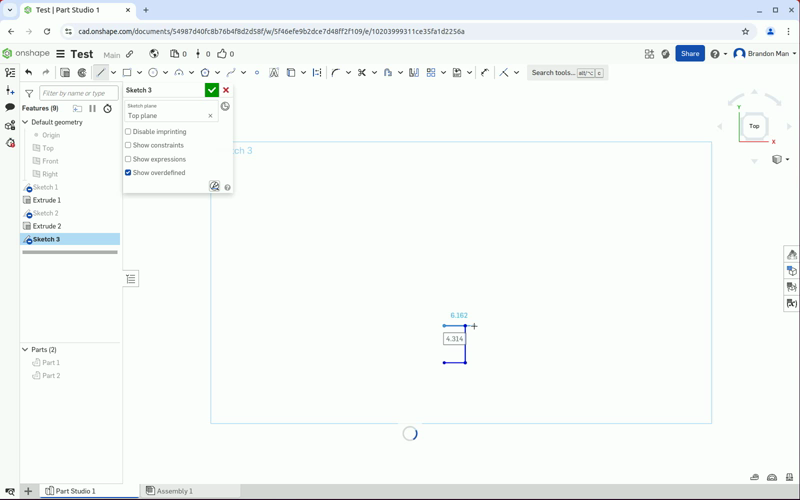
key_down(shift)
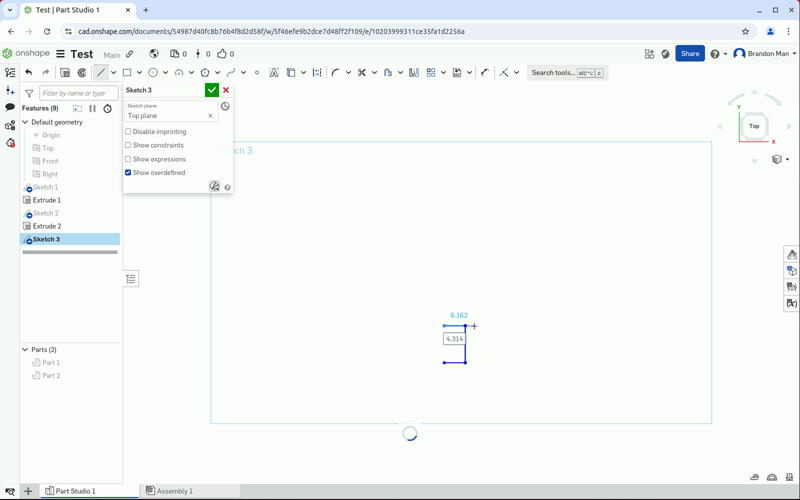
mouse_move(444, 362)
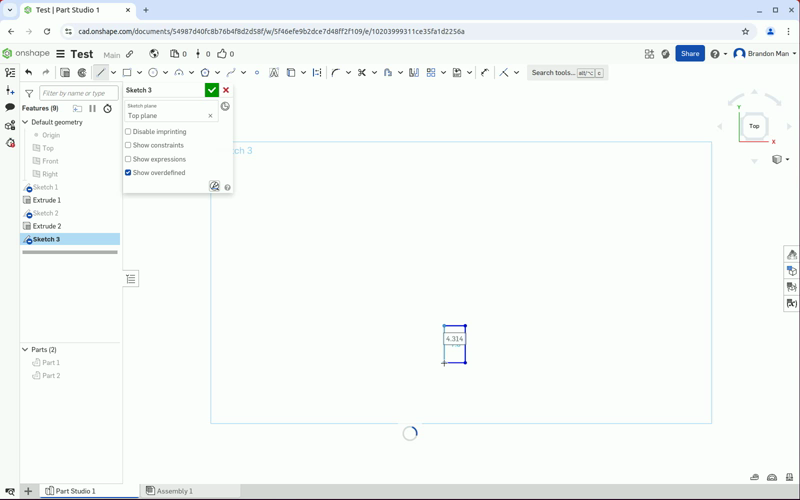
key_up(shift)
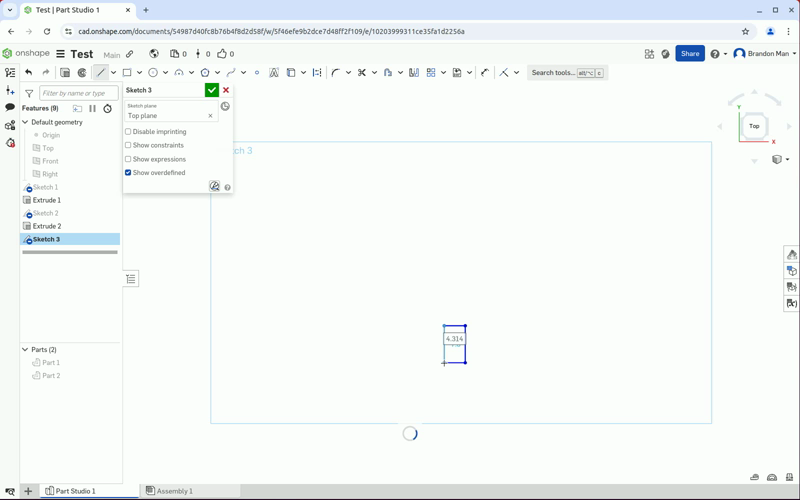
click(444, 362)
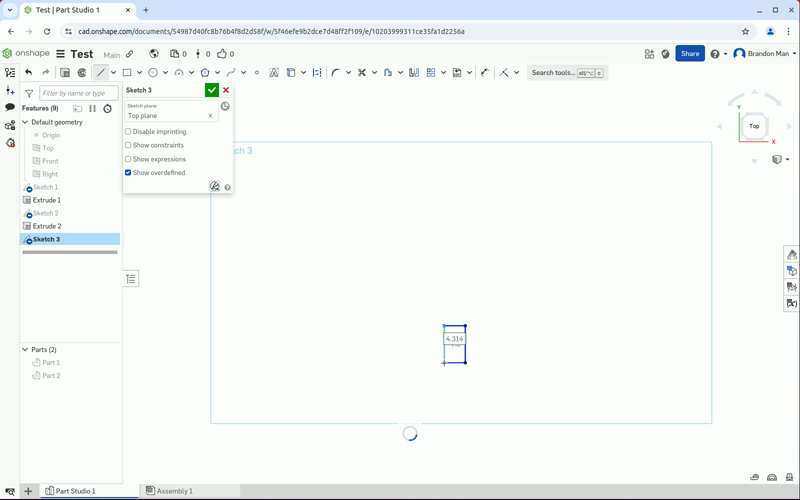
key(esc)
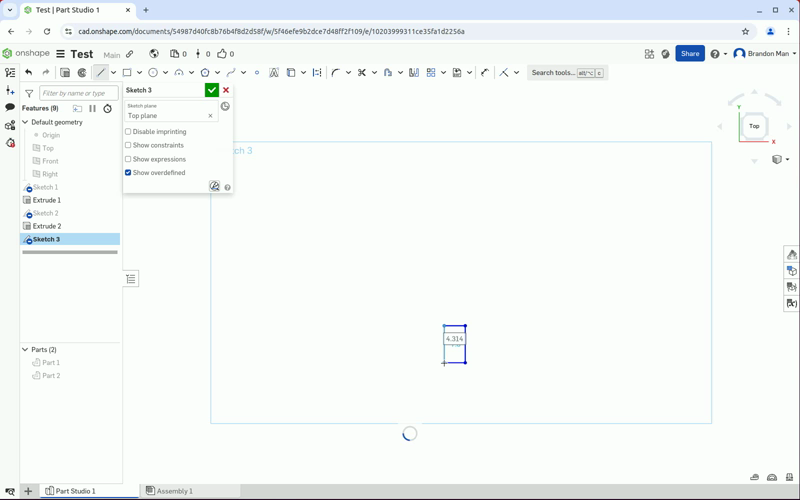
mouse_move(455, 326)
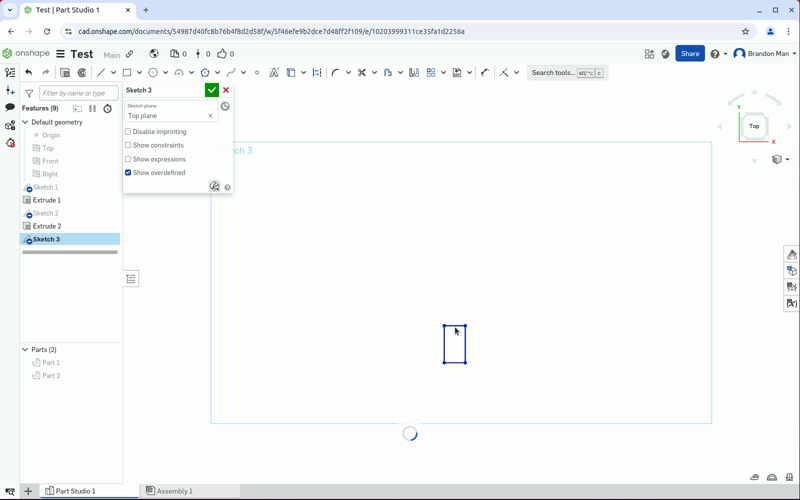
scroll(6)
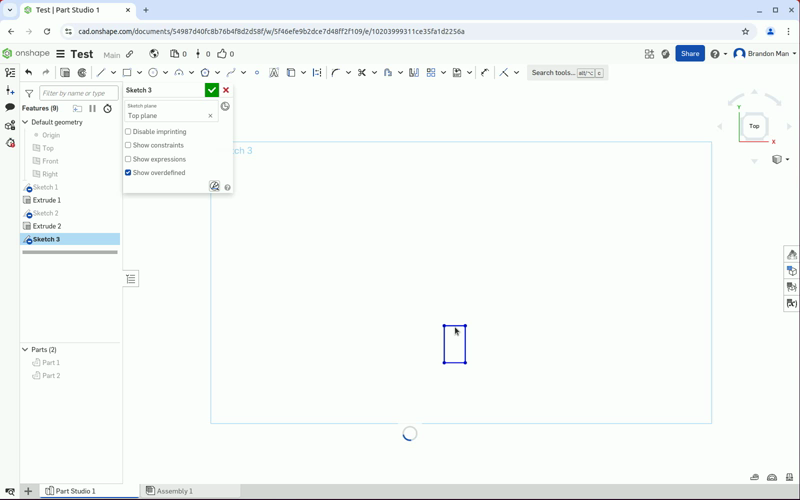
scroll(6)
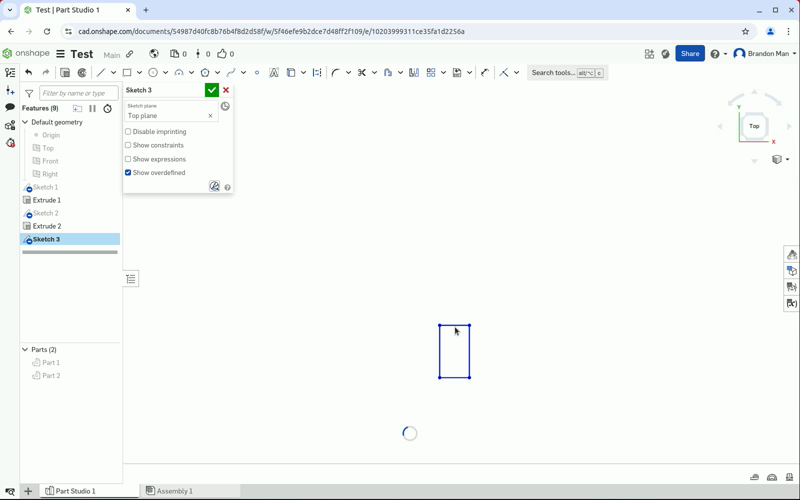
scroll(6)
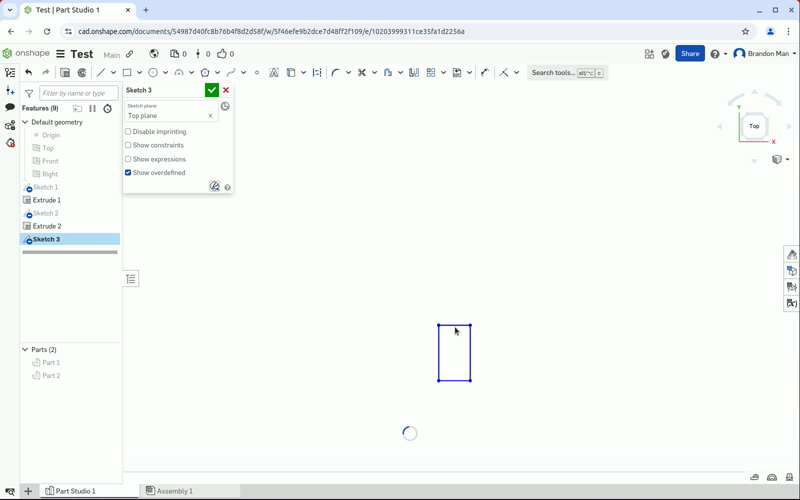
scroll(6)
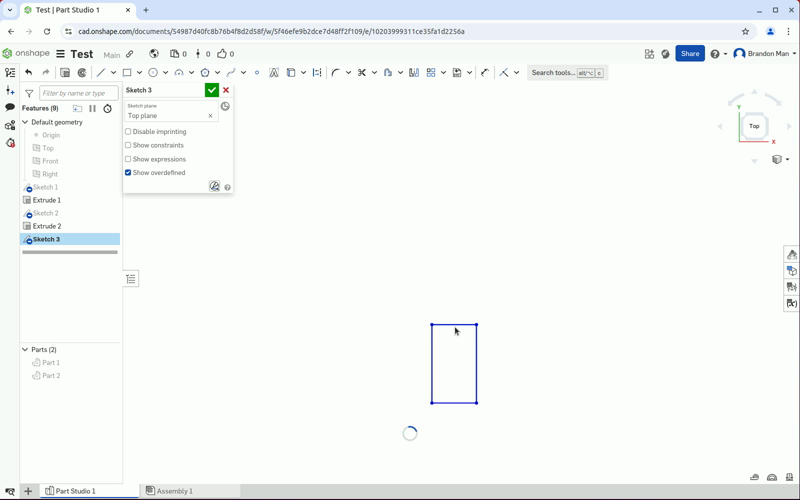
scroll(6)
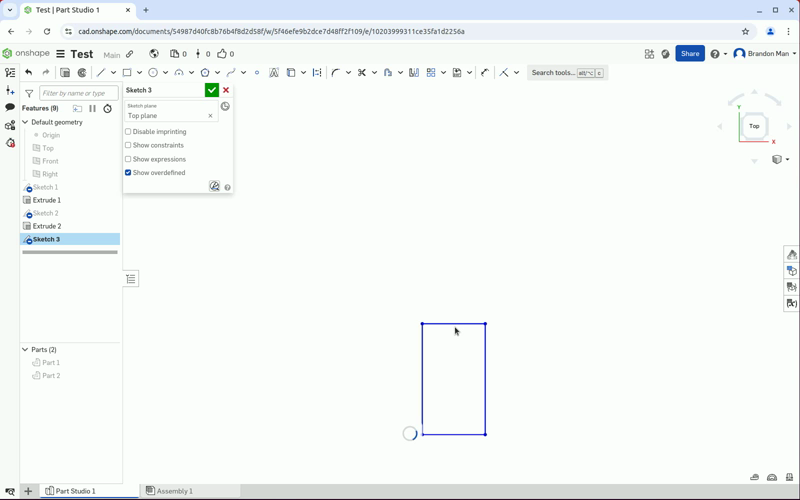
scroll(6)
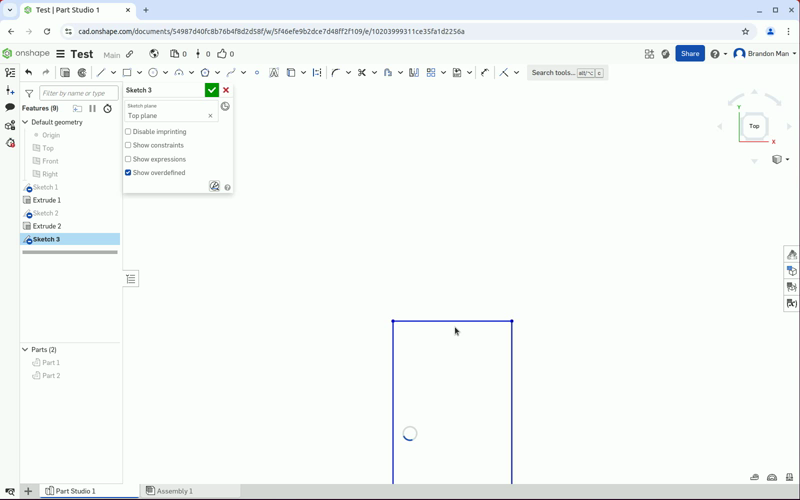
scroll(6)
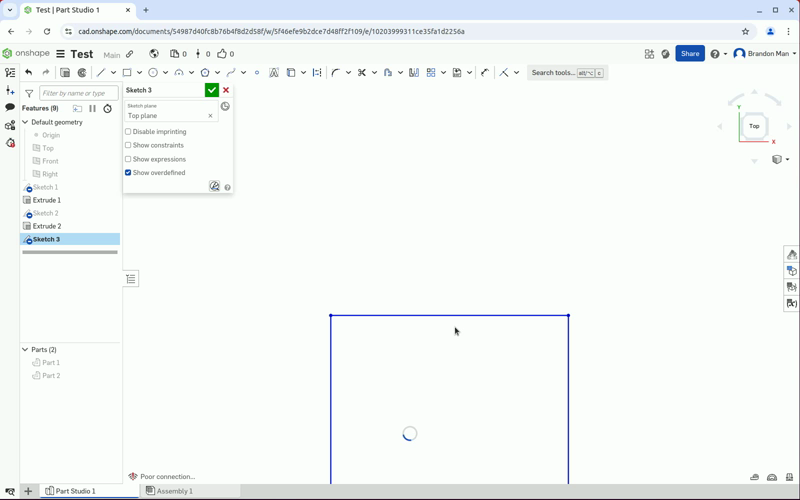
click(455, 326)
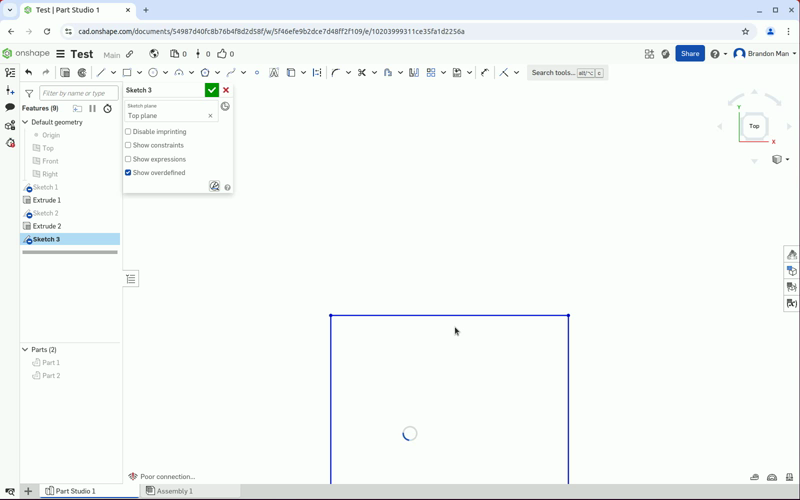
scroll(-6)
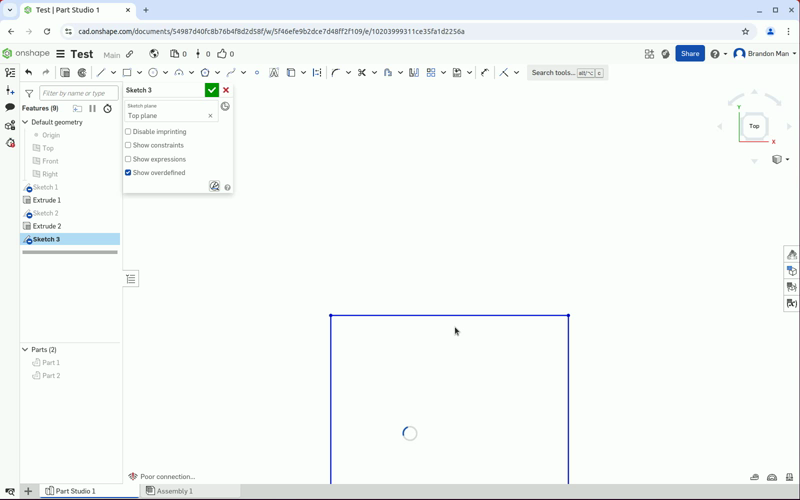
scroll(-6)
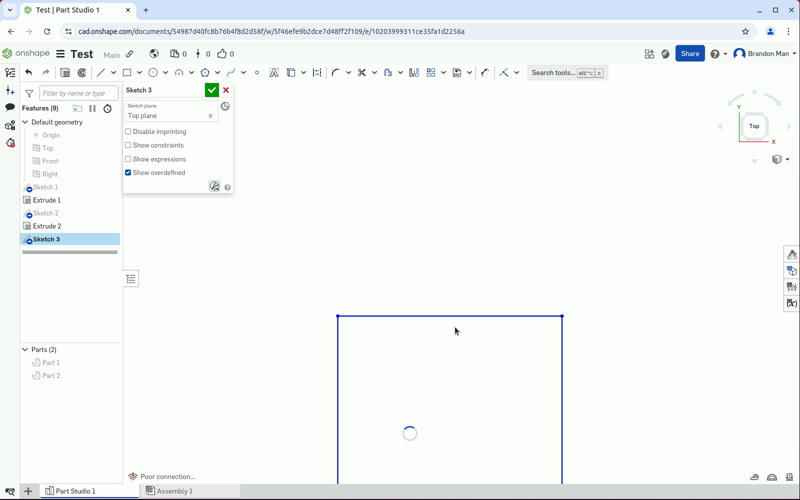
scroll(-6)
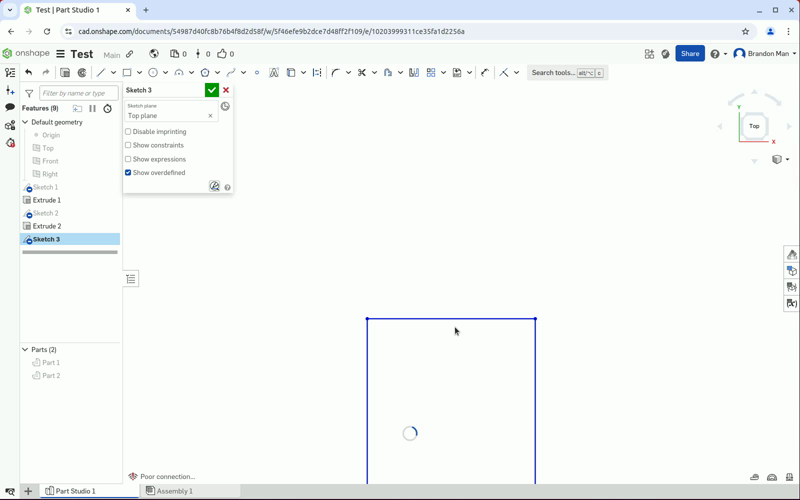
scroll(-6)
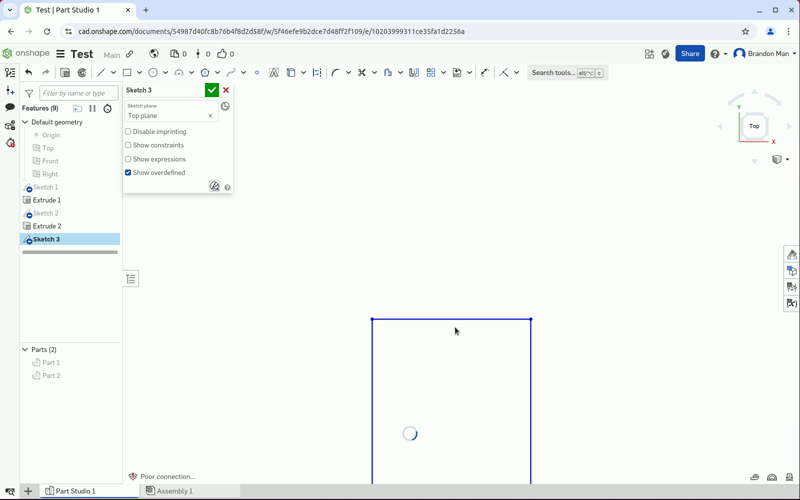
scroll(-6)
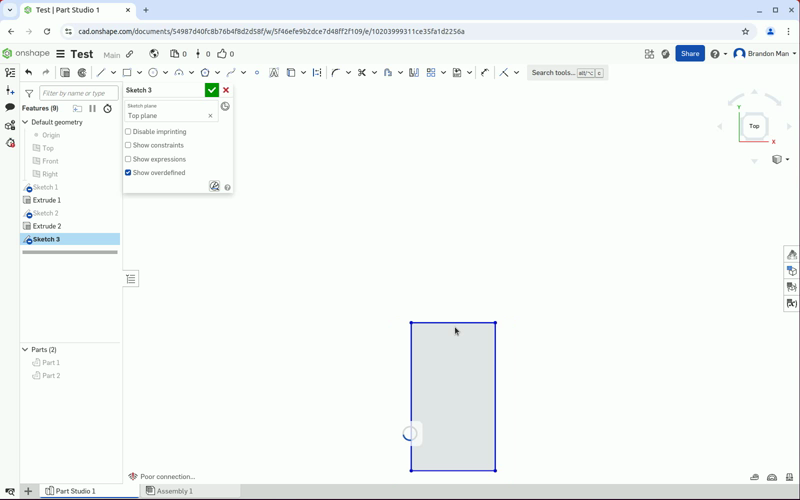
scroll(-6)
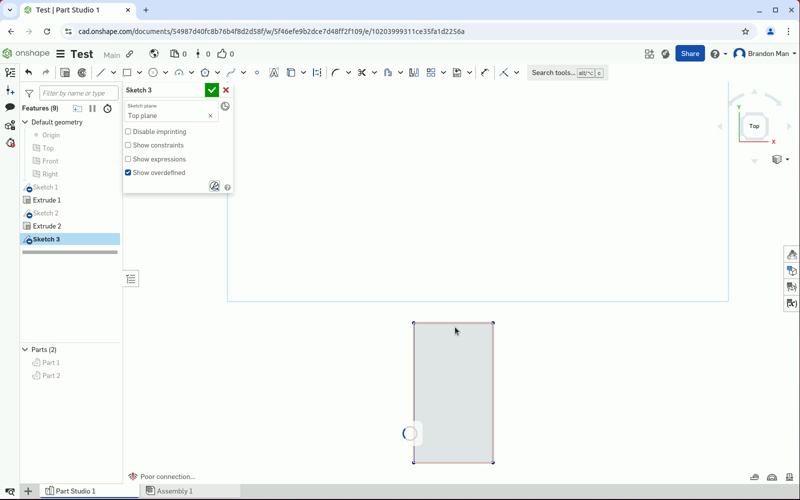
scroll(-6)
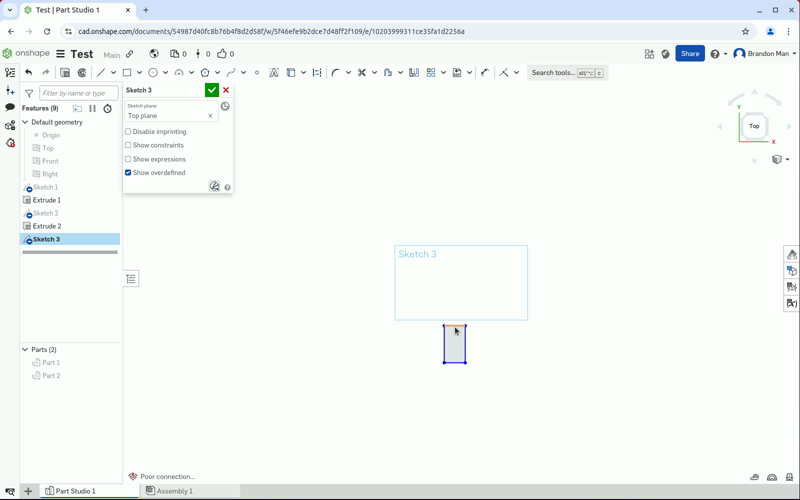
mouse_move(73, 352)
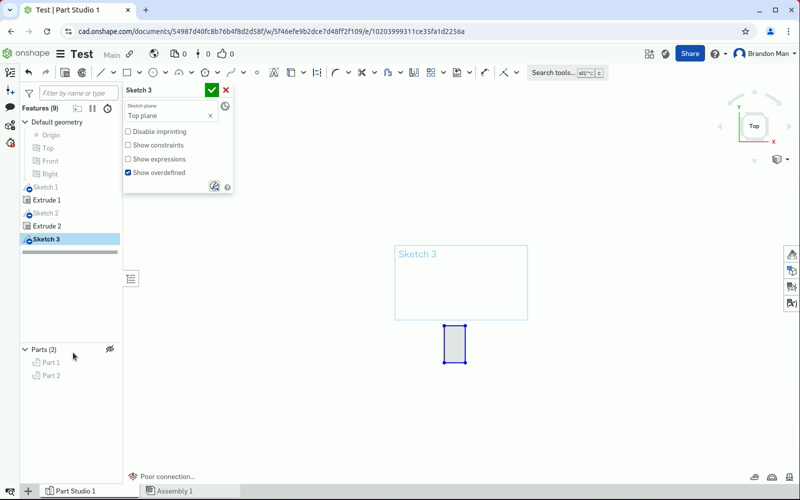
key(shift+y)
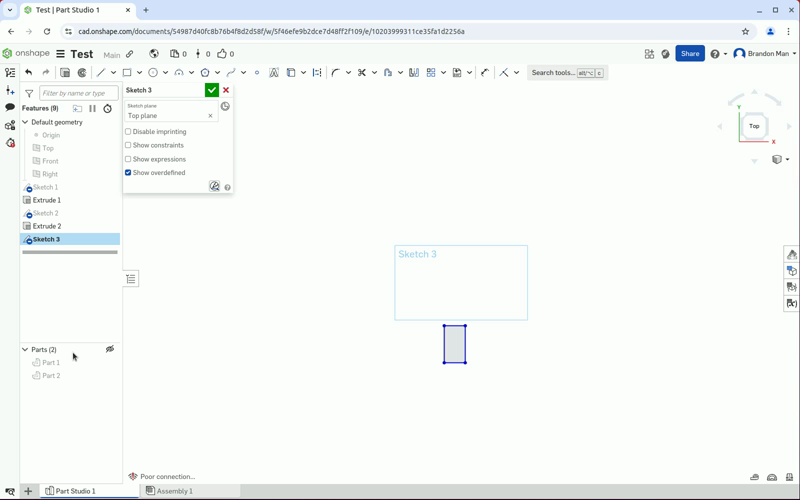
key(shift+e)
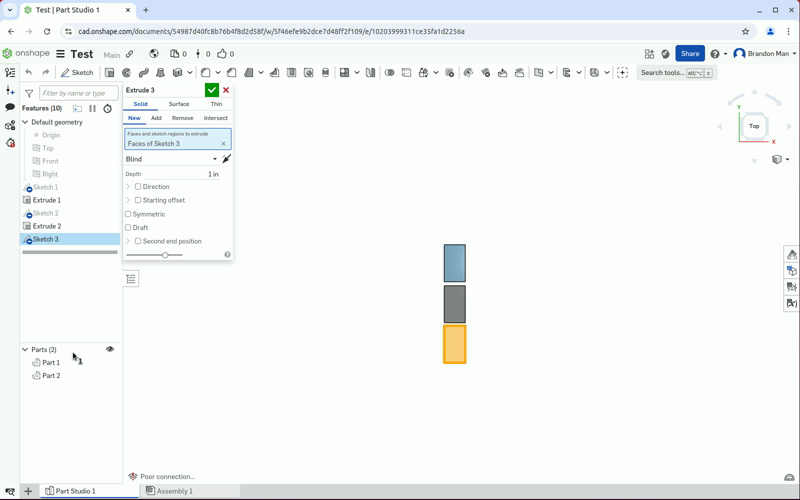
mouse_move(143, 106)
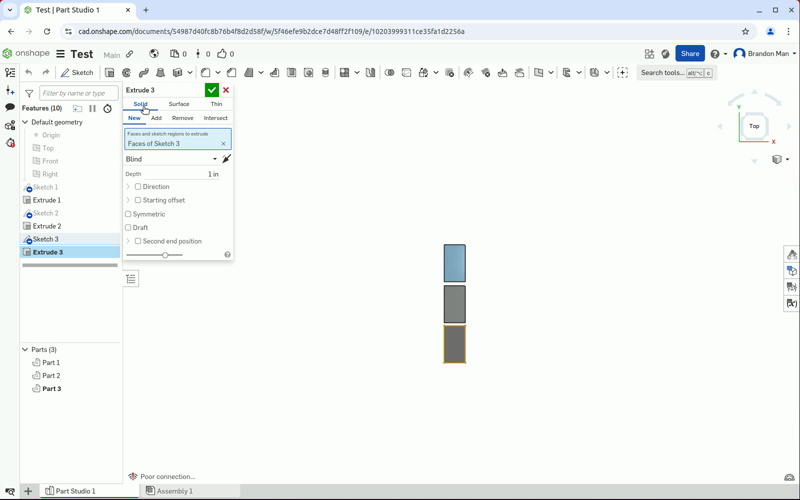
click(143, 106)
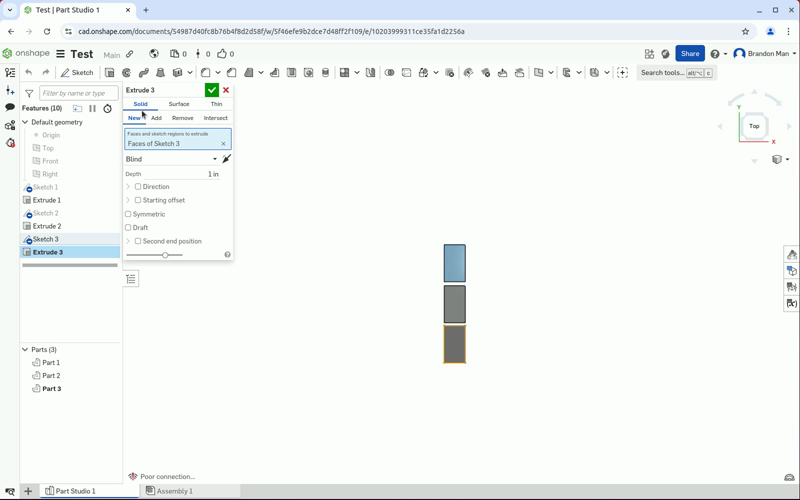
mouse_move(137, 120)
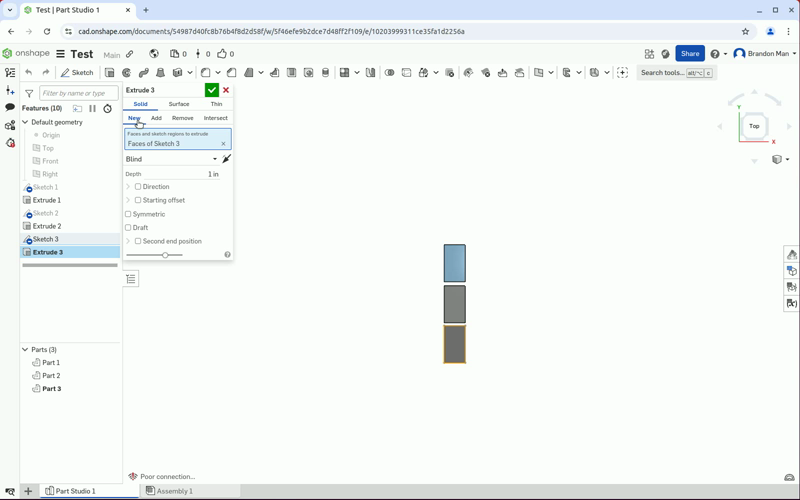
click(137, 120)
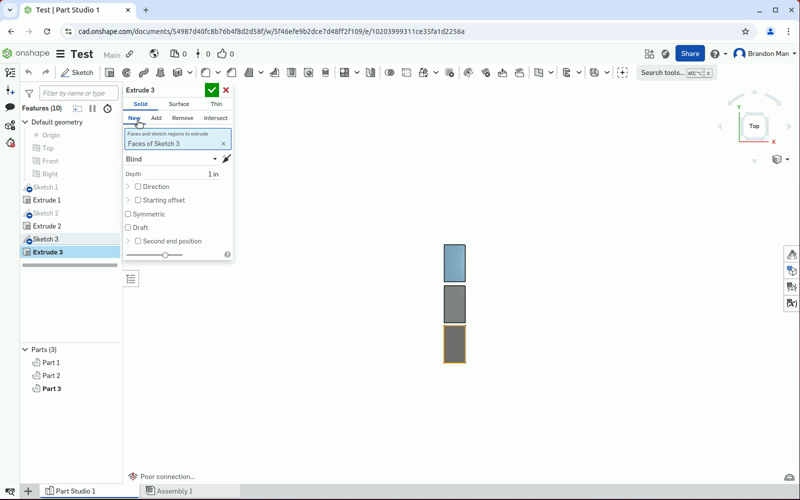
key(tab, 4)
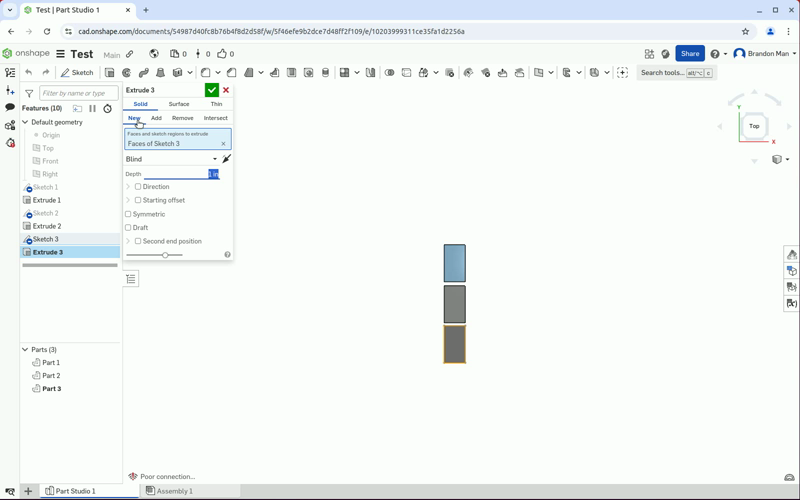
text(23.108)
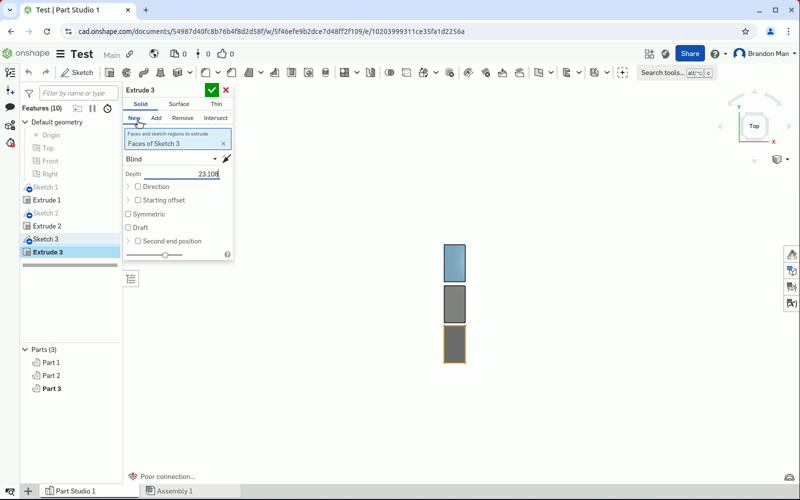
key(enter)
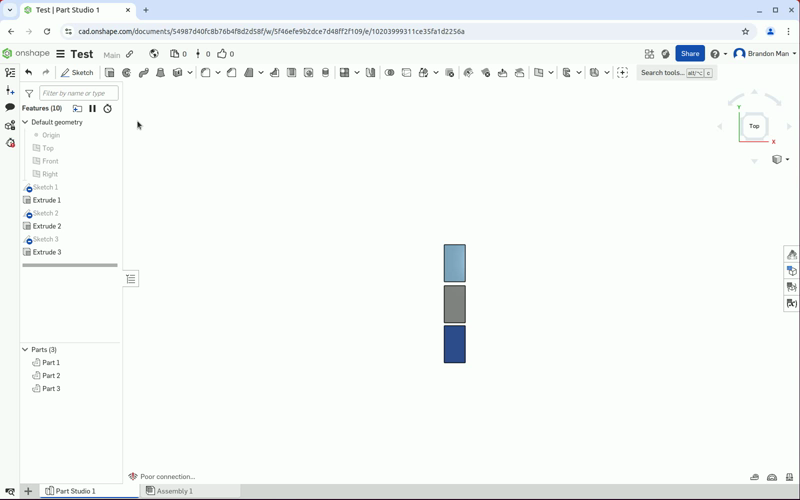
key(shift+h)
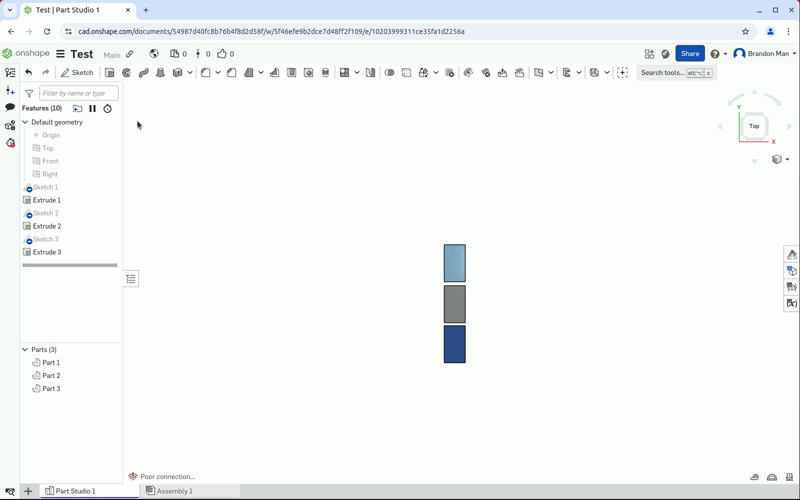
key(shift+h)
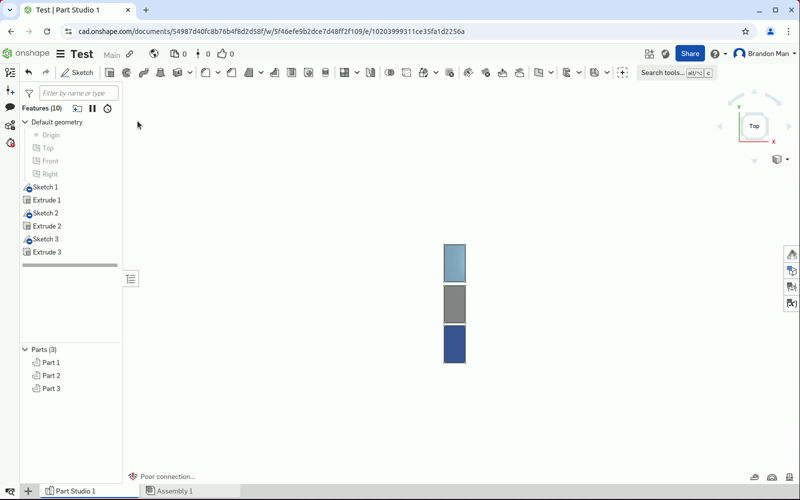
key(shift+7)
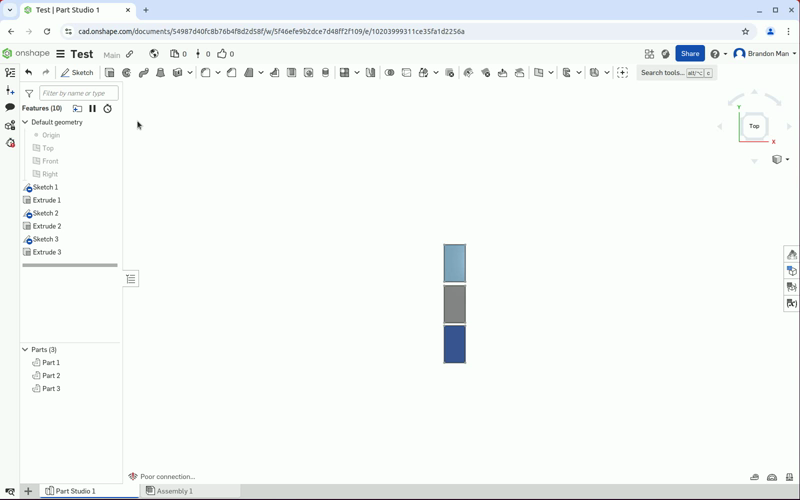
key(up, 3)
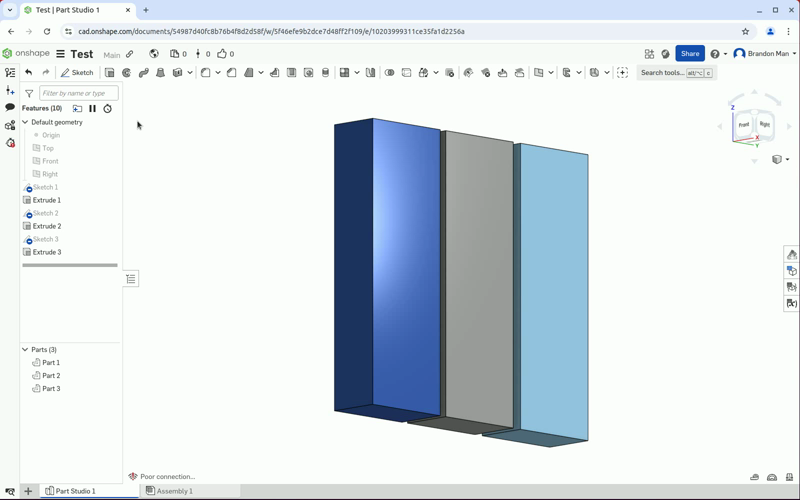
key(left, 3)
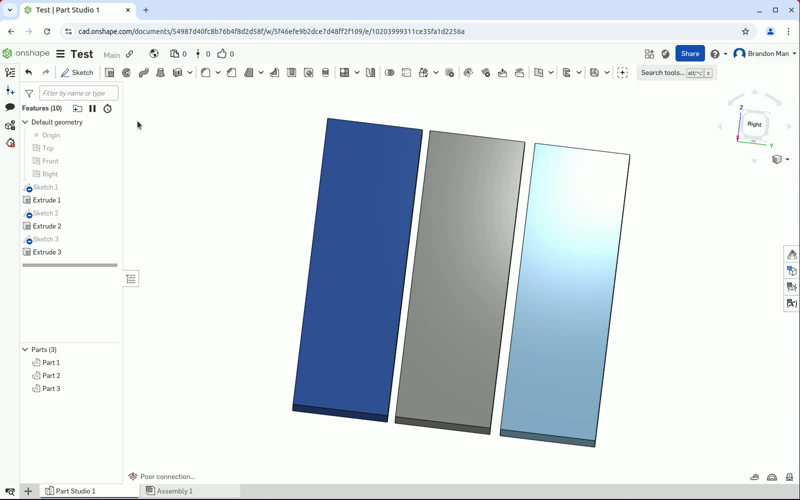
key(right, 3)
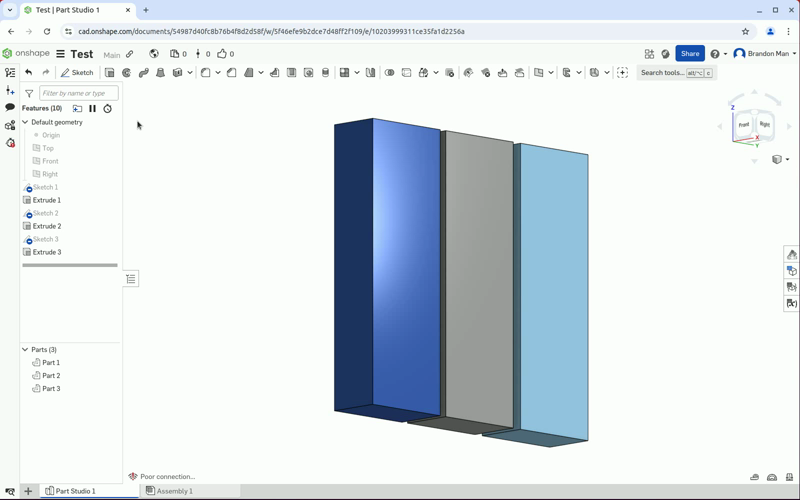
key(down, 3)
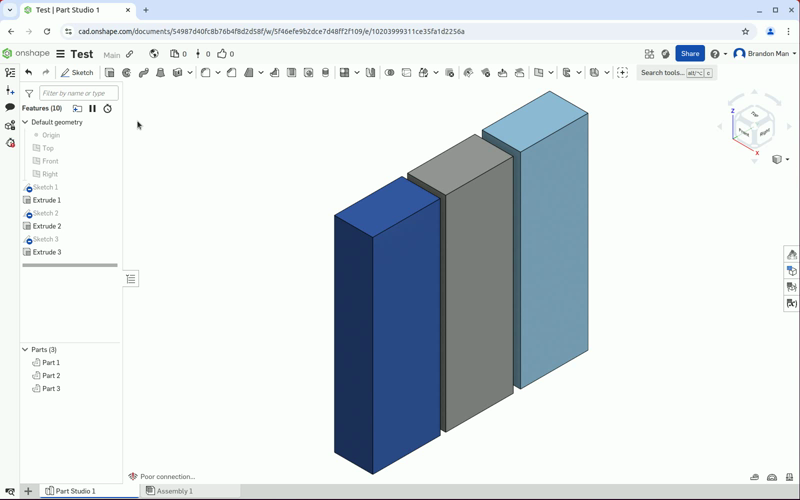
mouse_move(73, 189)
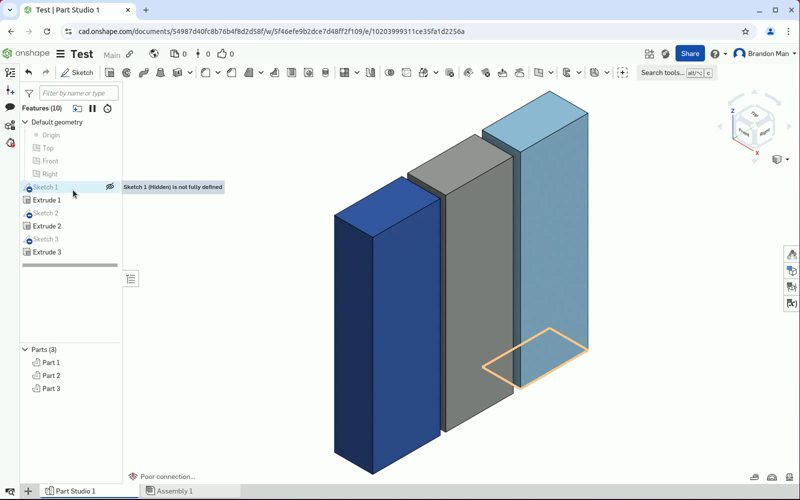
click(73, 189)